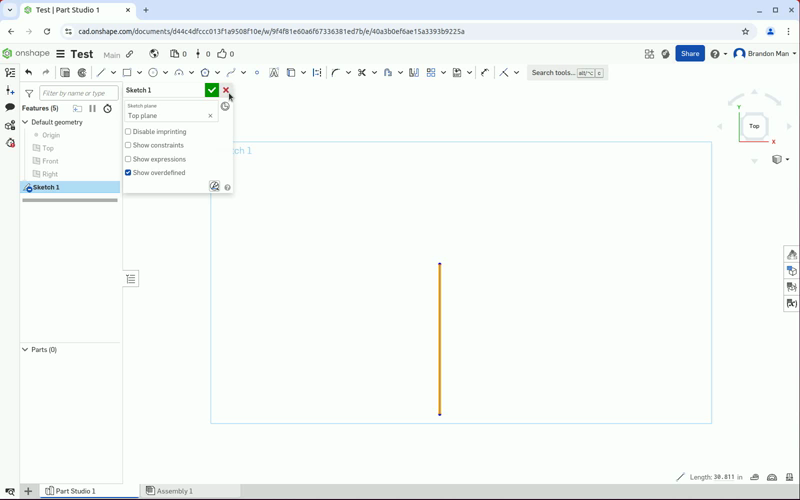
key(shift+h)
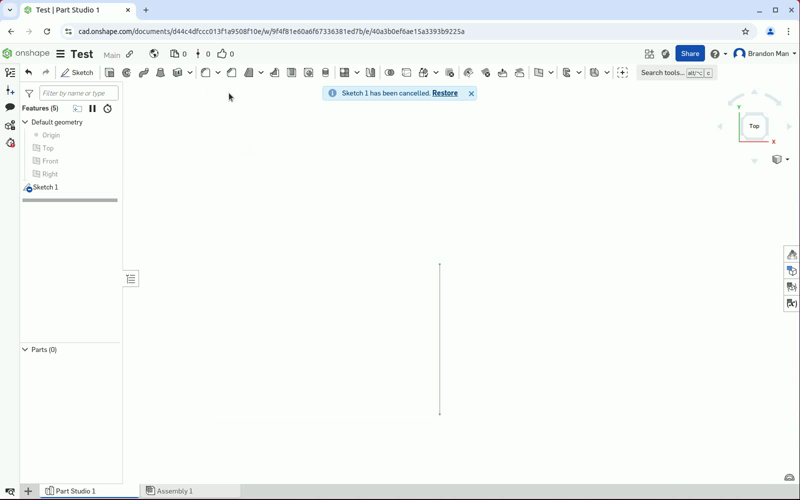
key(shift+s)
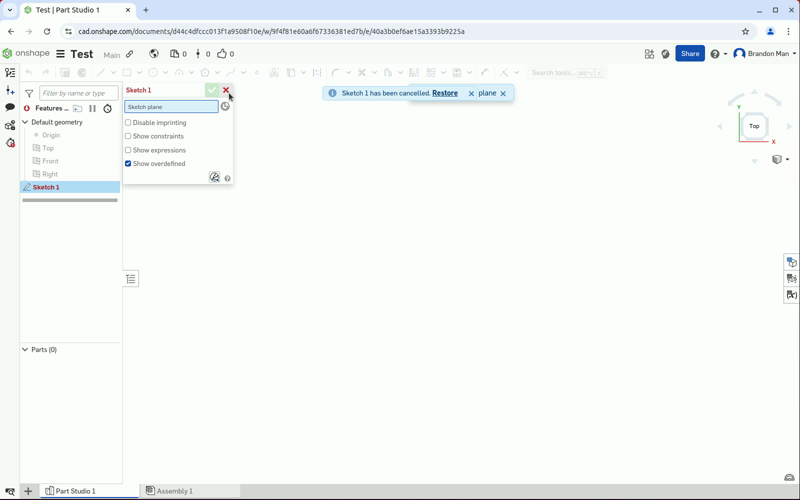
mouse_move(73, 150)
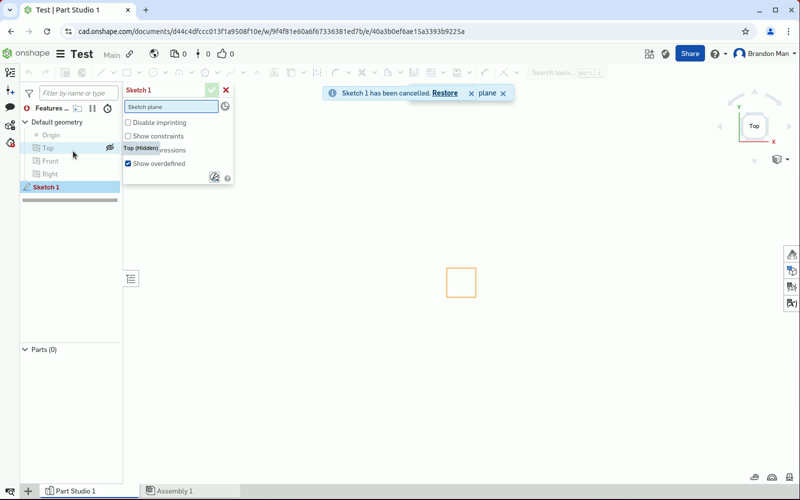
click(73, 150)
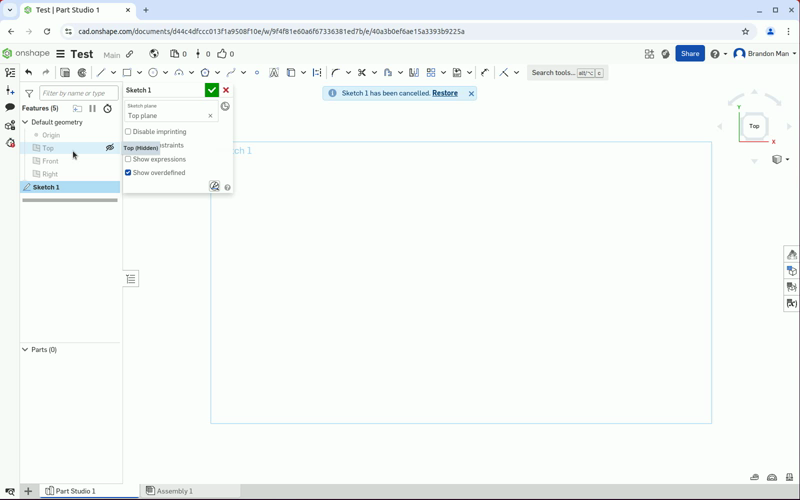
mouse_move(73, 352)
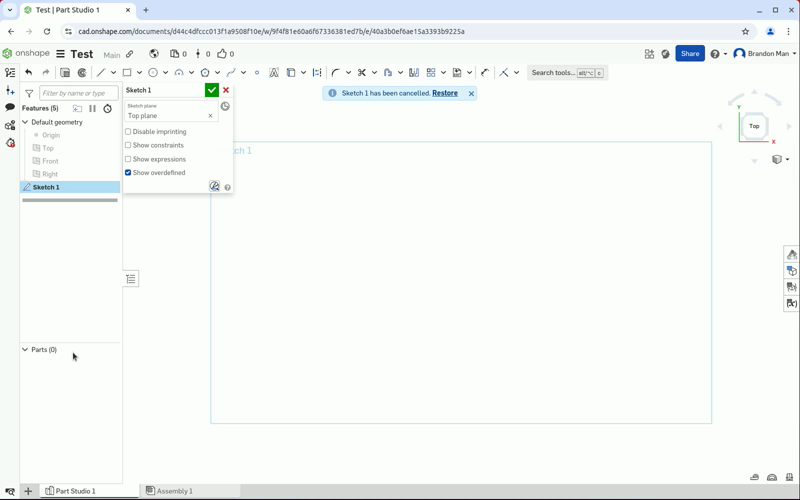
key(y)
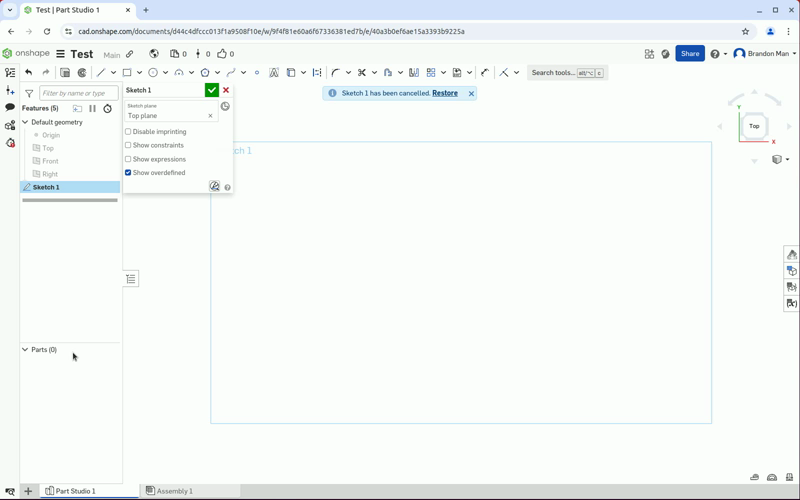
key(l)
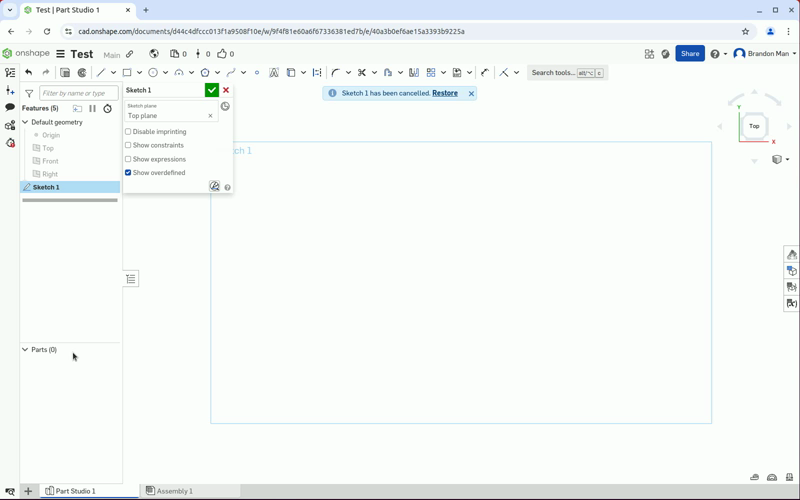
key_down(shift)
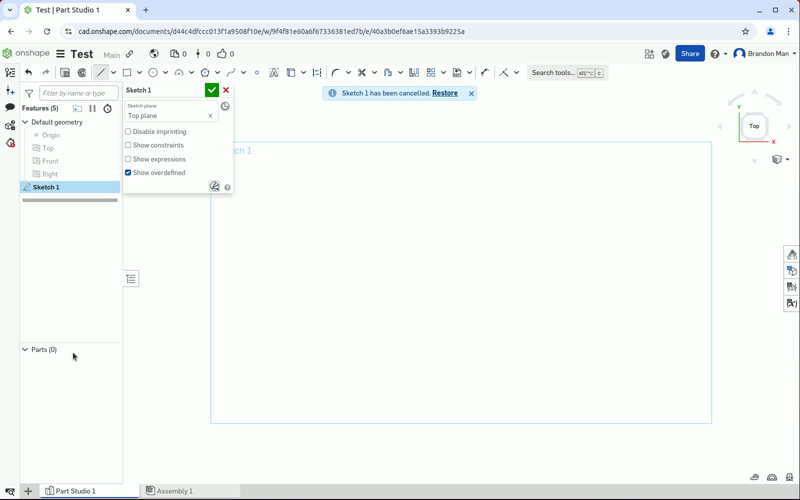
mouse_move(541, 282)
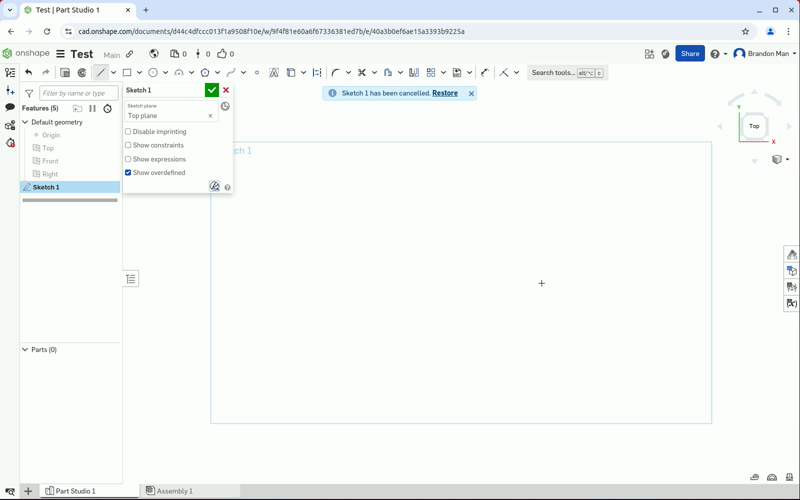
click(541, 282)
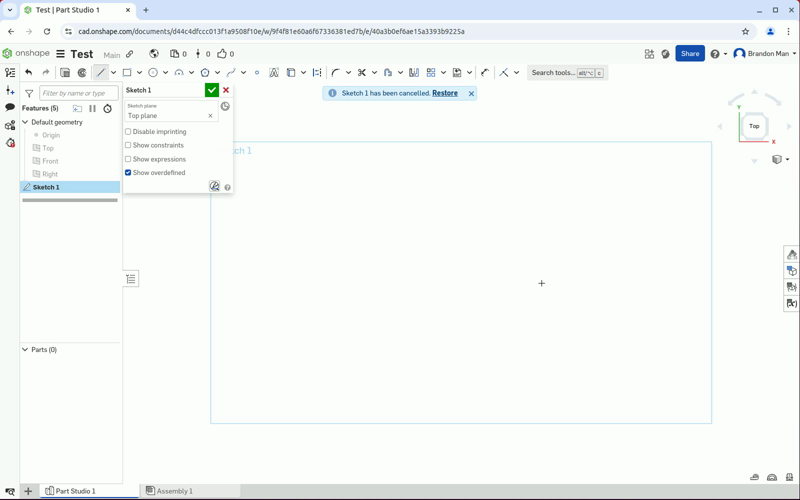
key_up(shift)
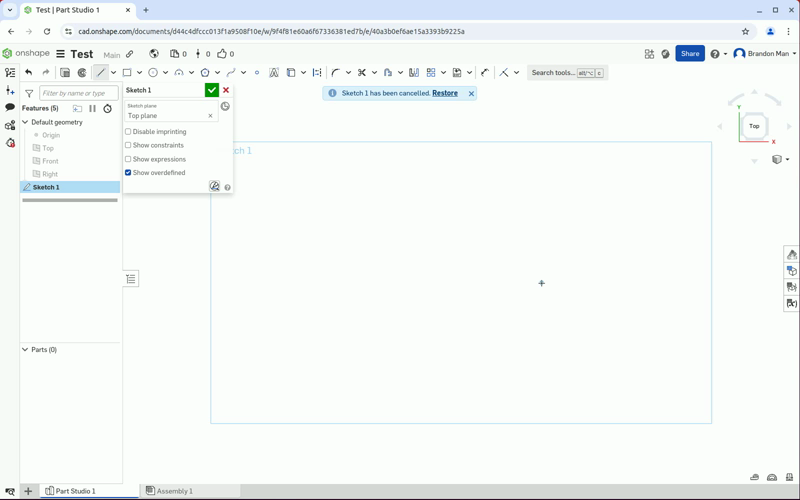
key_down(shift)
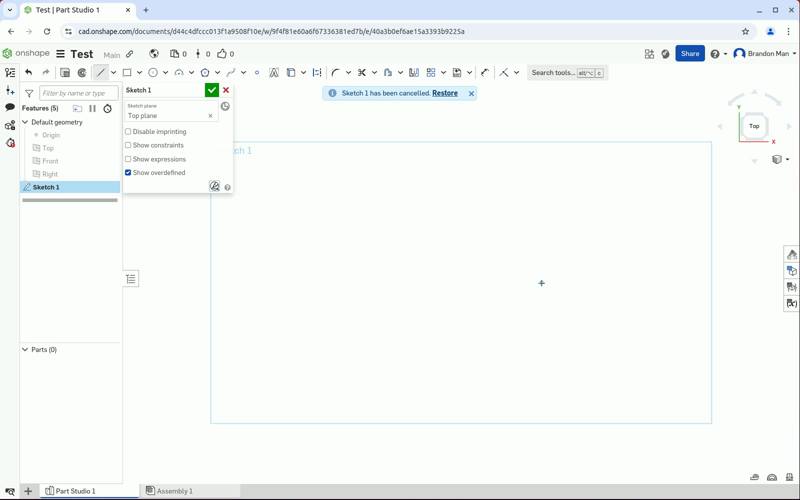
mouse_move(571, 282)
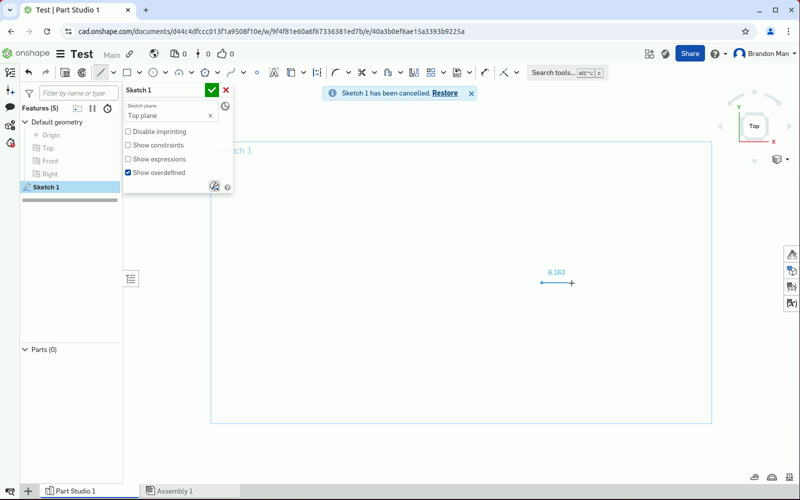
mouse_move(558, 282)
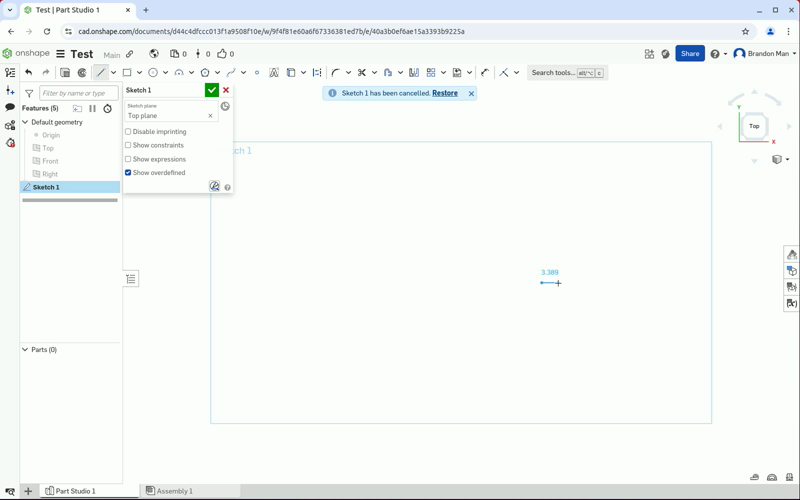
click(558, 282)
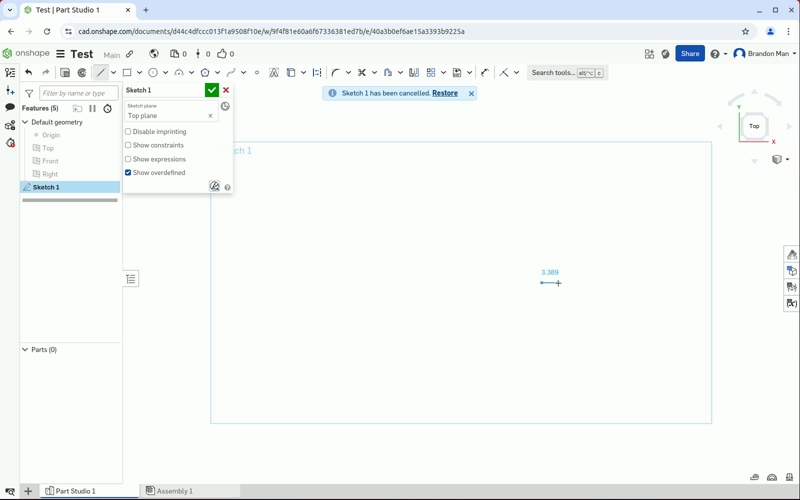
key_up(shift)
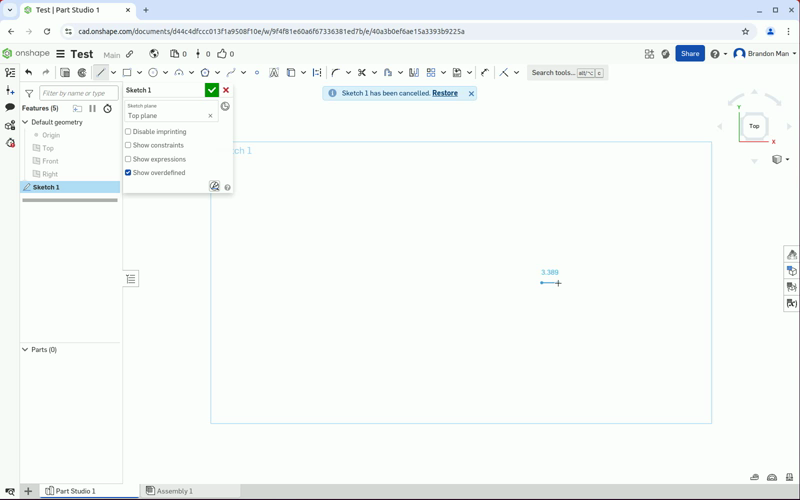
key_down(shift)
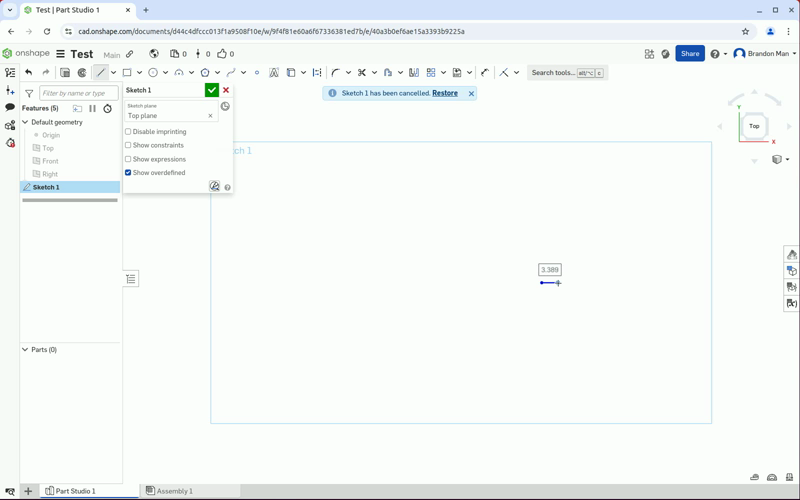
mouse_move(588, 282)
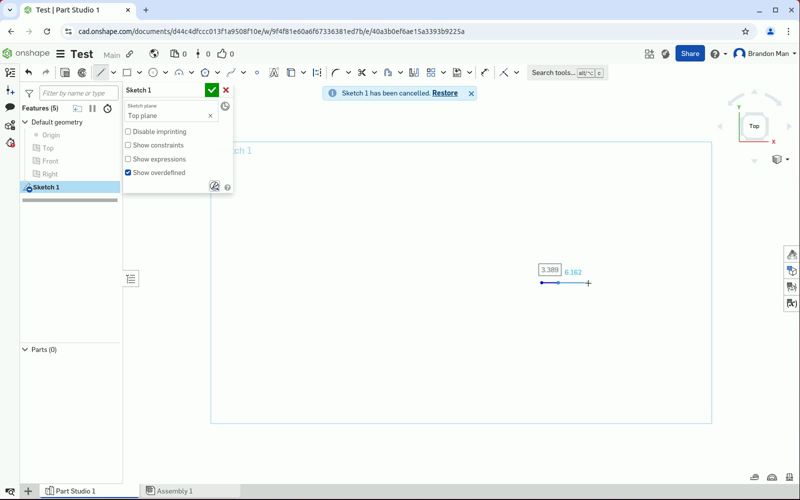
mouse_move(574, 282)
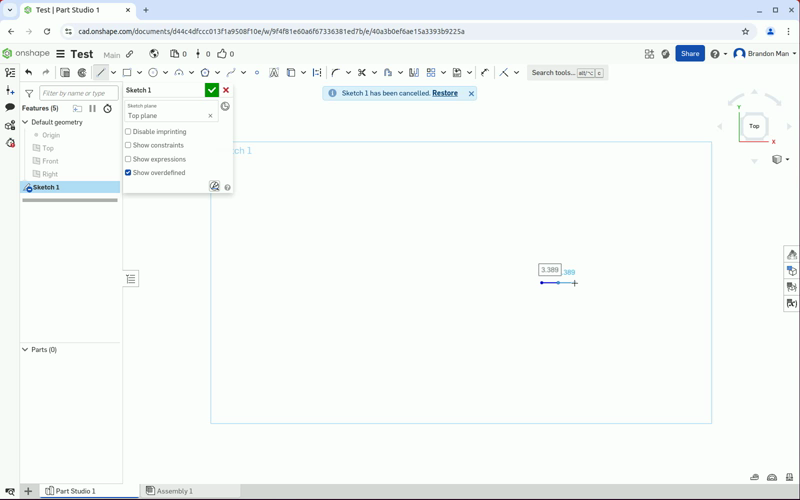
click(574, 282)
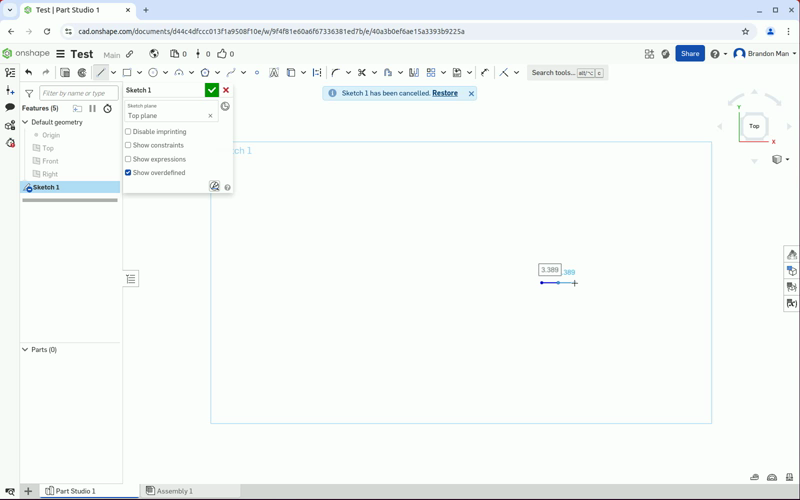
key_up(shift)
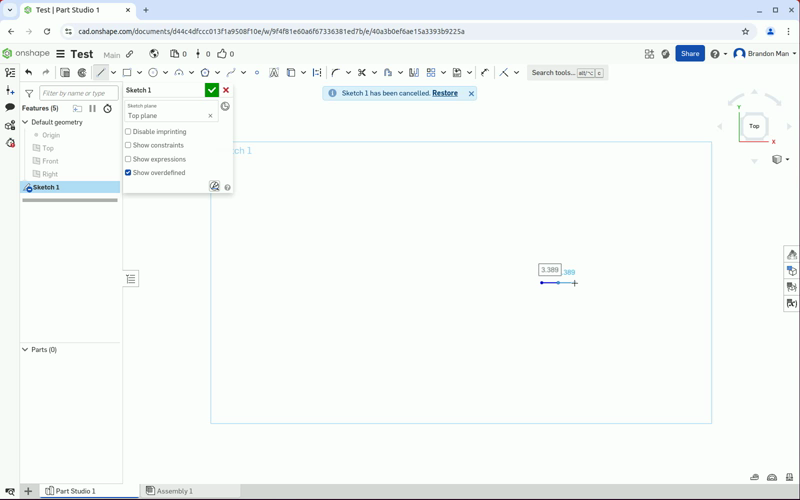
key_down(shift)
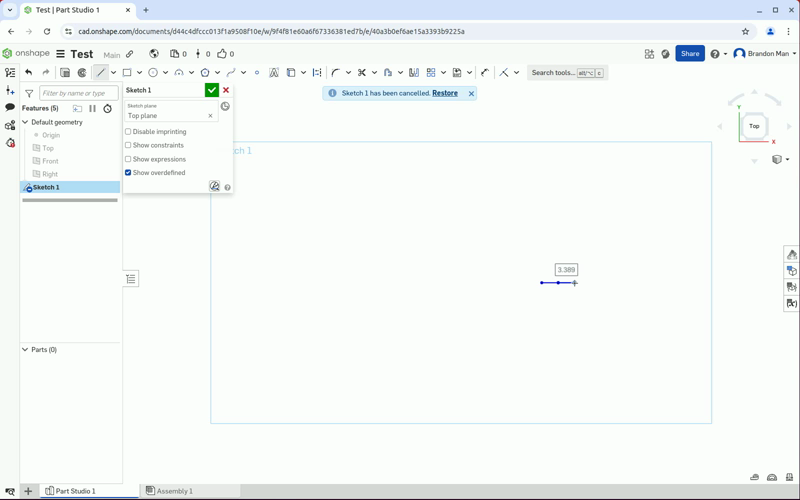
mouse_move(589, 282)
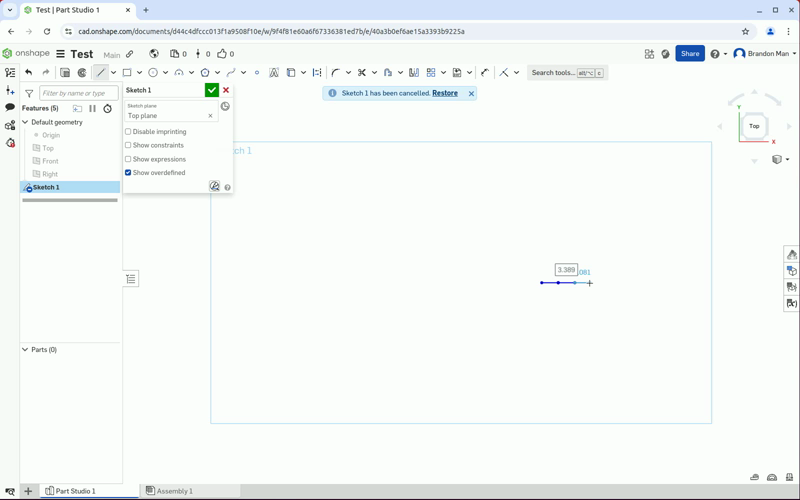
mouse_move(574, 238)
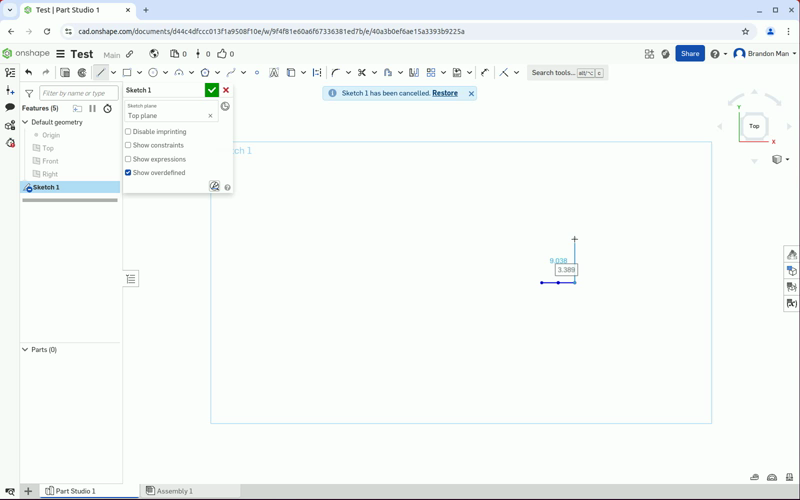
click(574, 238)
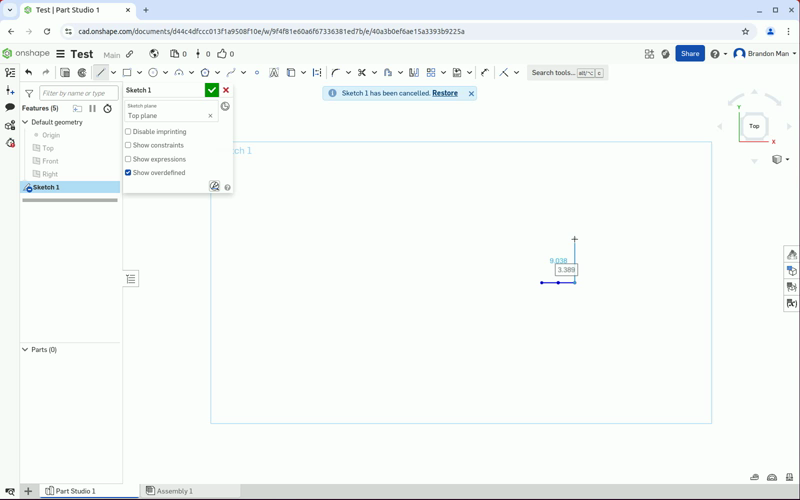
key_up(shift)
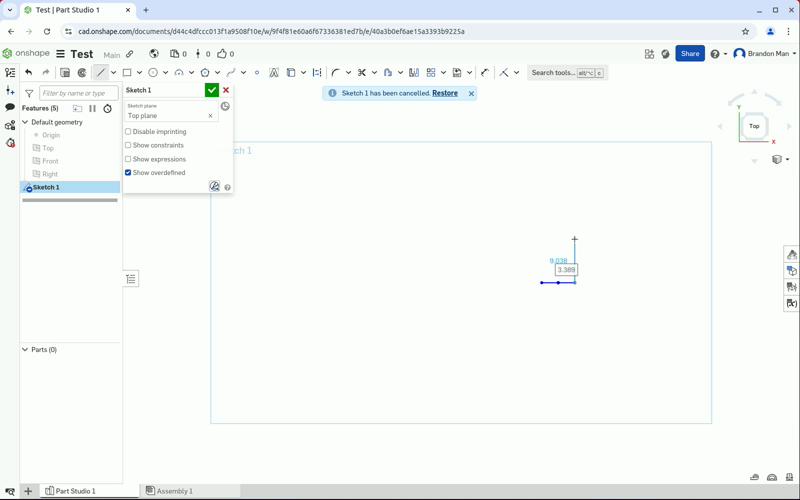
key_down(shift)
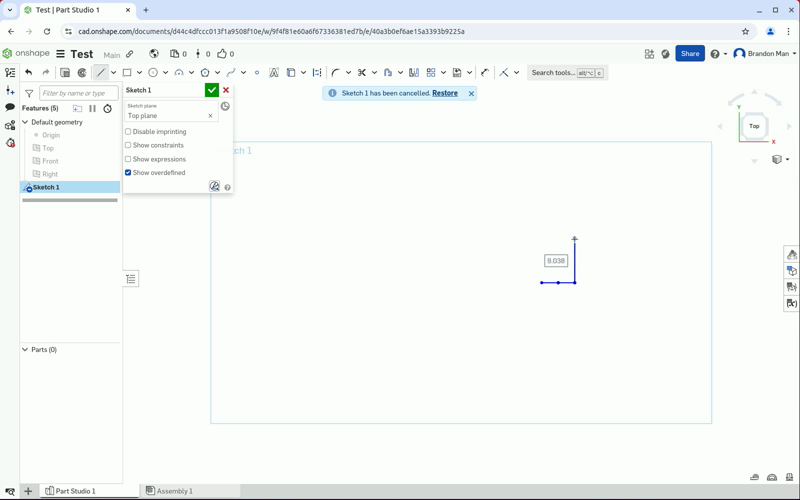
mouse_move(589, 238)
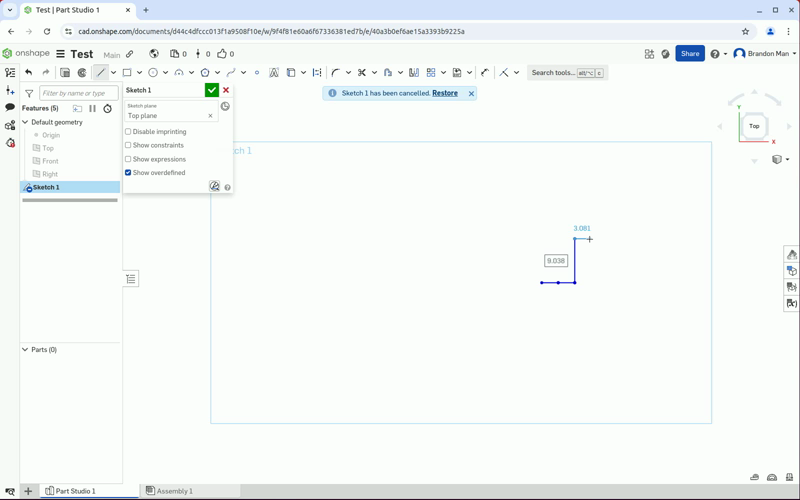
mouse_move(541, 238)
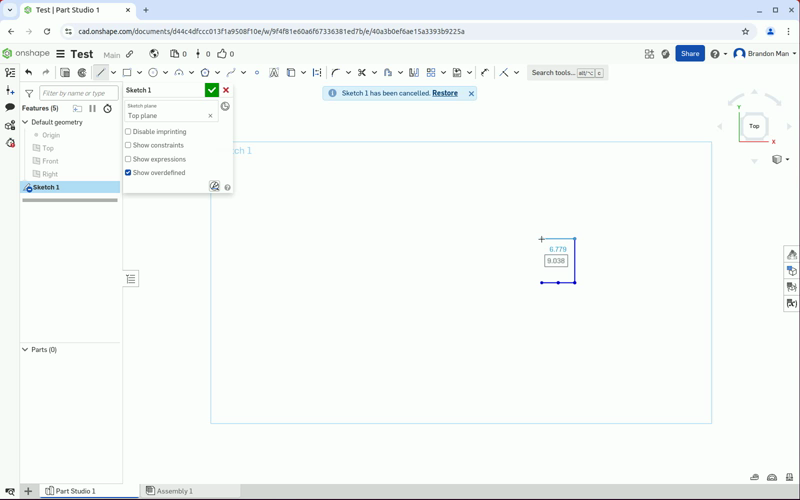
click(541, 238)
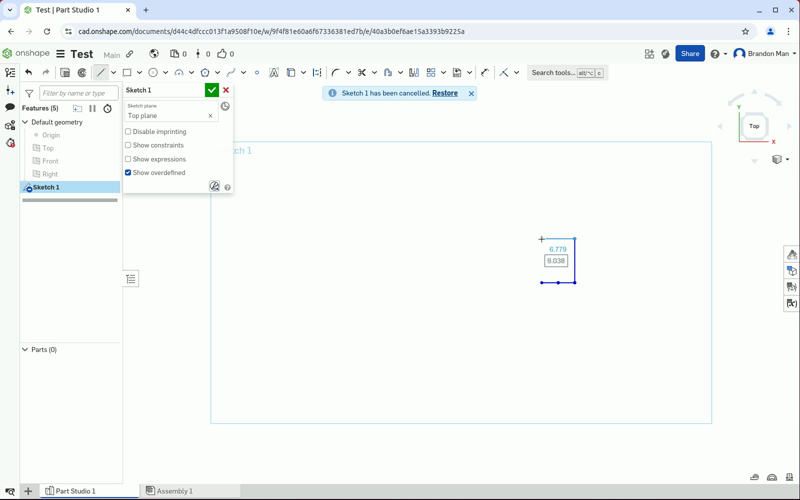
key_up(shift)
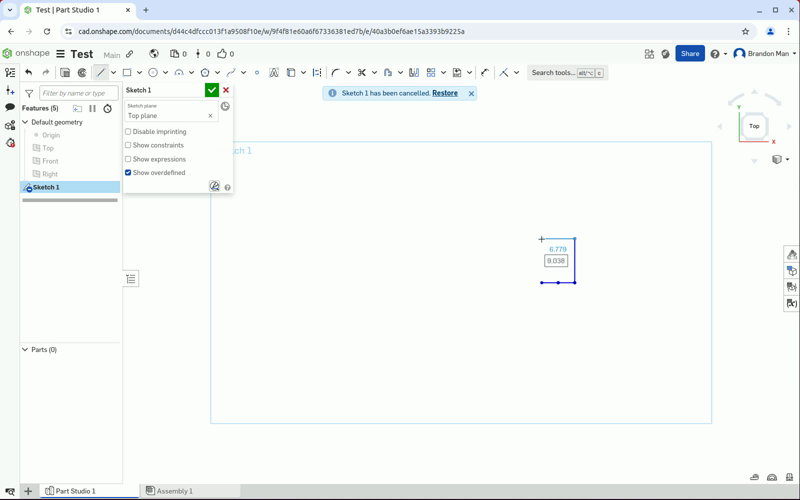
mouse_move(571, 238)
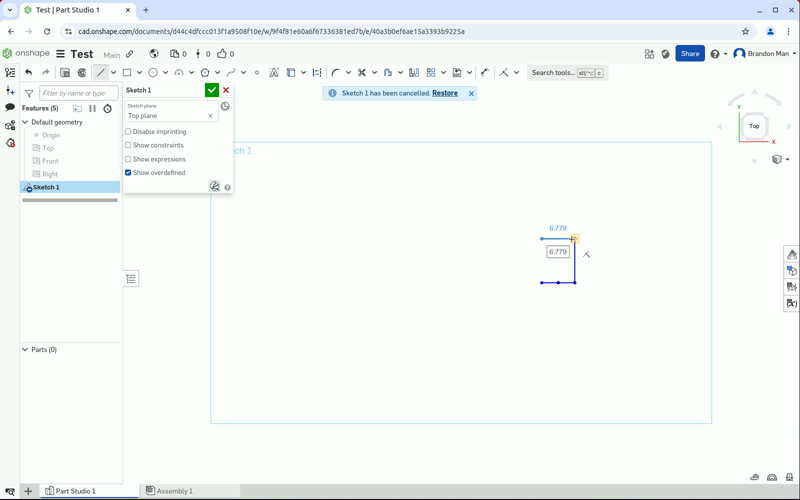
key_down(shift)
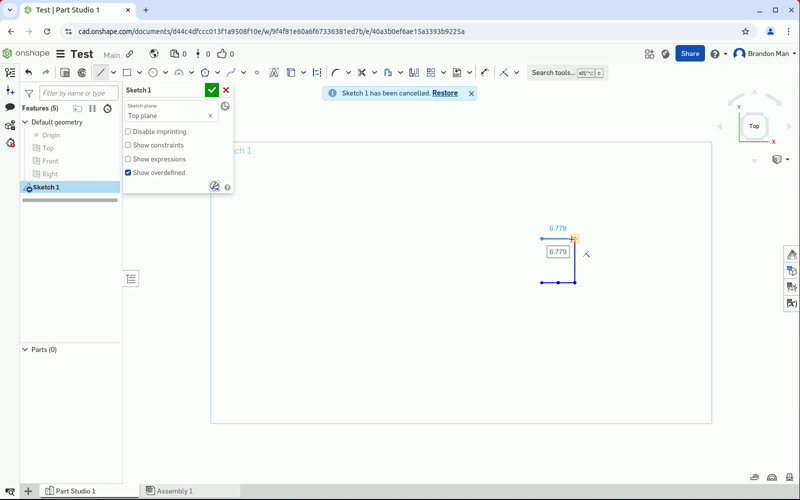
mouse_move(541, 282)
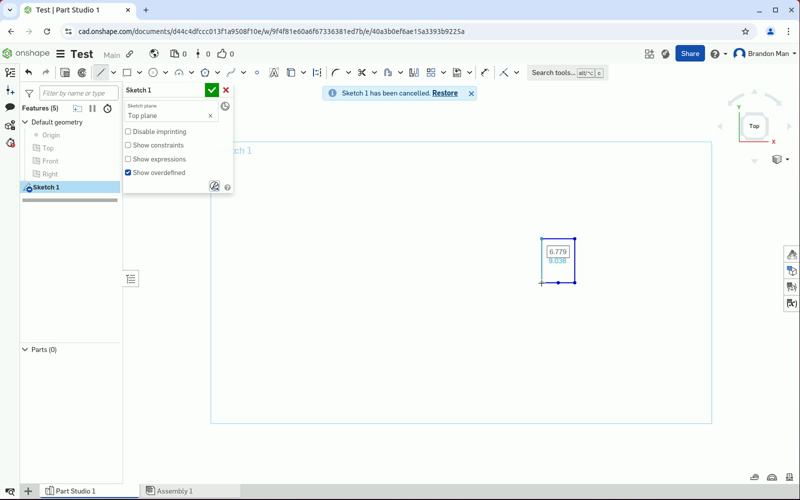
key_up(shift)
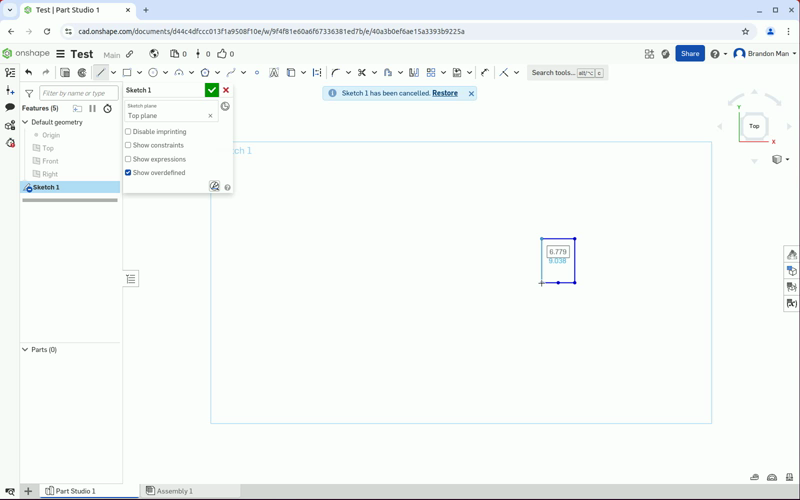
click(541, 282)
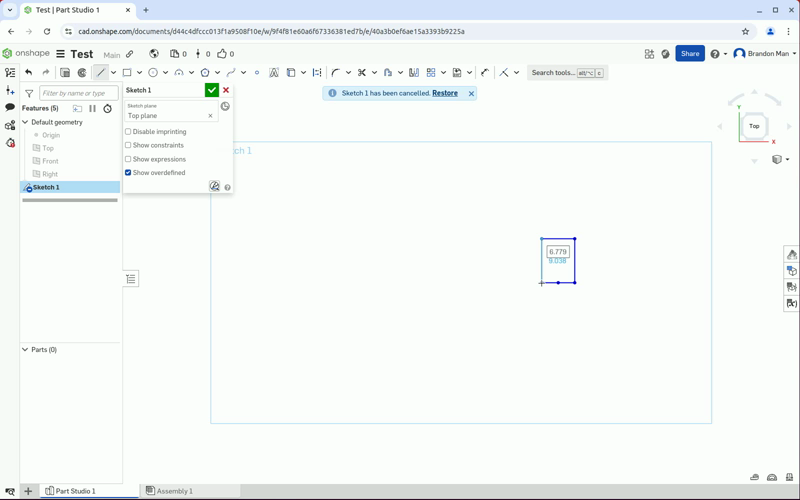
key(esc)
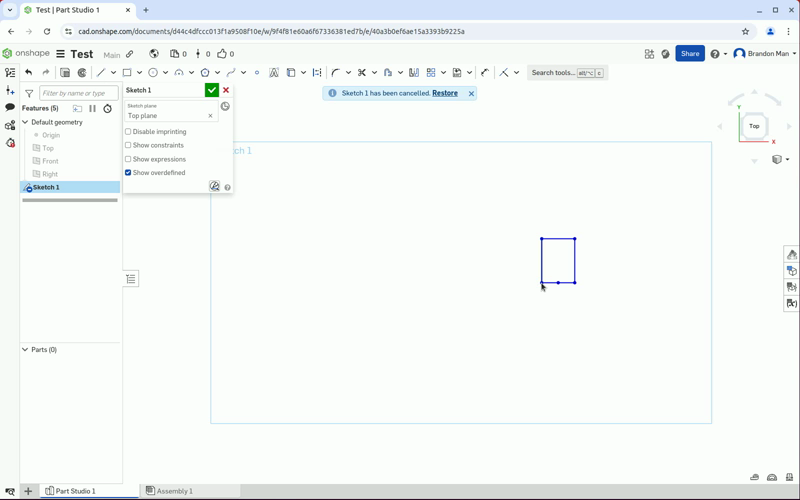
key(c)
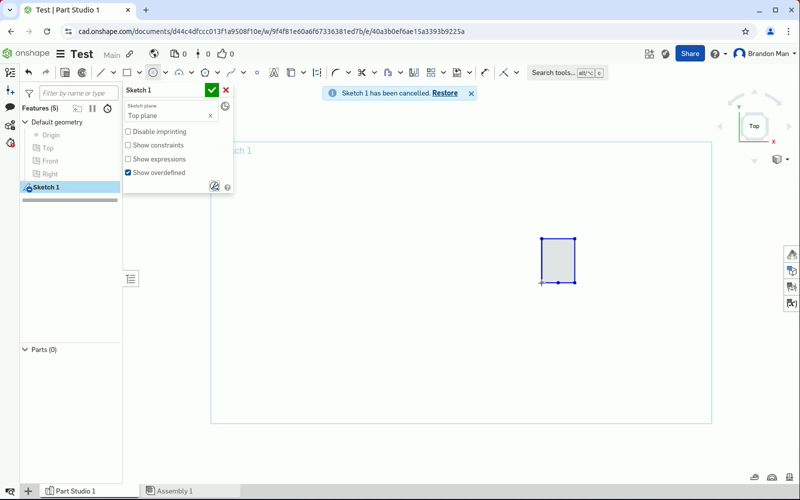
key_down(shift)
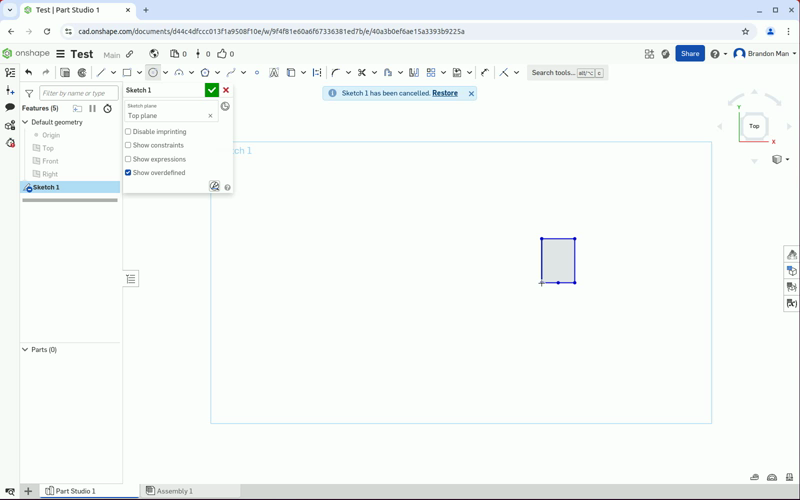
mouse_move(558, 260)
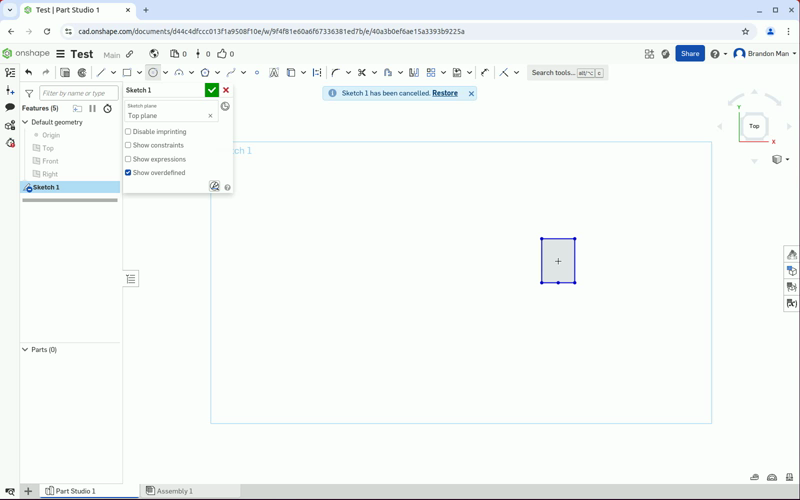
click(558, 260)
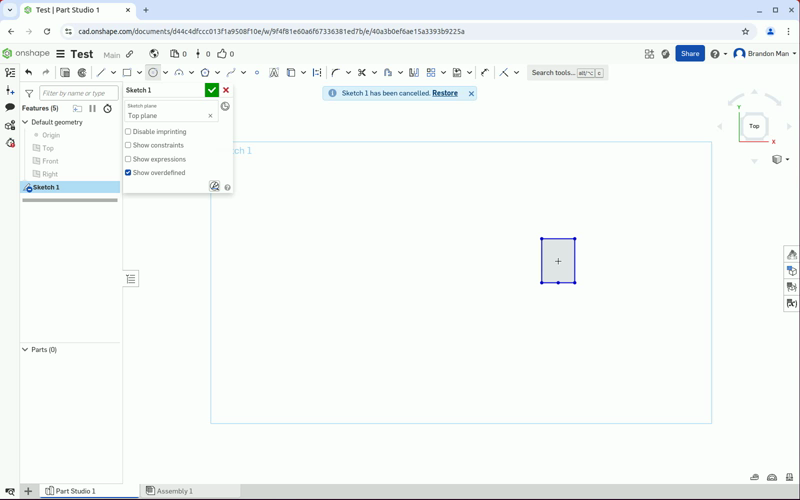
key_up(shift)
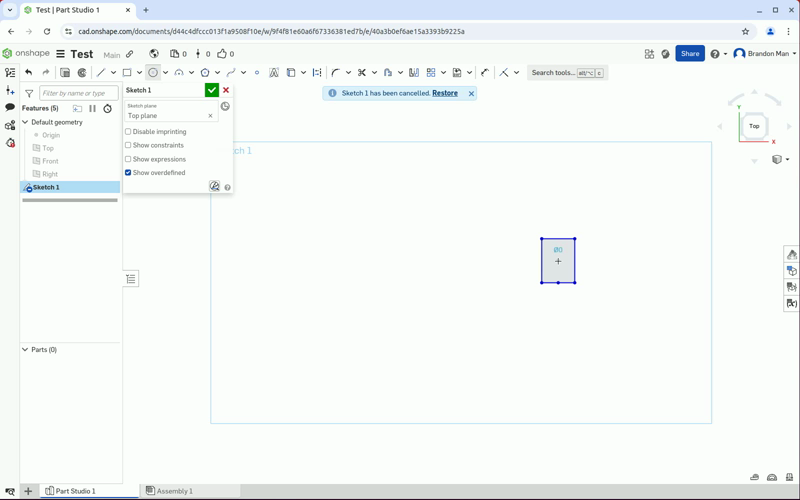
mouse_move(565, 260)
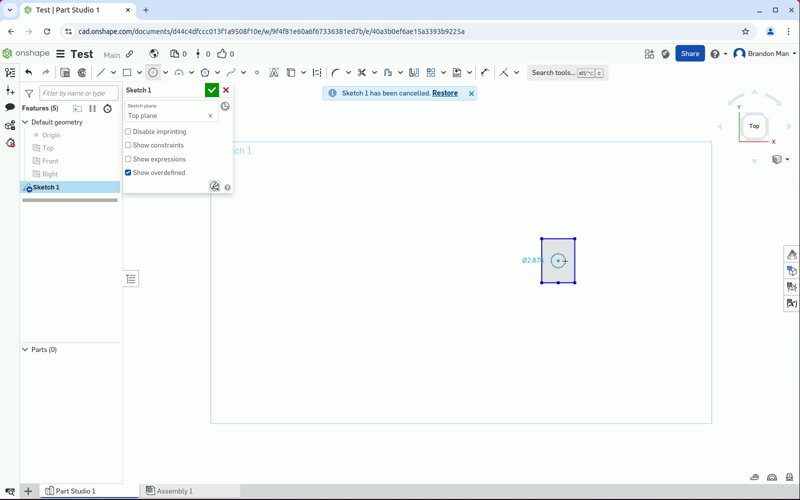
click(565, 260)
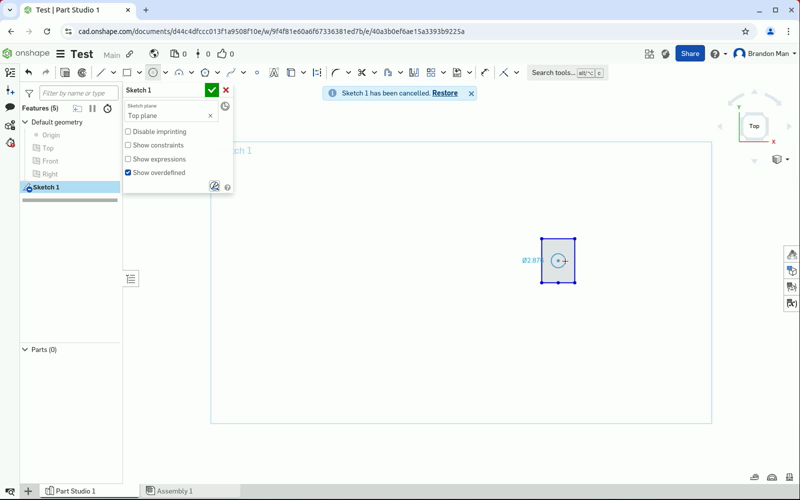
key(esc)
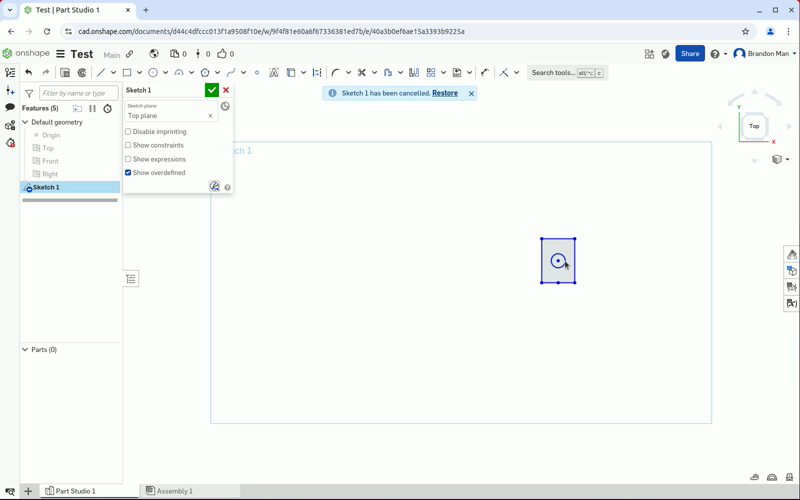
mouse_move(569, 258)
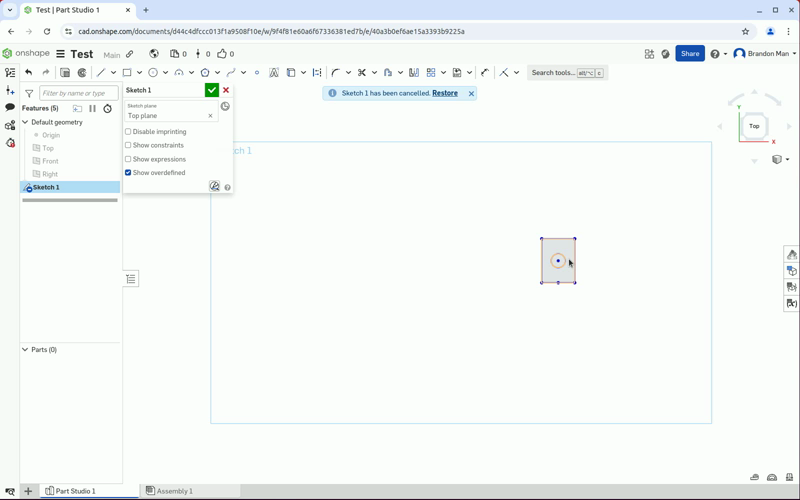
scroll(6)
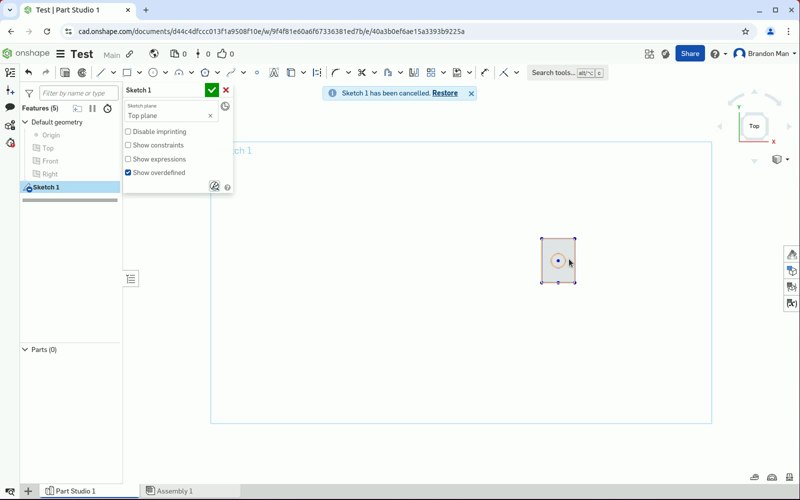
scroll(6)
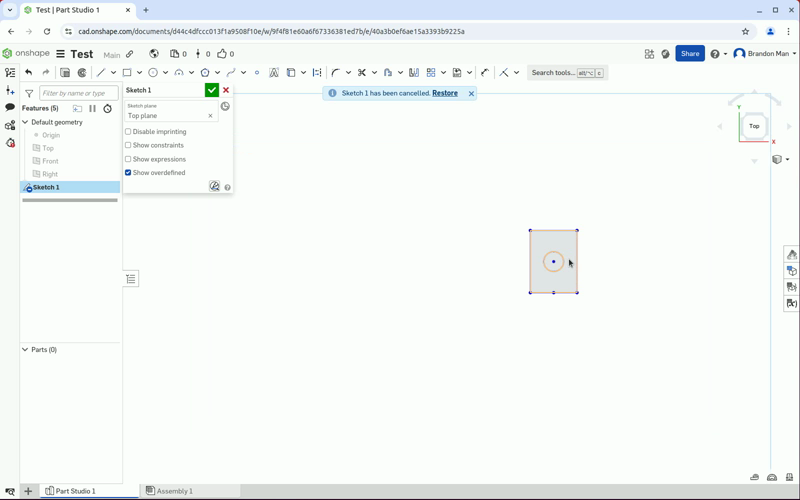
scroll(6)
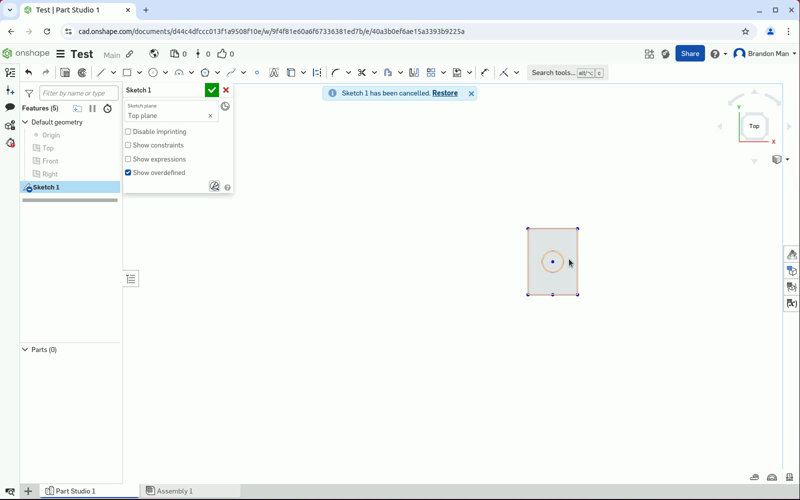
scroll(6)
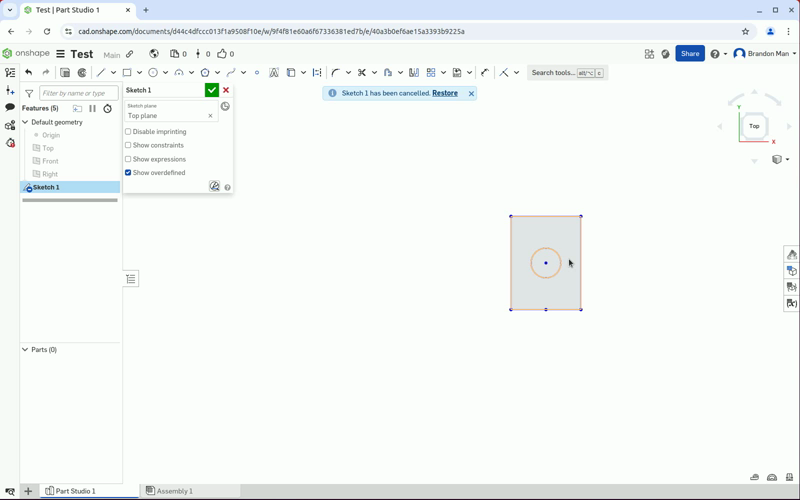
scroll(6)
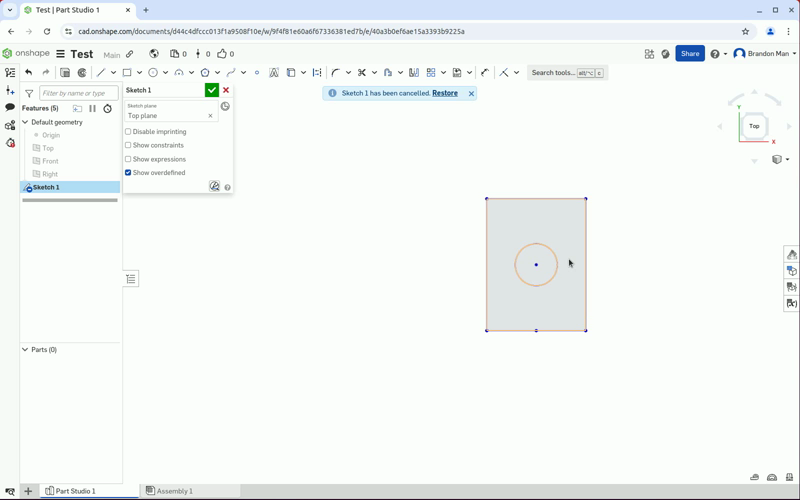
scroll(6)
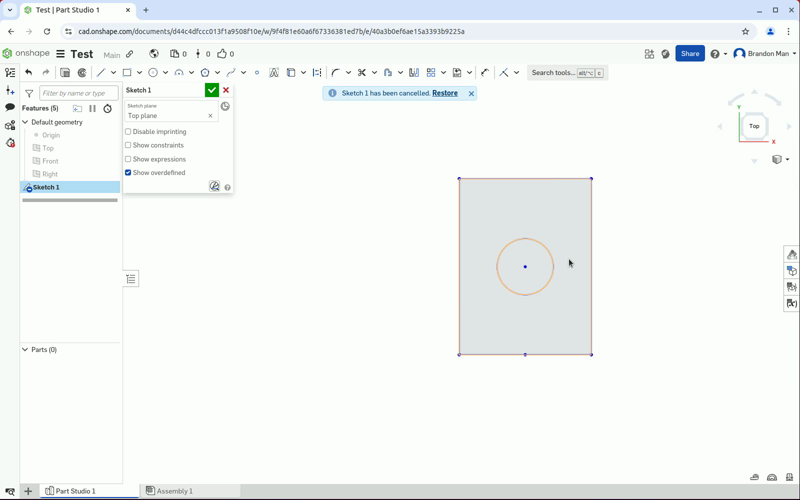
scroll(6)
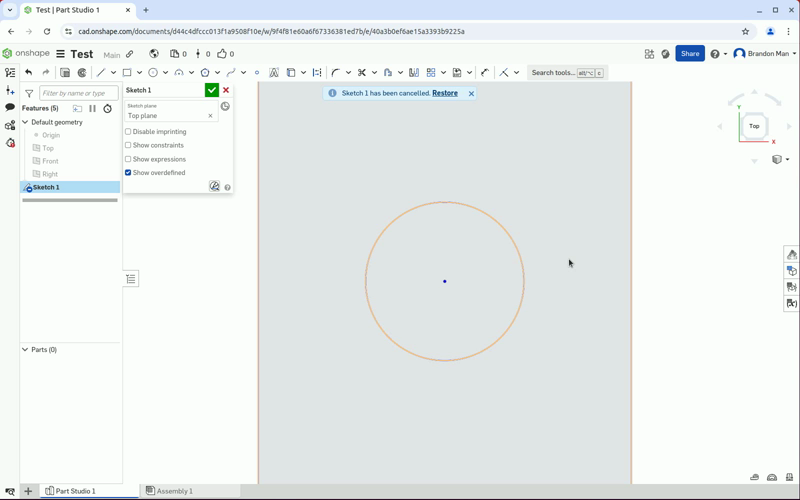
click(569, 258)
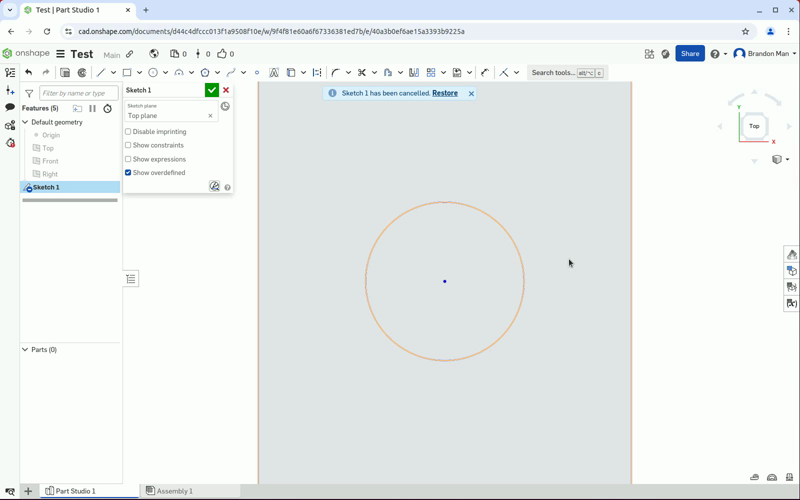
scroll(-6)
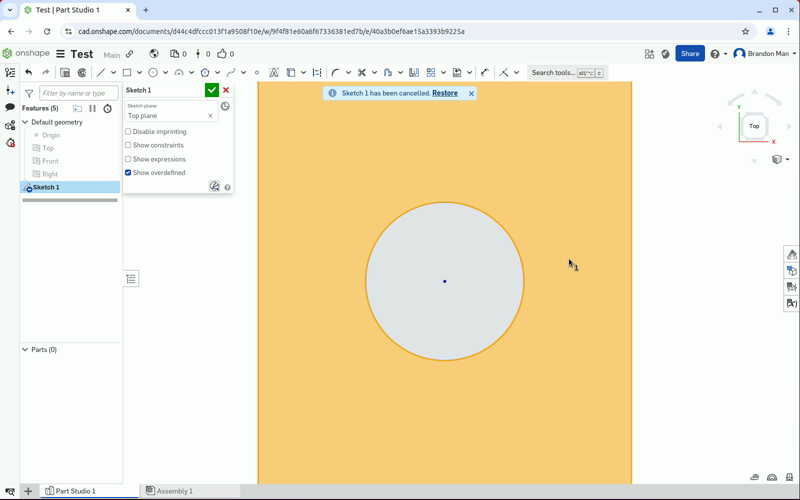
scroll(-6)
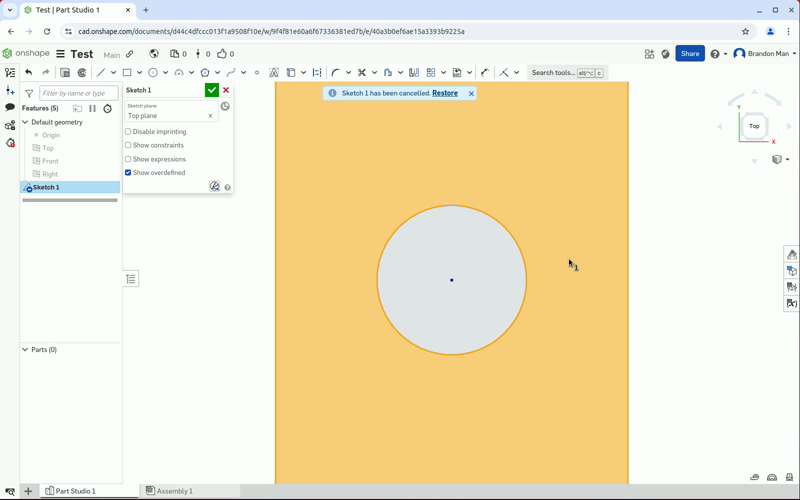
scroll(-6)
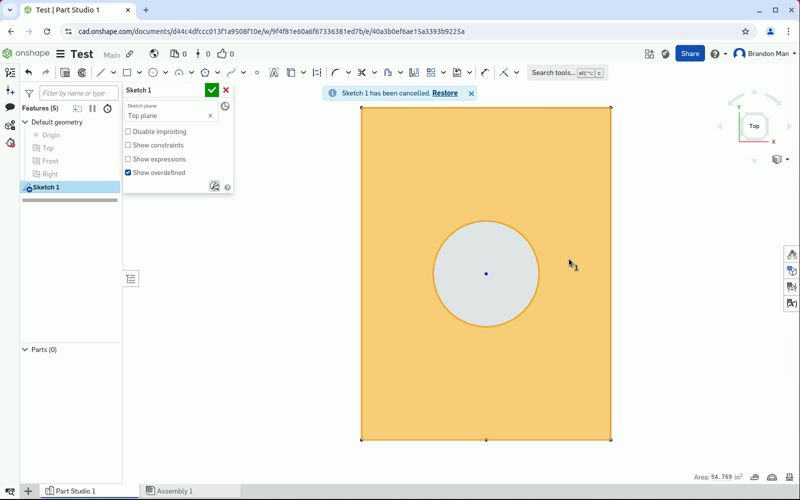
scroll(-6)
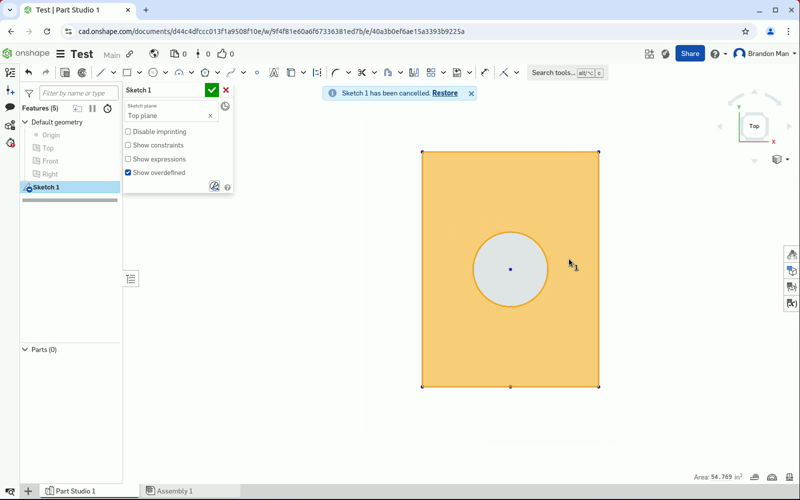
scroll(-6)
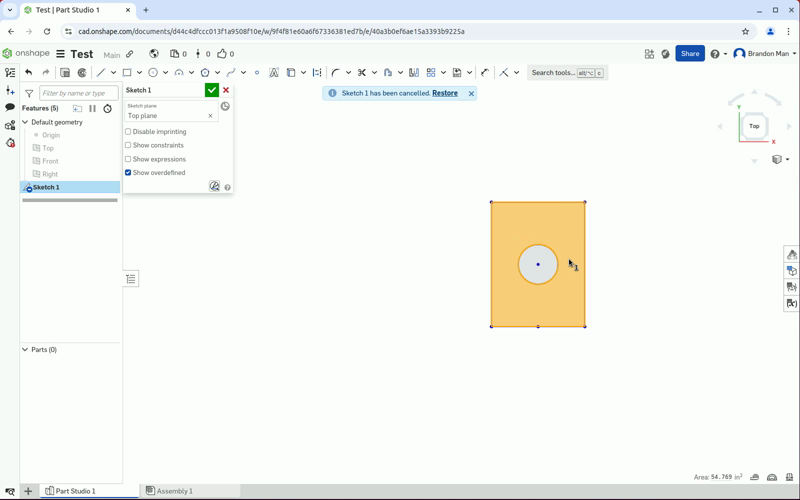
scroll(-6)
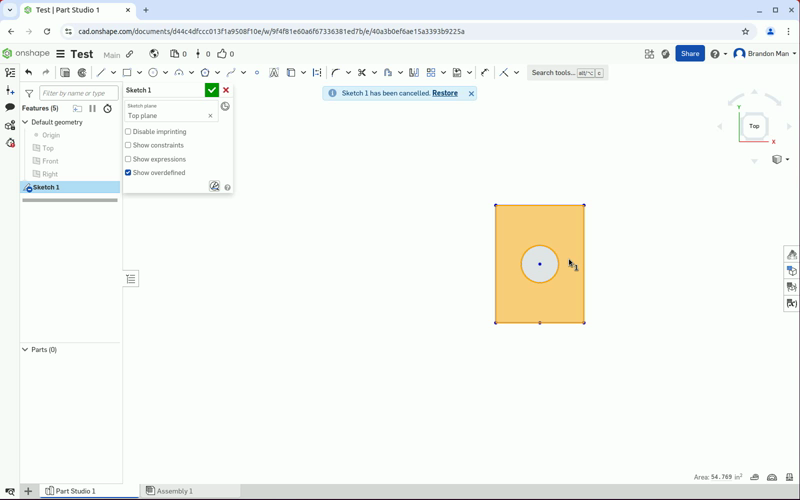
scroll(-6)
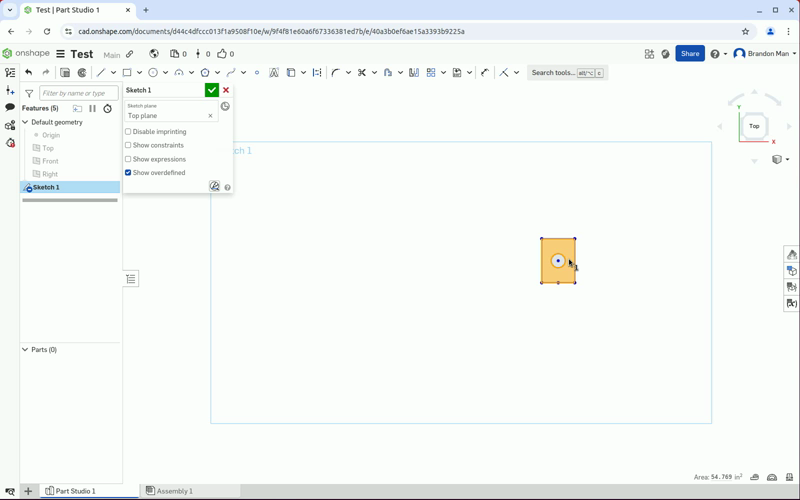
mouse_move(73, 352)
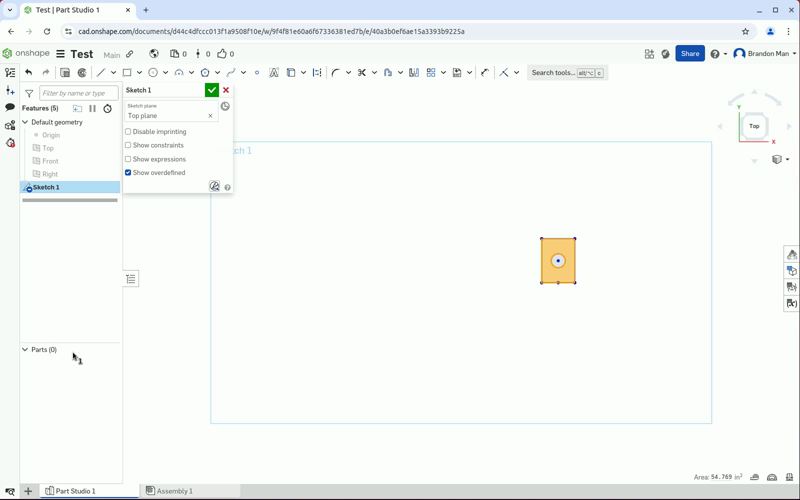
key(shift+y)
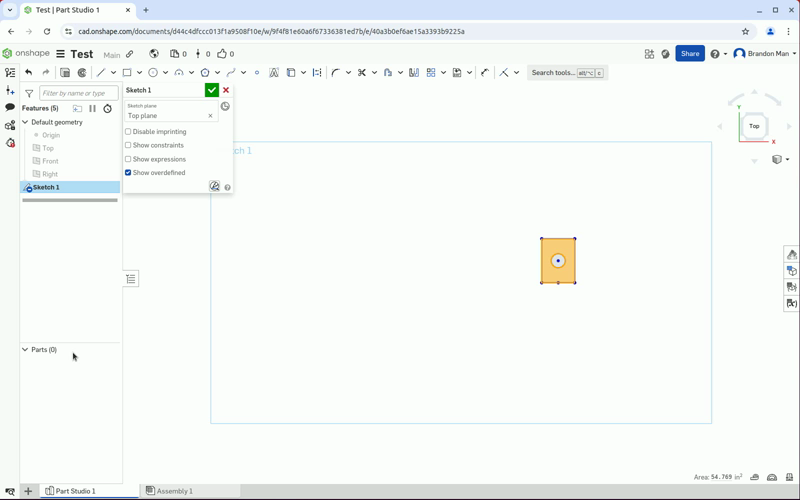
key(shift+e)
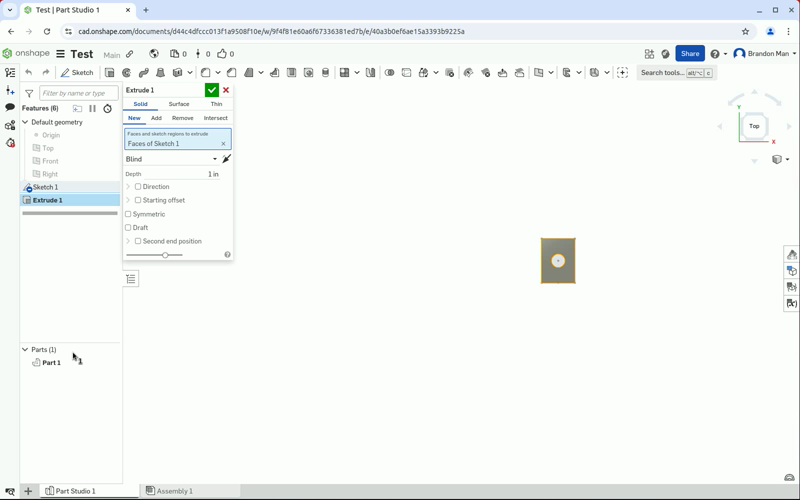
mouse_move(143, 106)
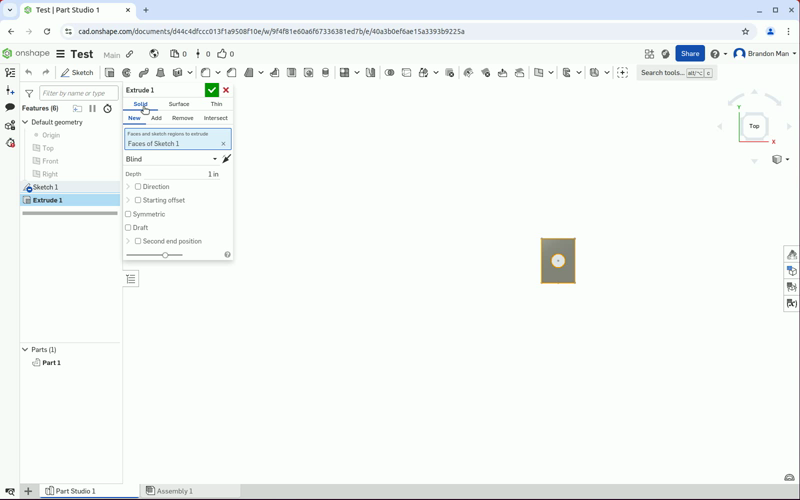
click(143, 106)
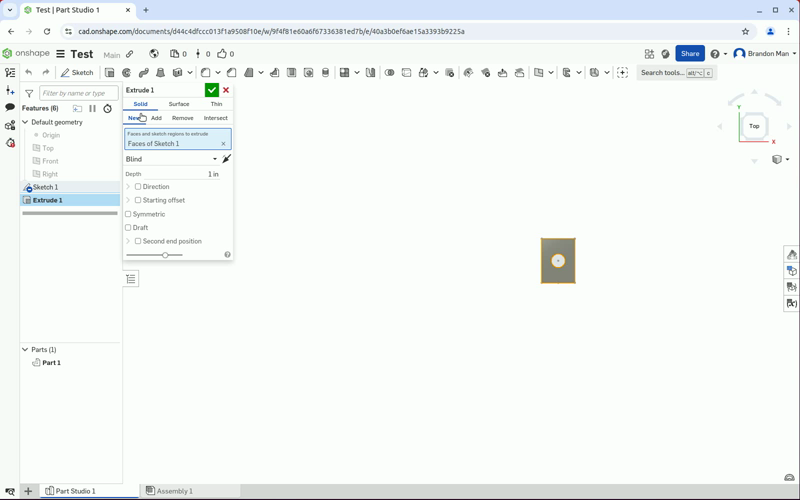
mouse_move(137, 120)
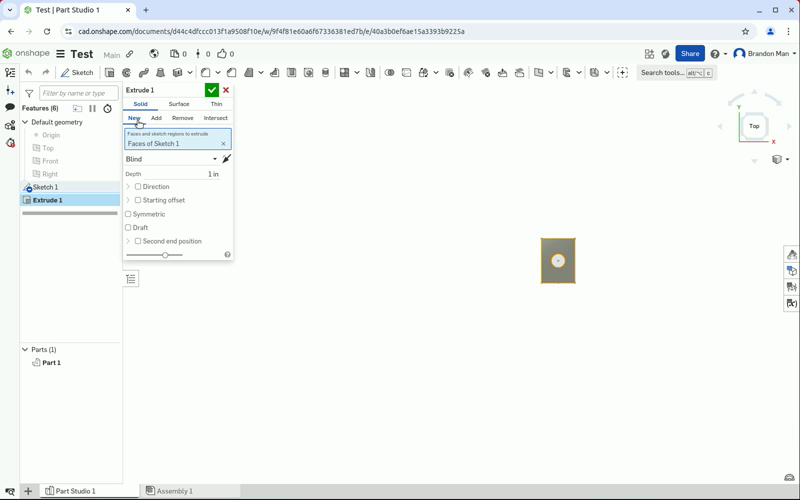
click(137, 120)
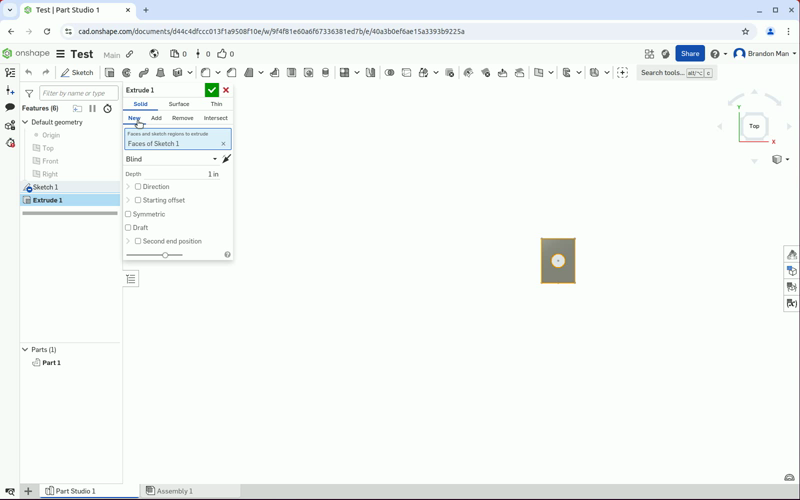
key(tab, 4)
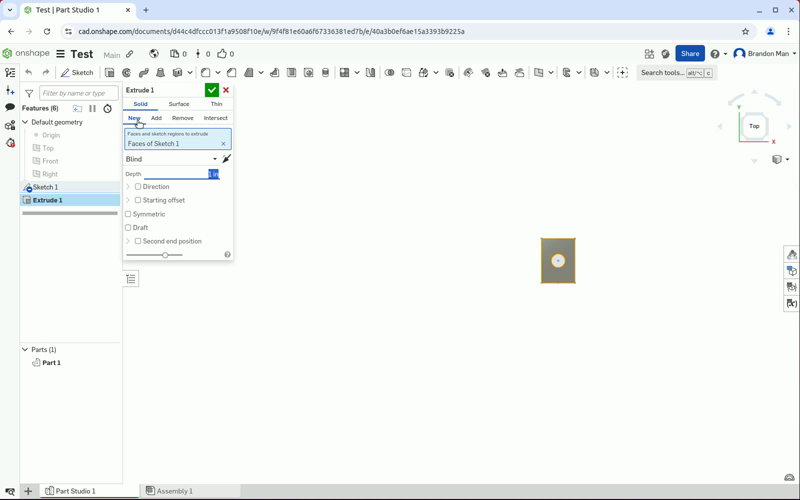
text(2.166)
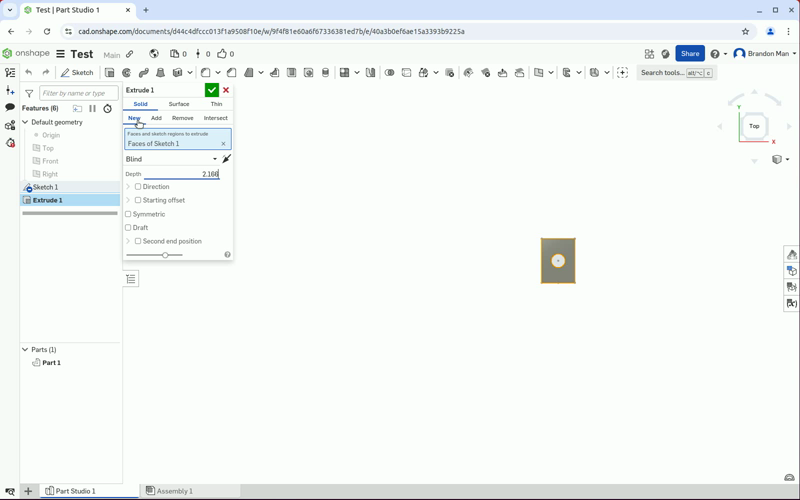
key(enter)
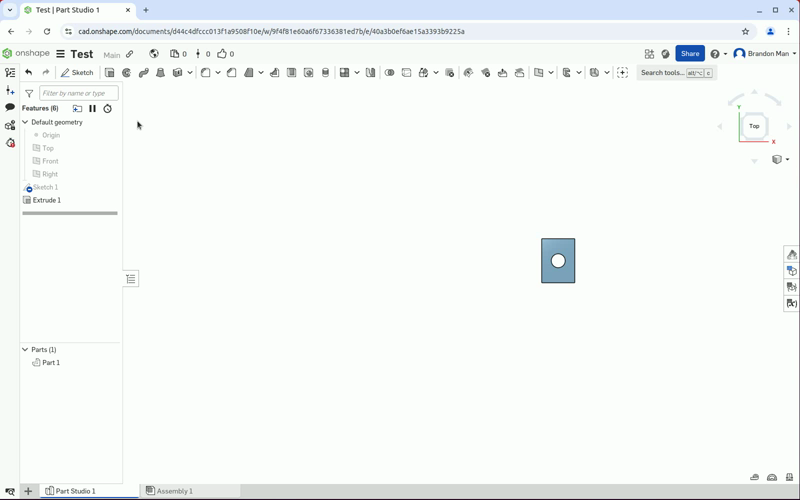
key(shift+h)
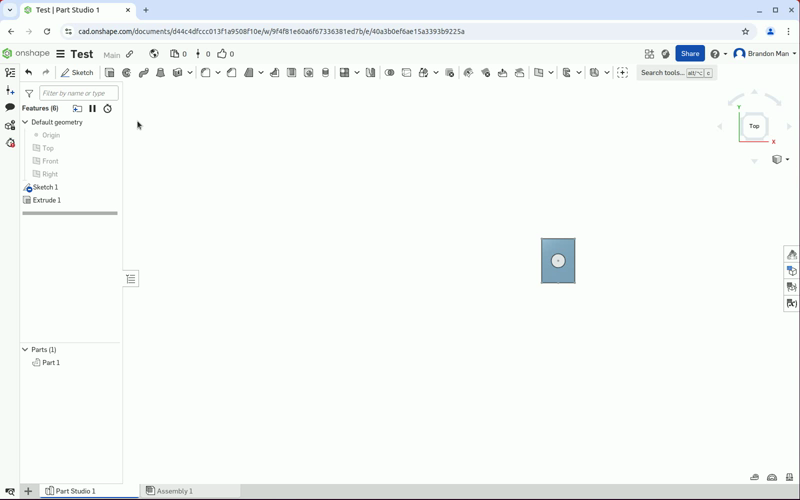
key(shift+h)
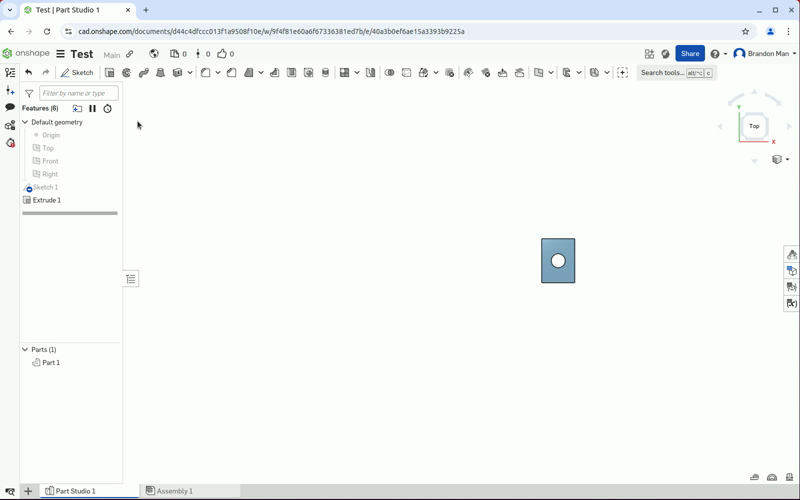
mouse_move(73, 189)
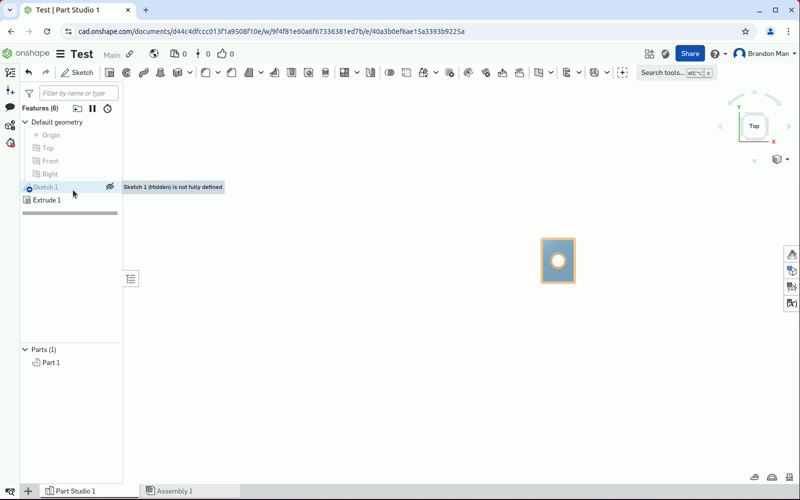
click(73, 189)
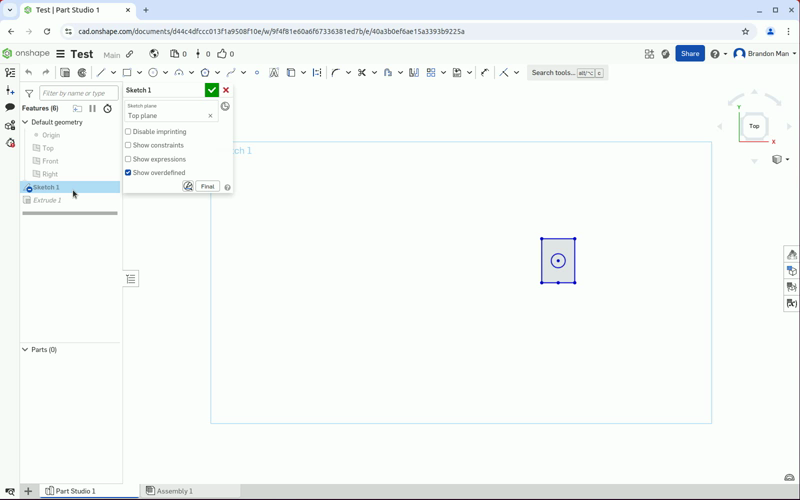
mouse_move(229, 92)
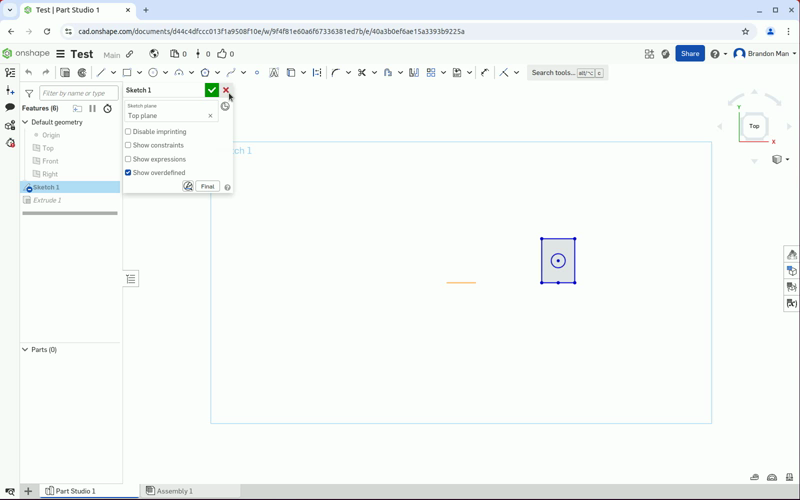
click(229, 92)
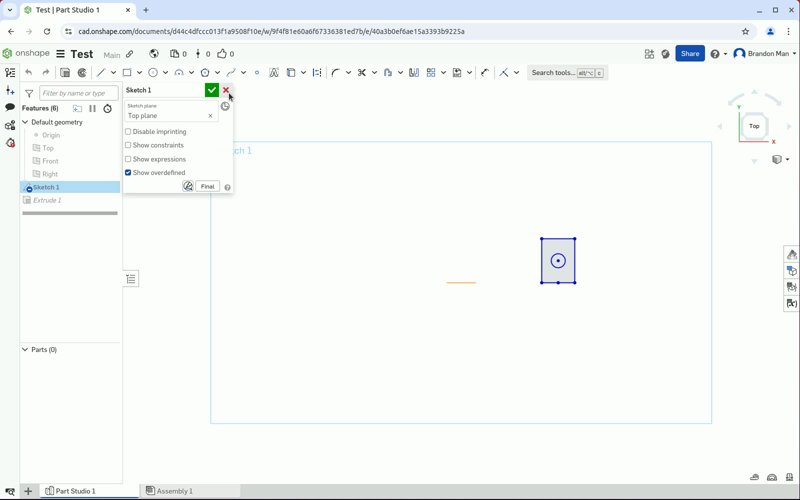
key(shift+s)
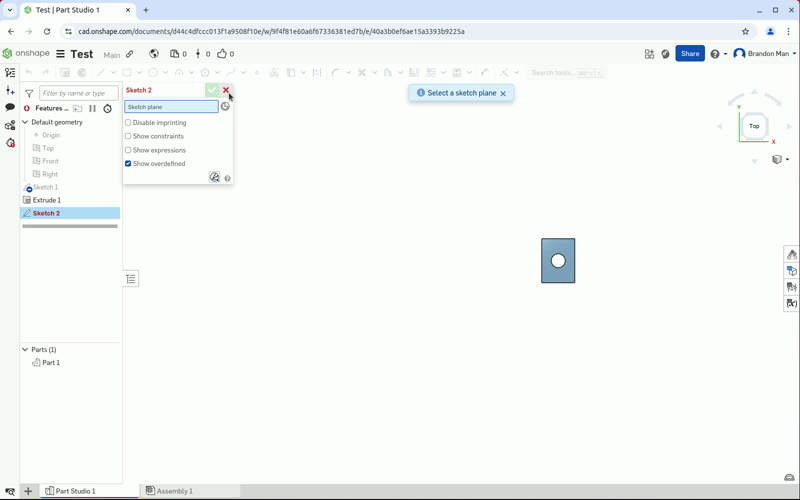
mouse_move(73, 150)
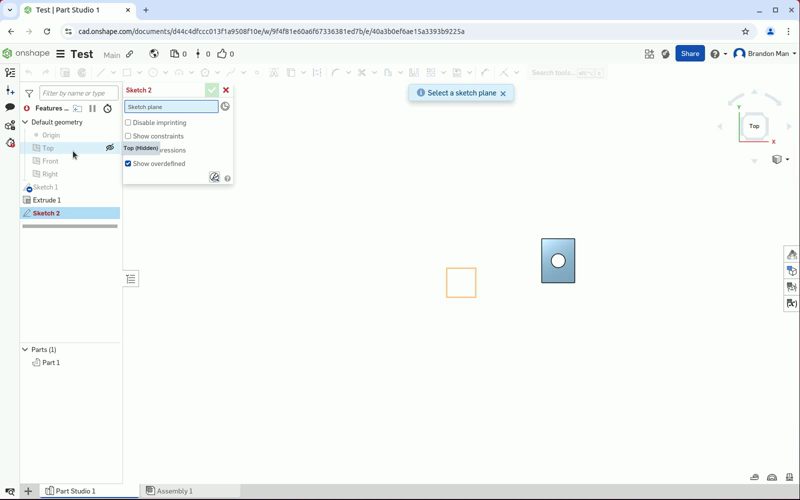
click(73, 150)
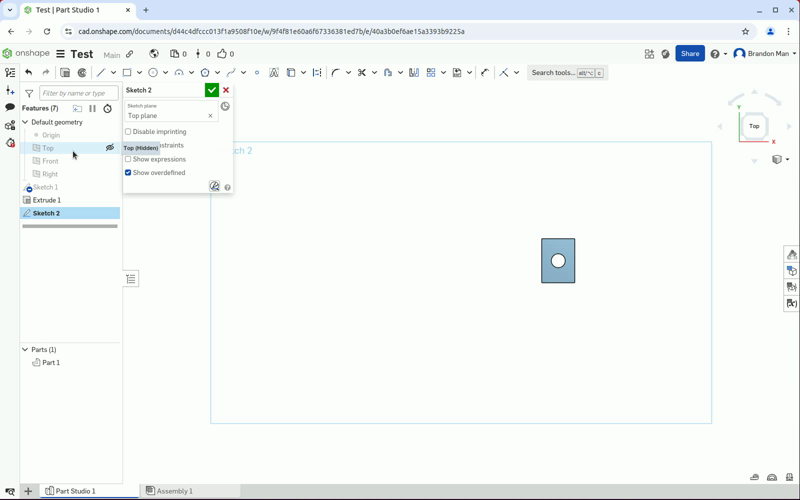
mouse_move(73, 352)
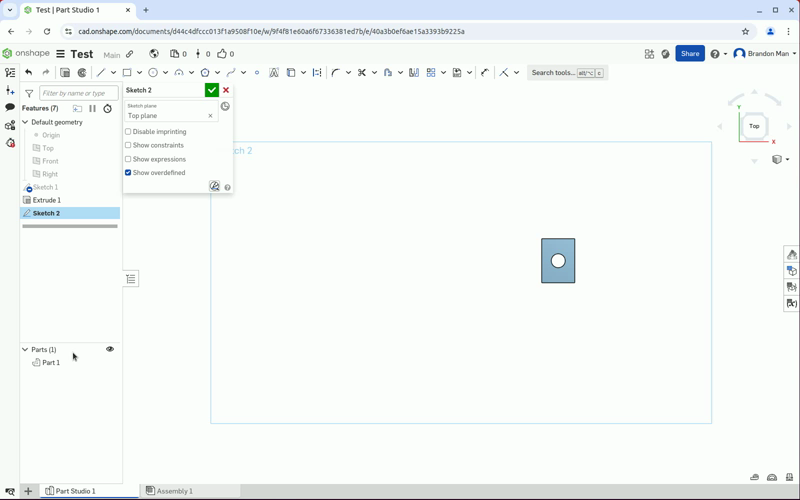
key(y)
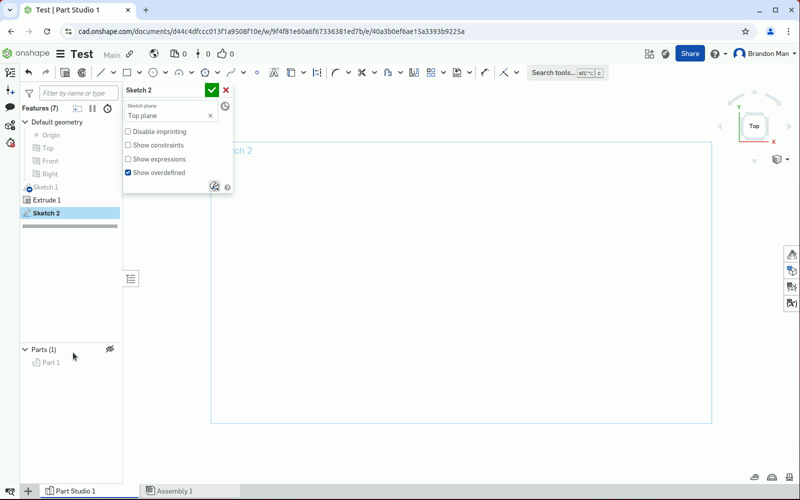
key(l)
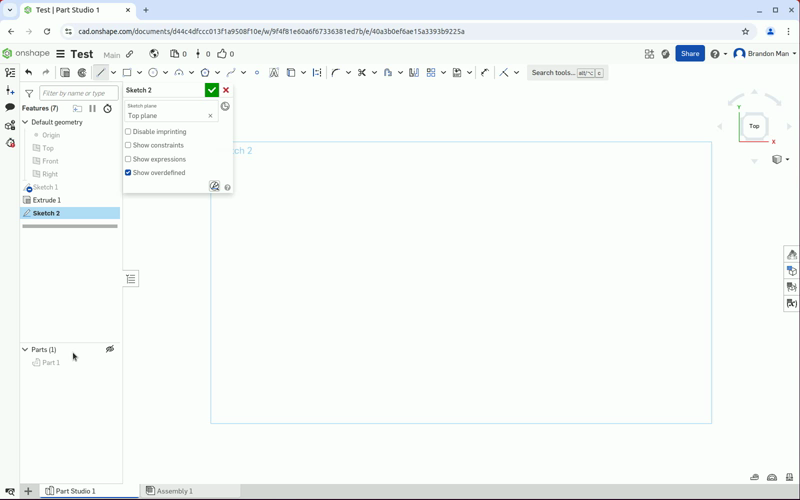
key_down(shift)
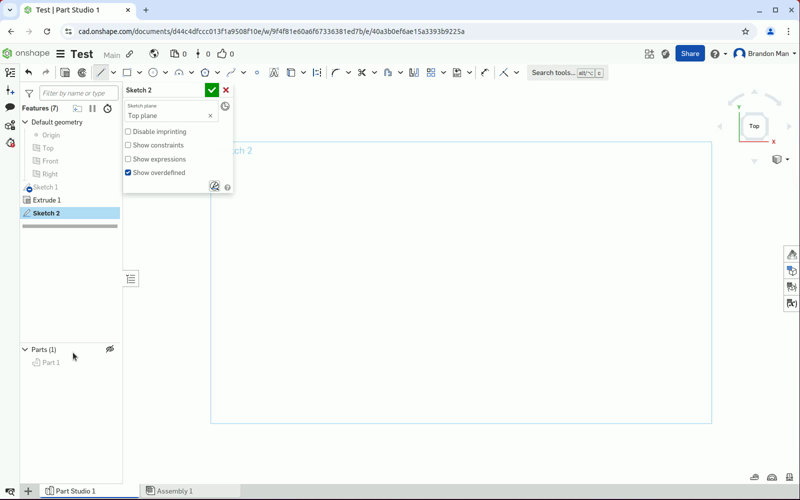
mouse_move(460, 282)
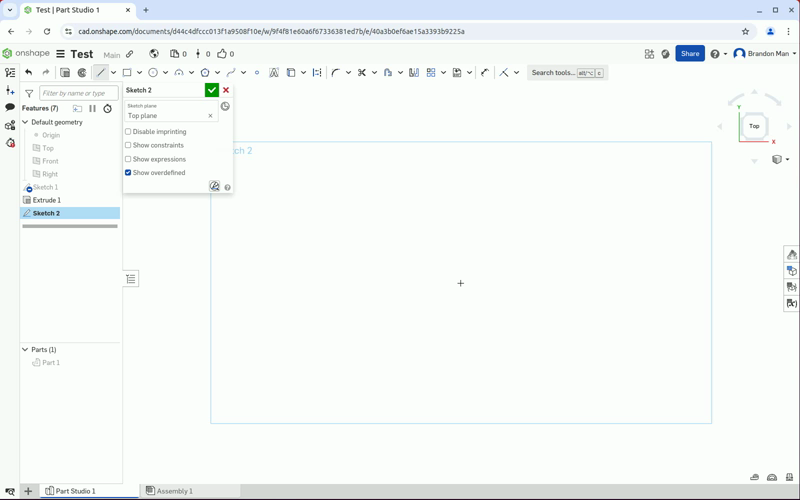
click(460, 282)
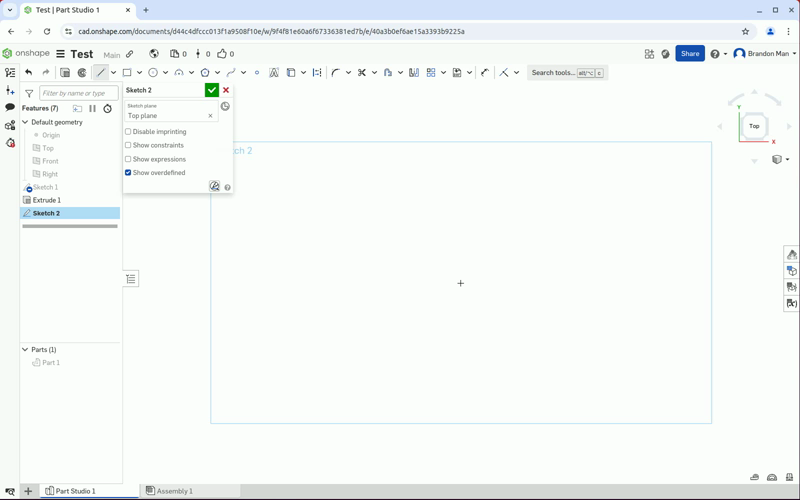
key_up(shift)
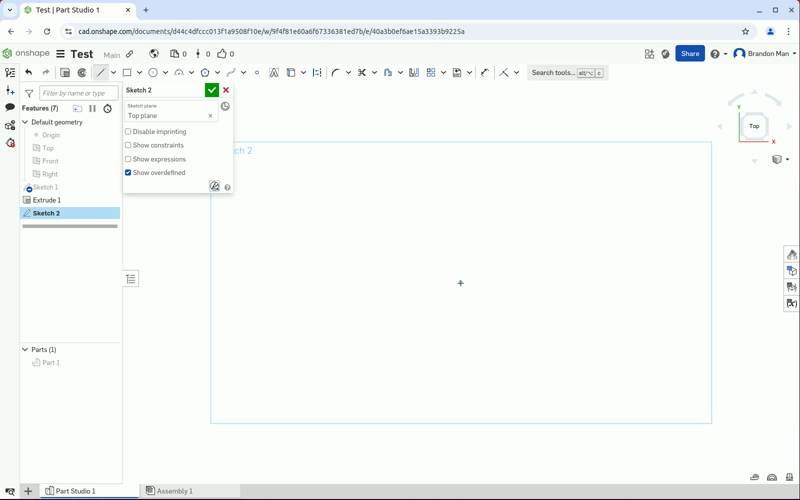
key_down(shift)
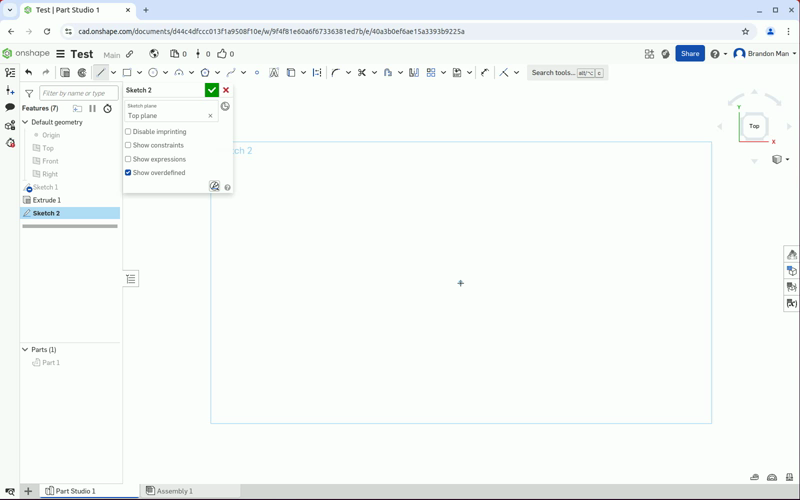
mouse_move(490, 282)
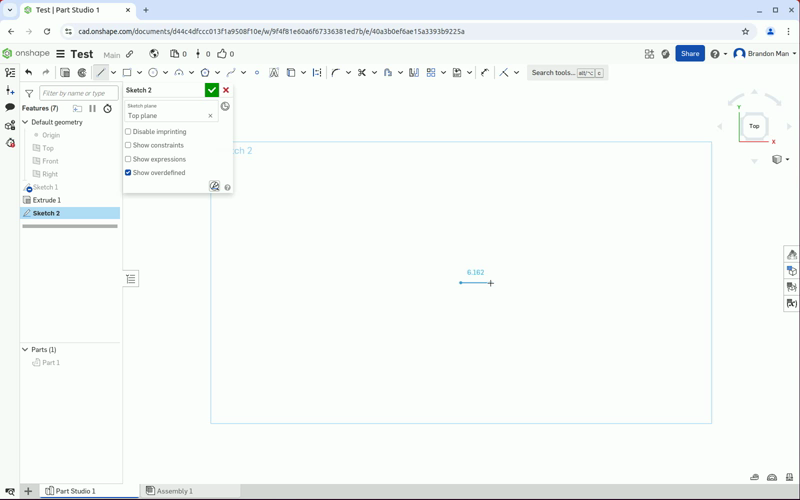
mouse_move(477, 282)
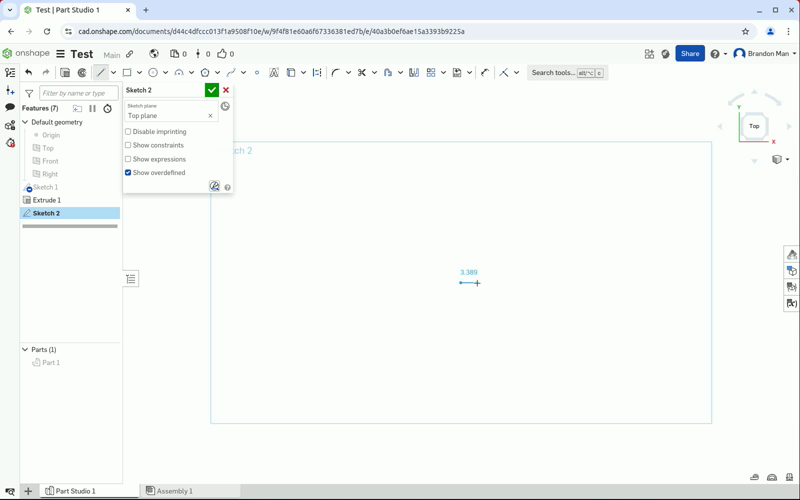
click(477, 282)
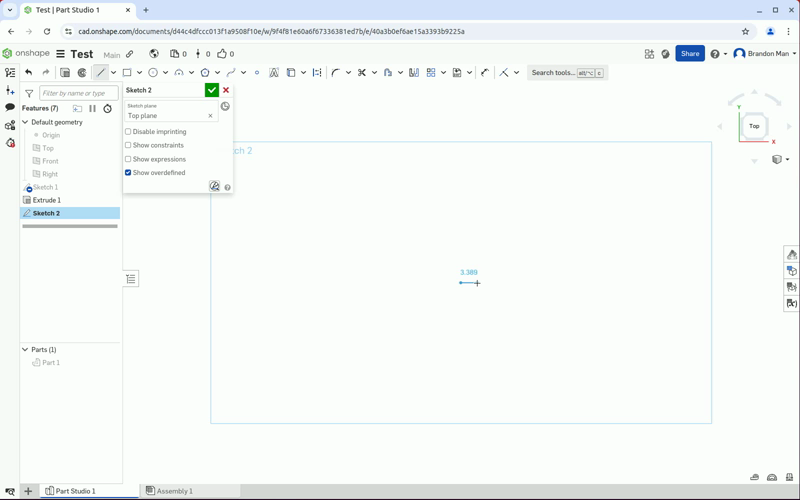
key_up(shift)
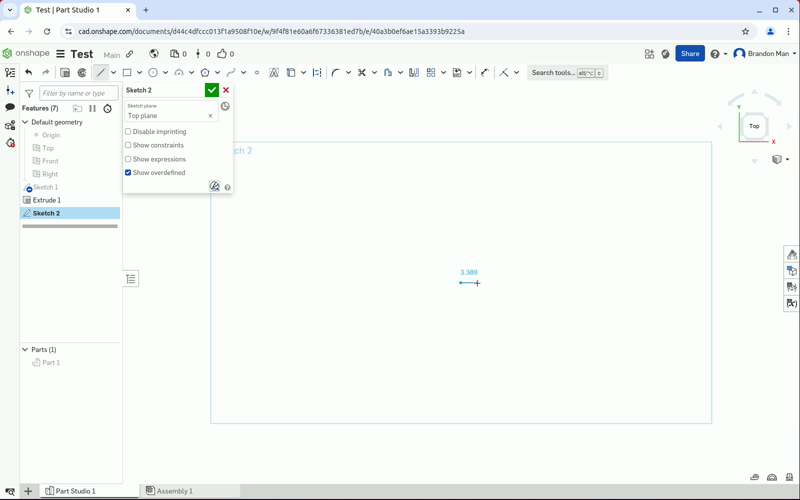
key_down(shift)
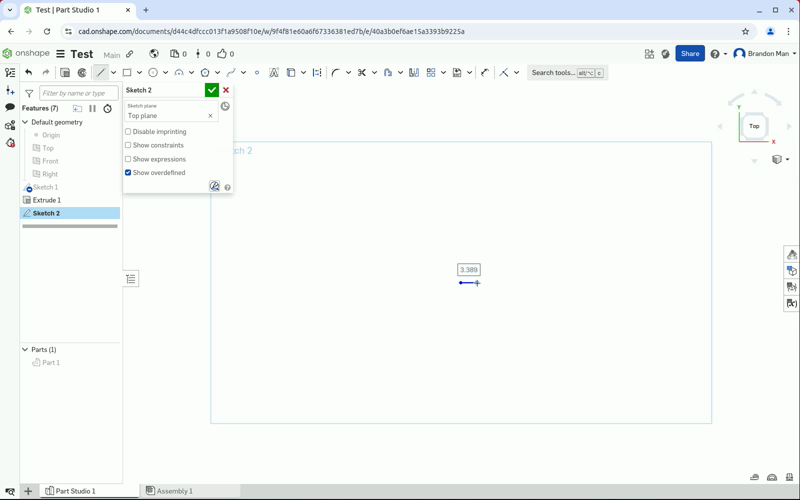
mouse_move(507, 282)
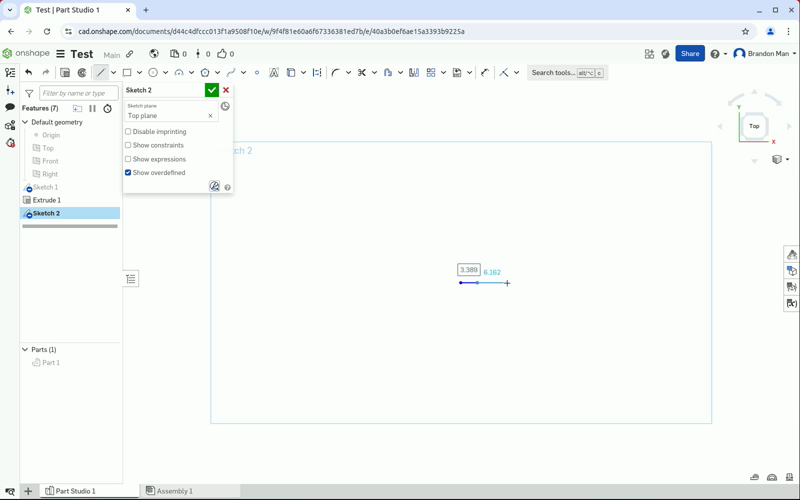
mouse_move(493, 282)
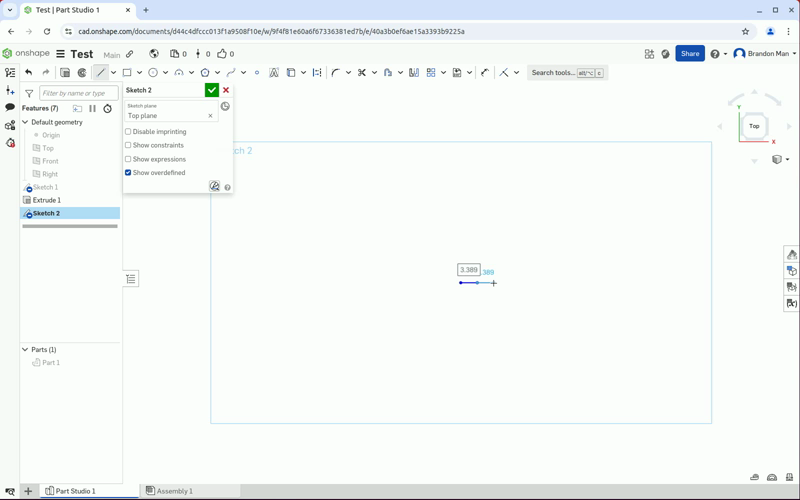
click(493, 282)
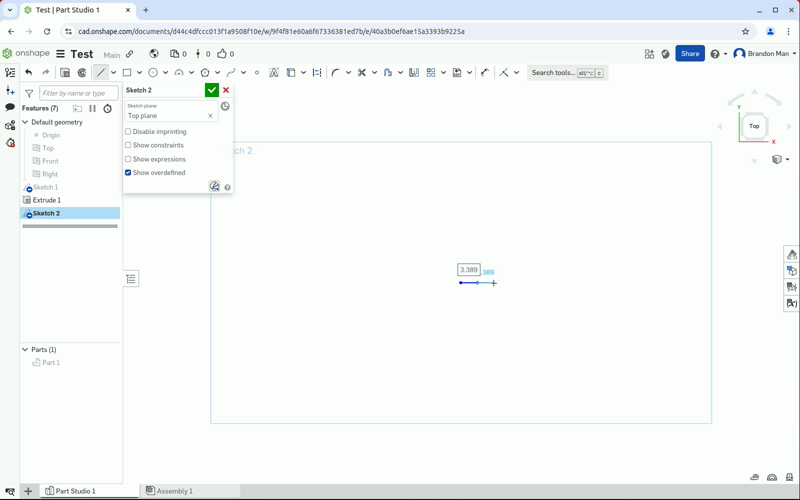
key_up(shift)
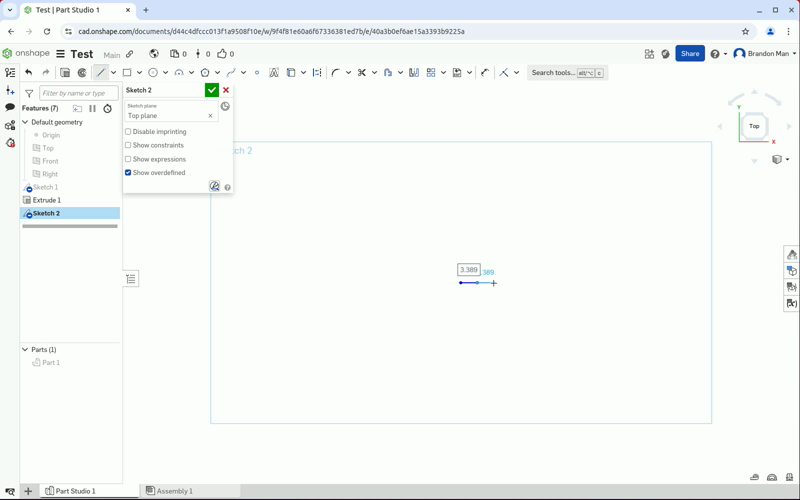
key_down(shift)
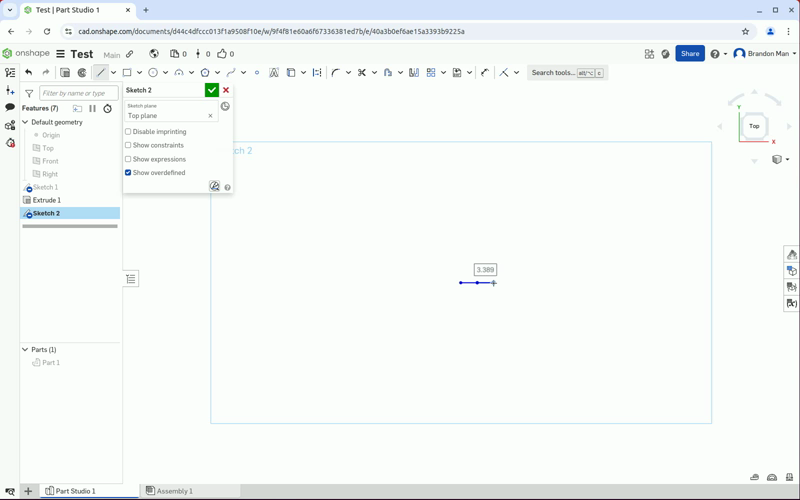
mouse_move(523, 282)
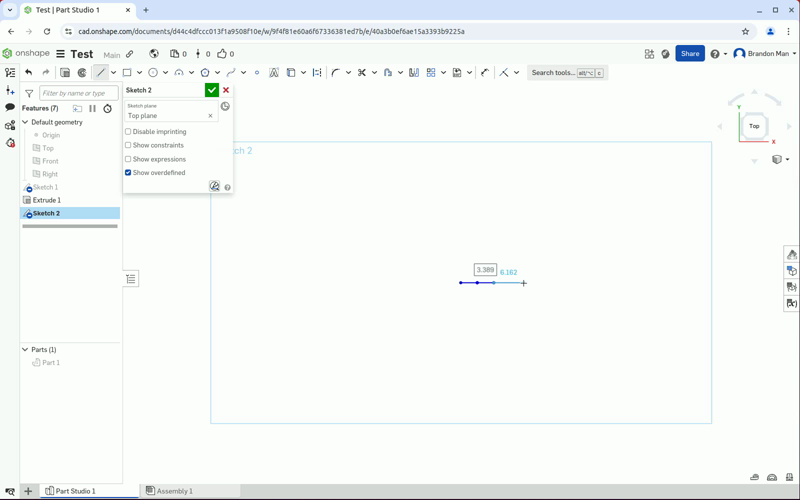
mouse_move(493, 238)
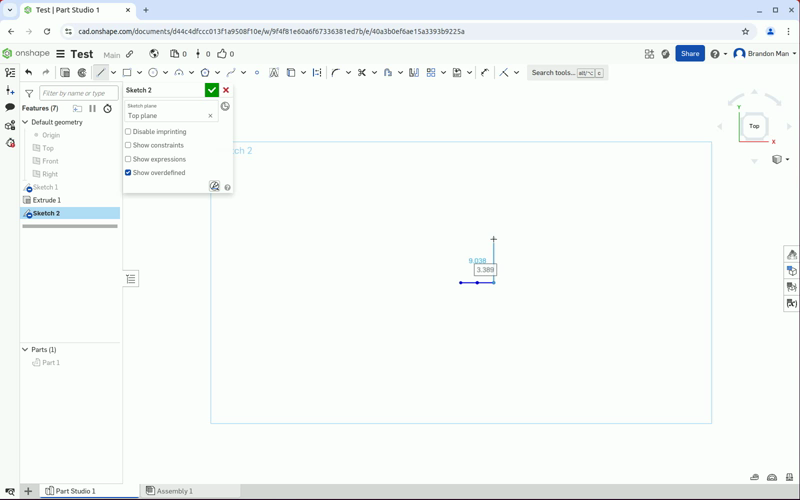
click(493, 238)
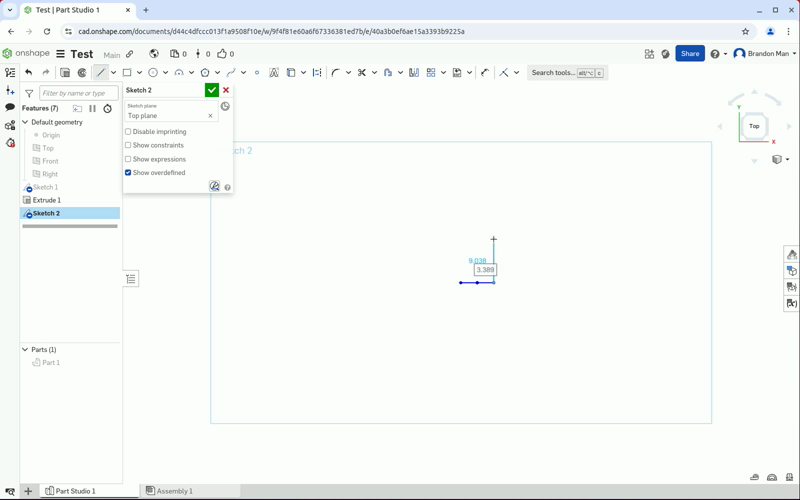
key_up(shift)
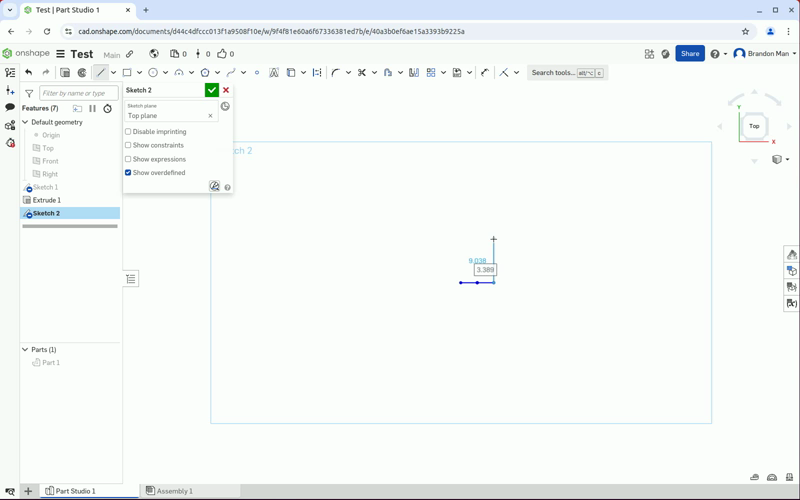
key_down(shift)
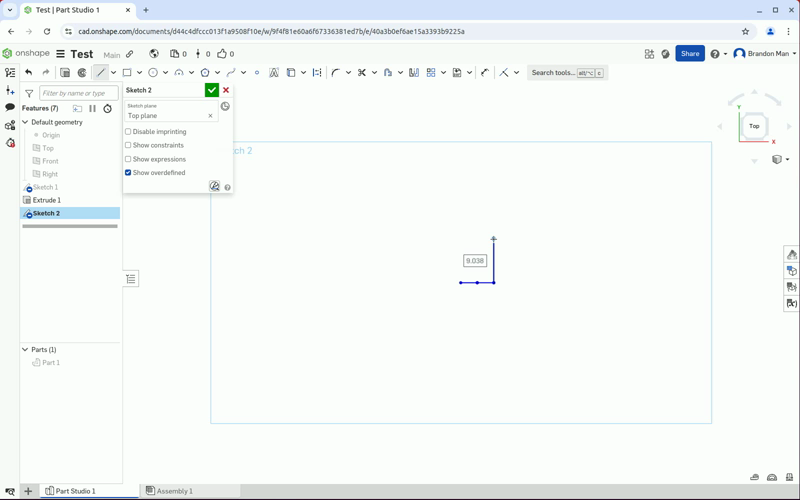
mouse_move(523, 238)
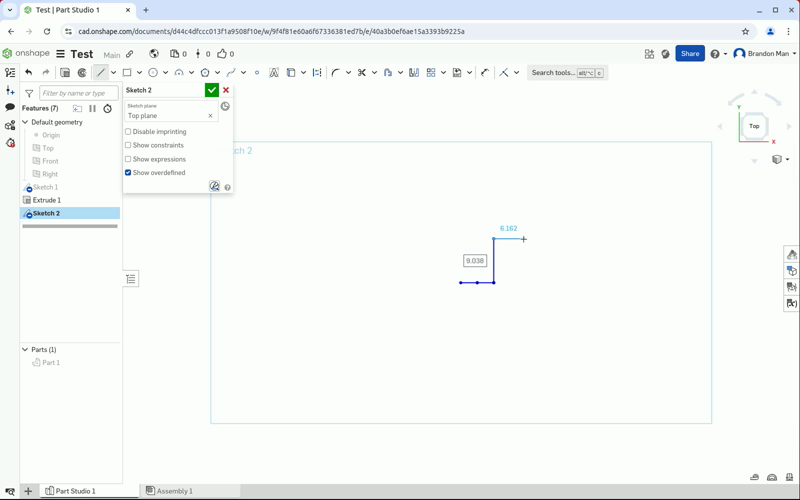
mouse_move(460, 238)
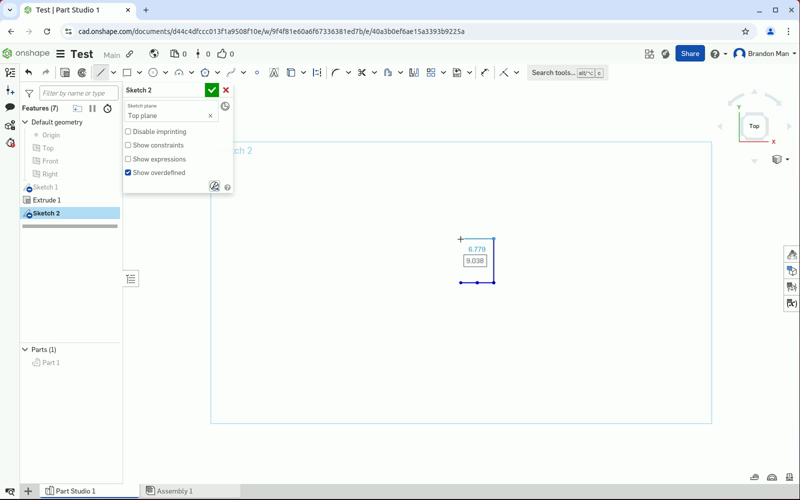
click(460, 238)
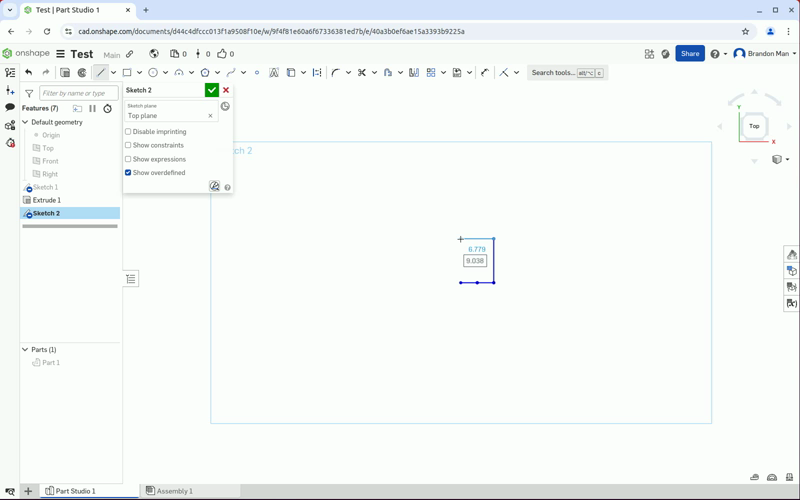
key_up(shift)
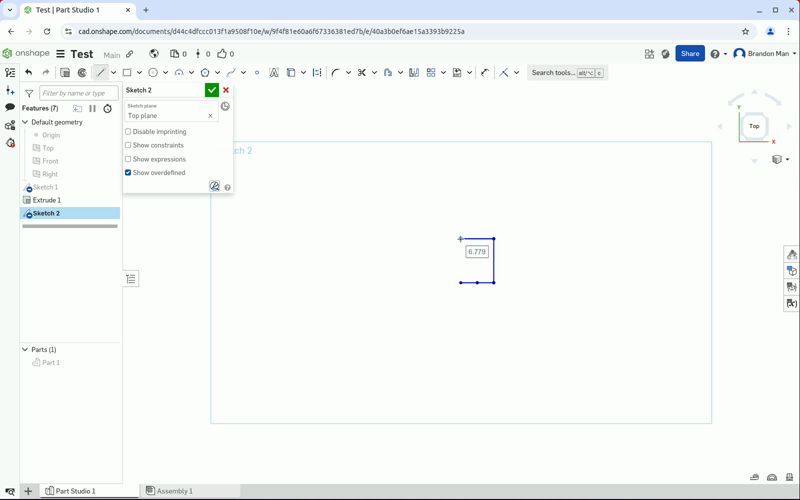
mouse_move(490, 238)
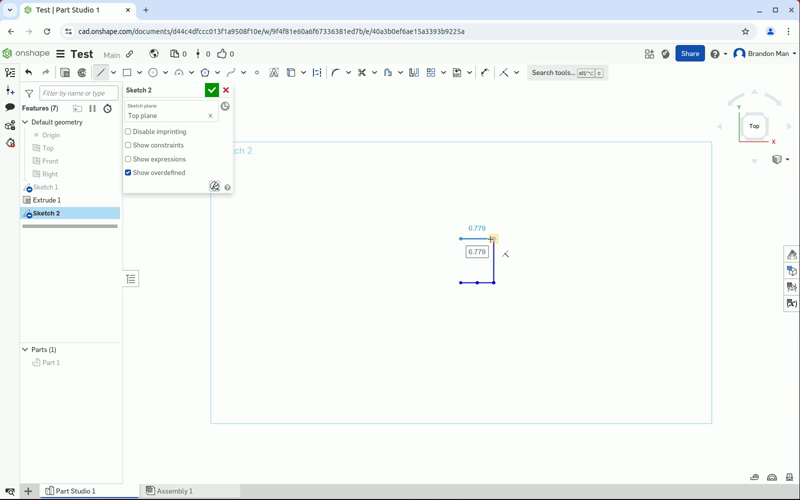
key_down(shift)
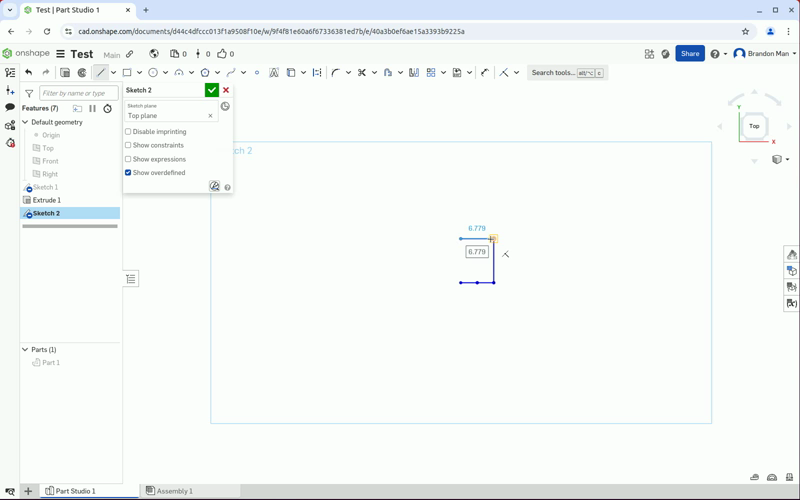
mouse_move(460, 282)
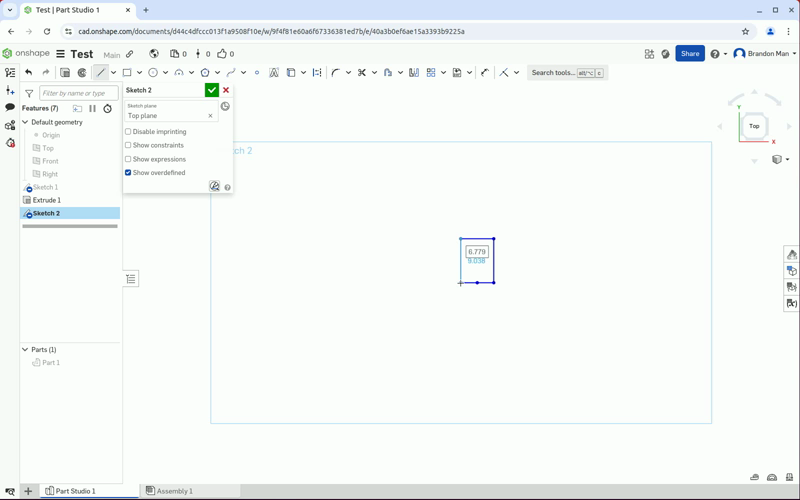
key_up(shift)
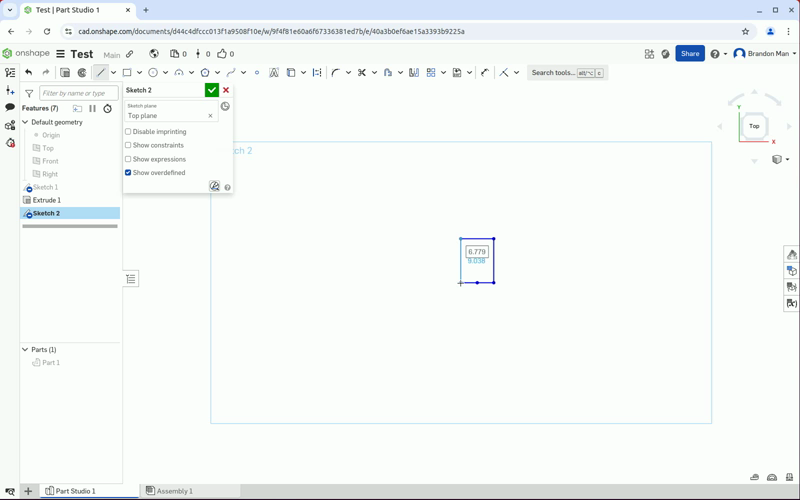
click(460, 282)
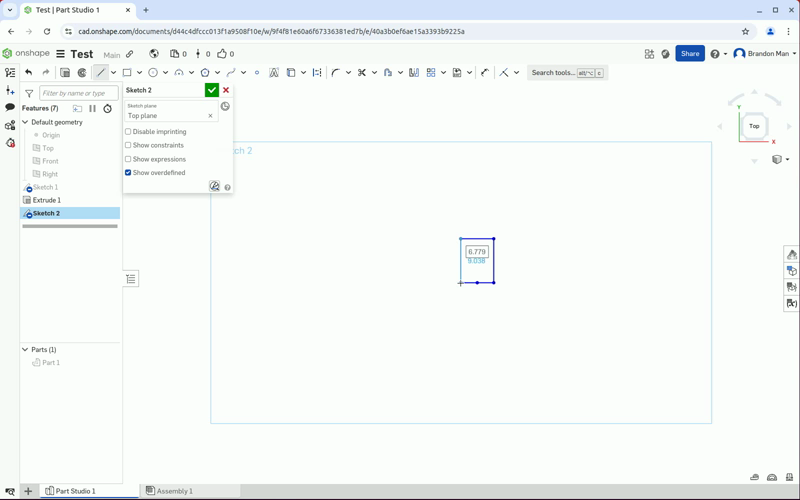
key(esc)
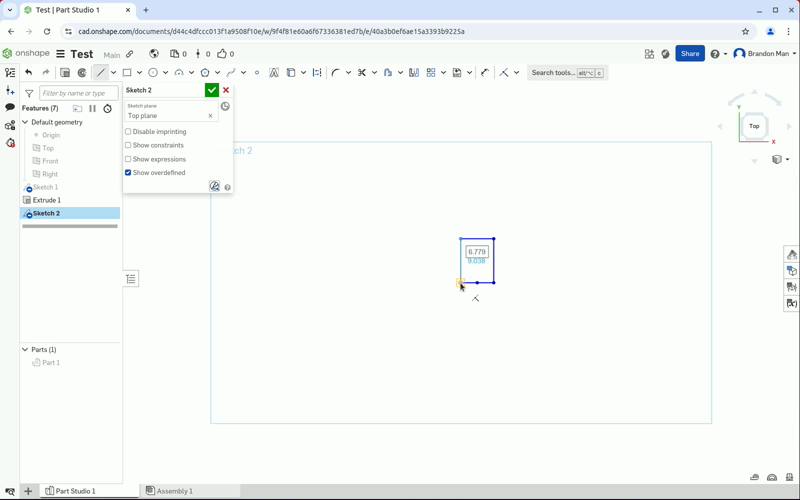
key(c)
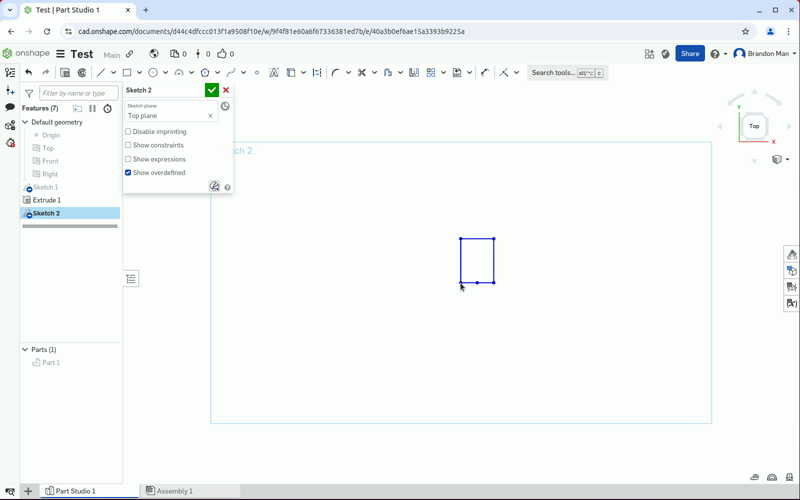
key_down(shift)
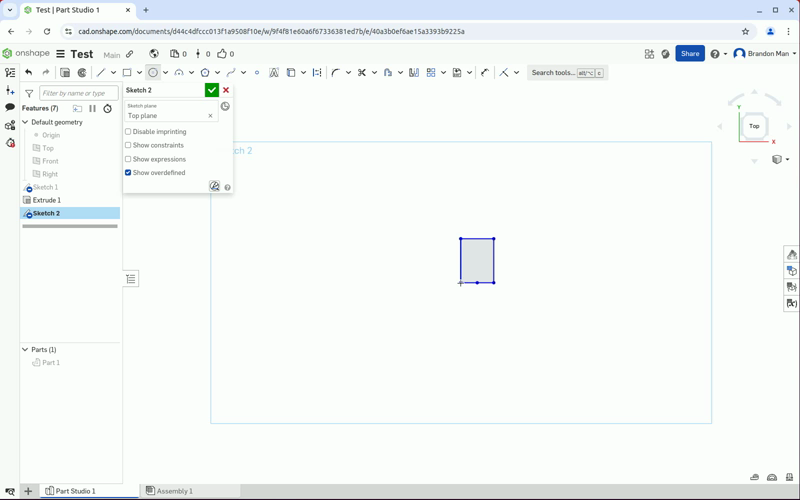
mouse_move(477, 260)
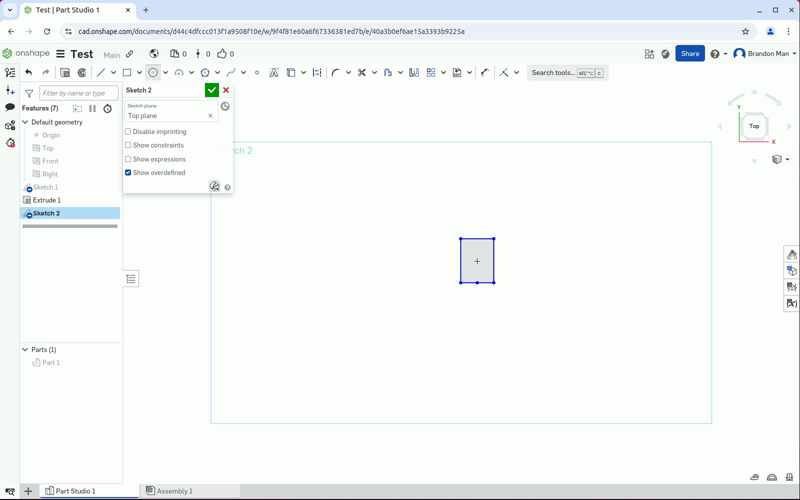
click(477, 260)
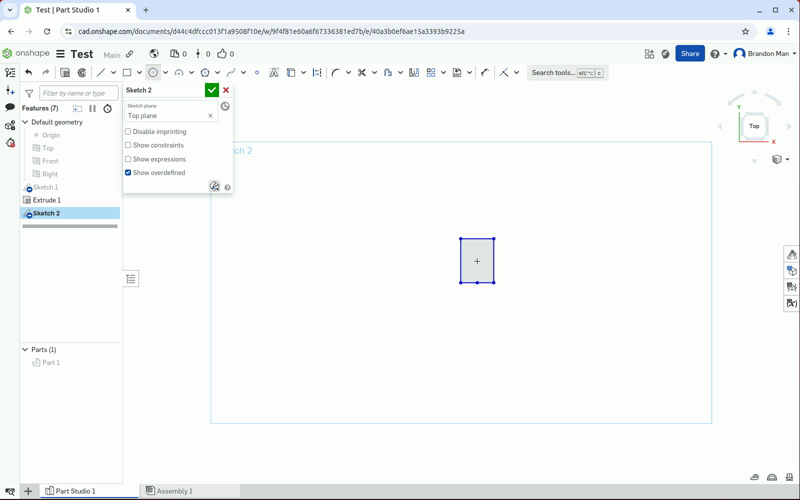
key_up(shift)
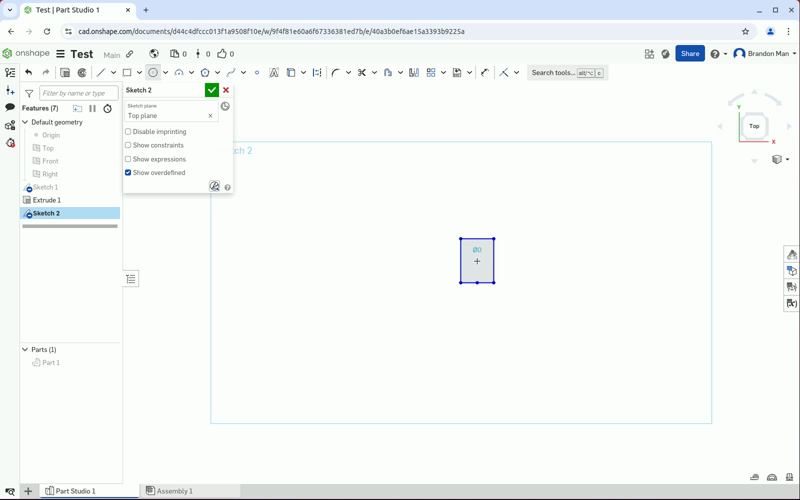
mouse_move(483, 260)
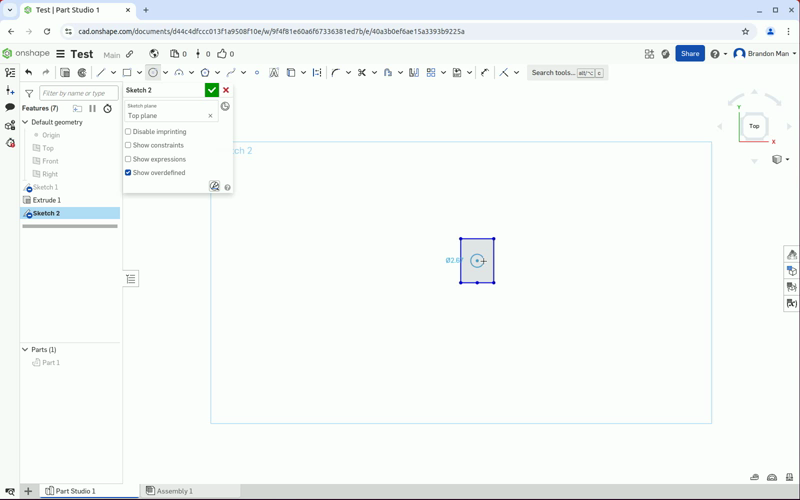
click(483, 260)
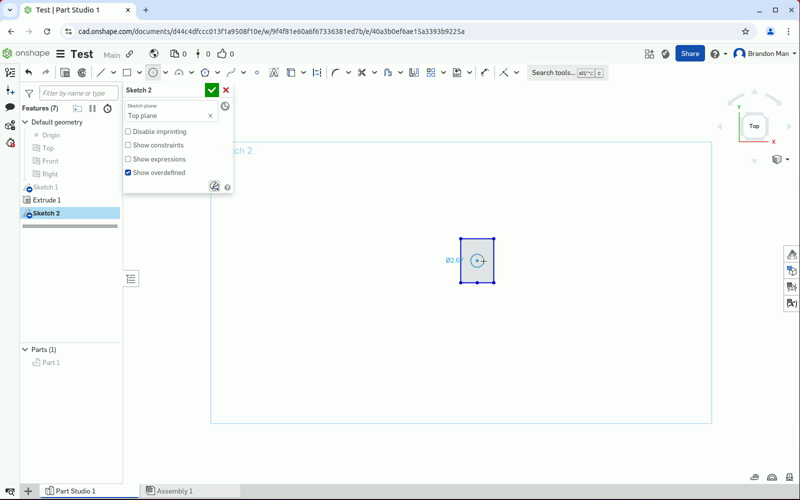
key(esc)
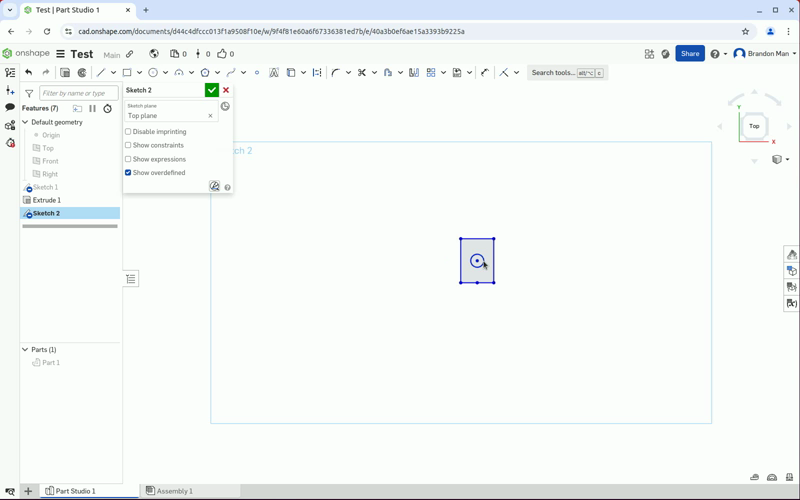
mouse_move(465, 248)
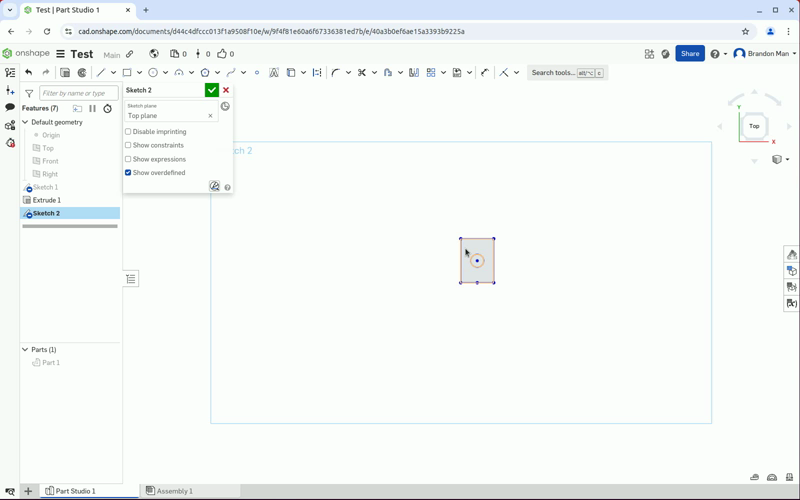
scroll(6)
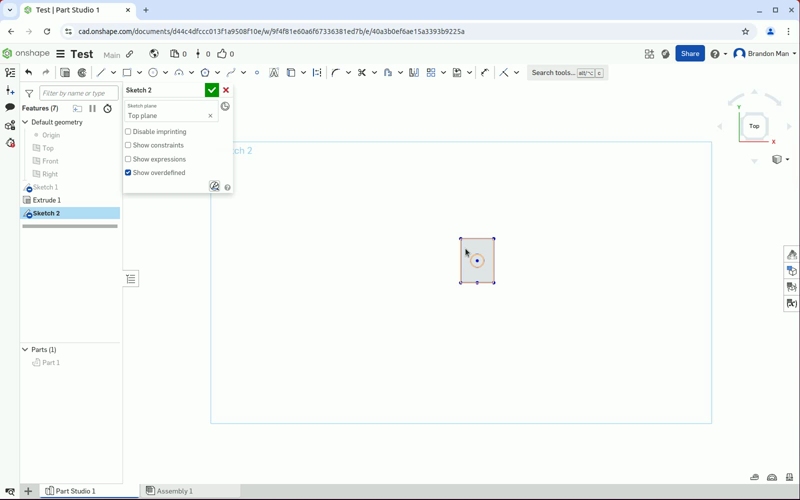
scroll(6)
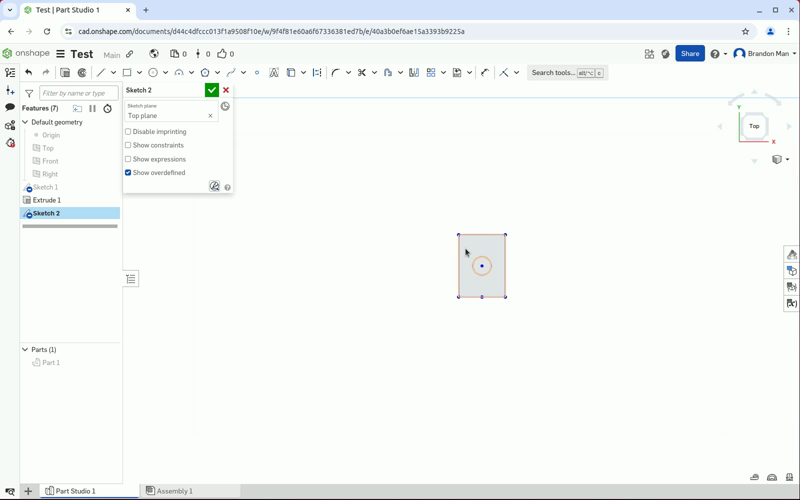
scroll(6)
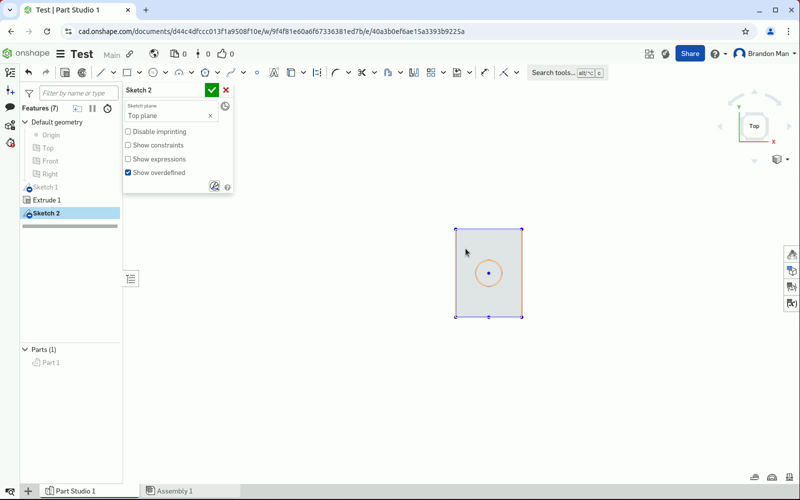
scroll(6)
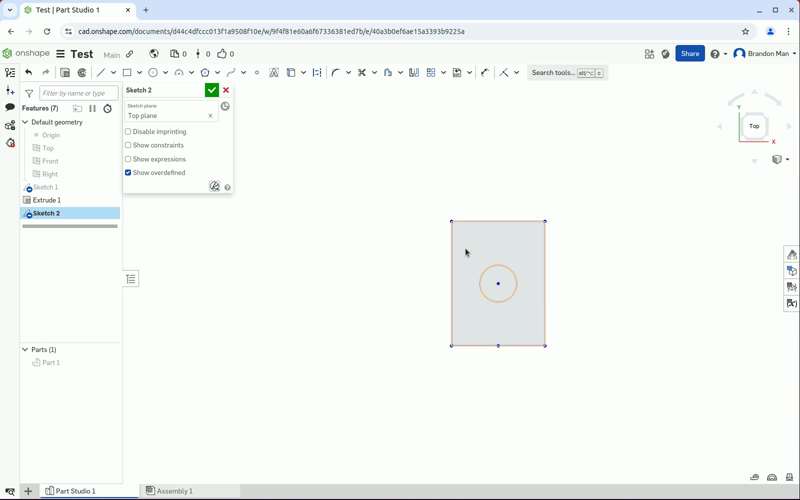
scroll(6)
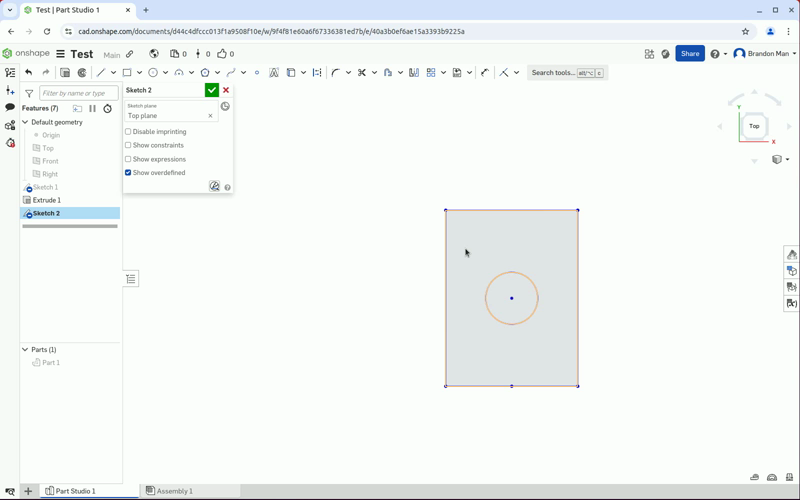
scroll(6)
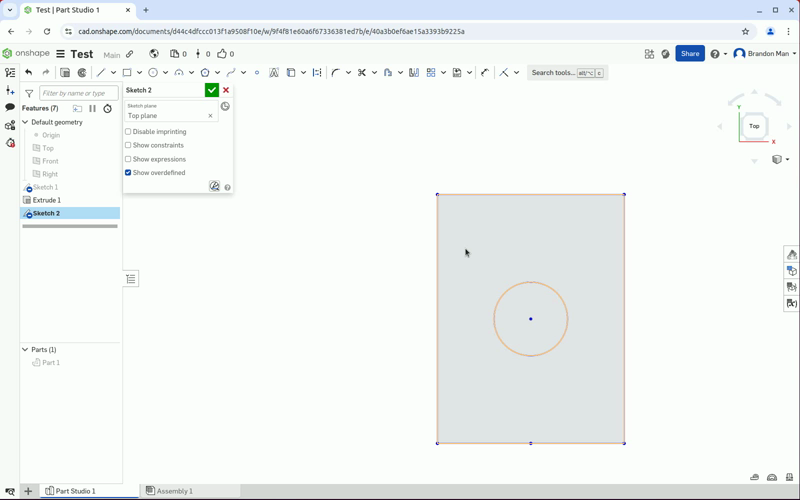
scroll(6)
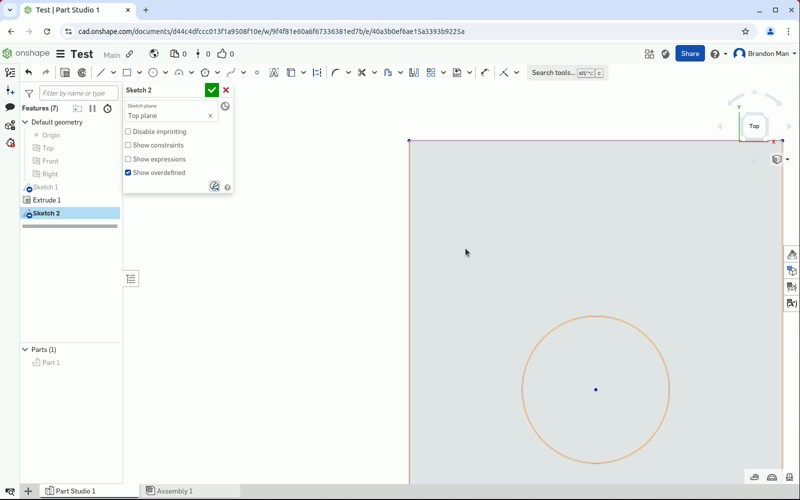
click(465, 248)
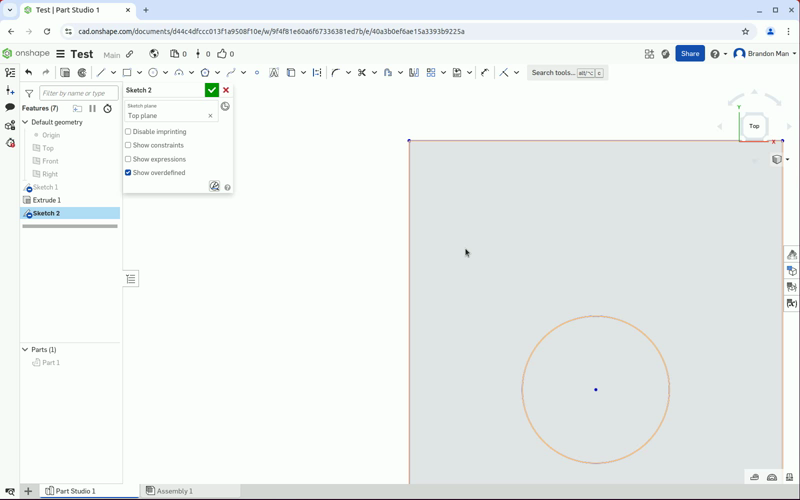
scroll(-6)
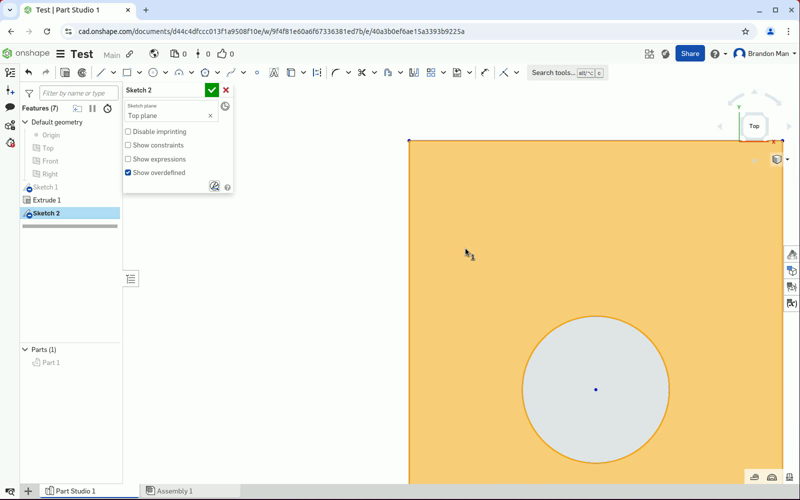
scroll(-6)
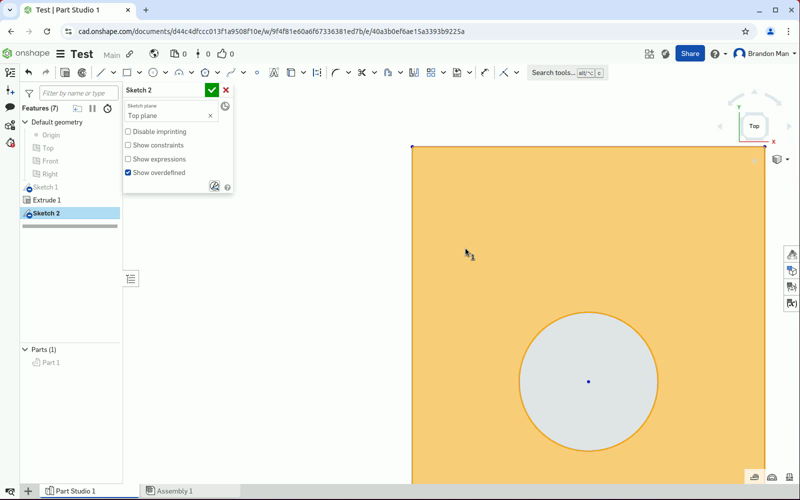
scroll(-6)
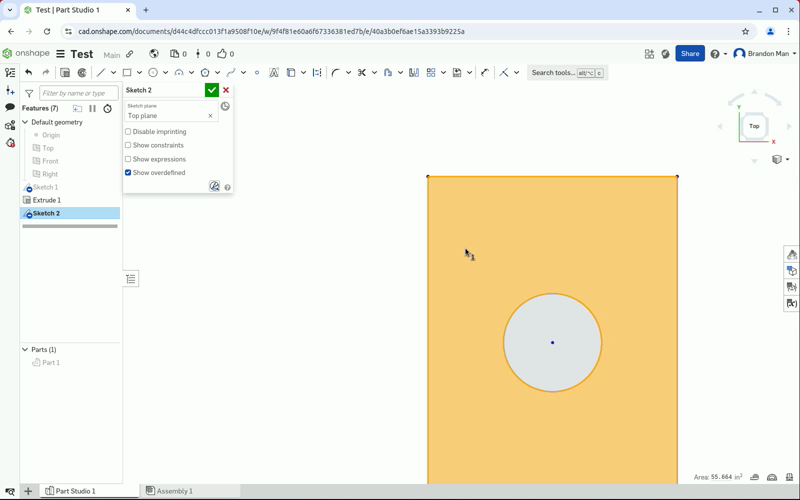
scroll(-6)
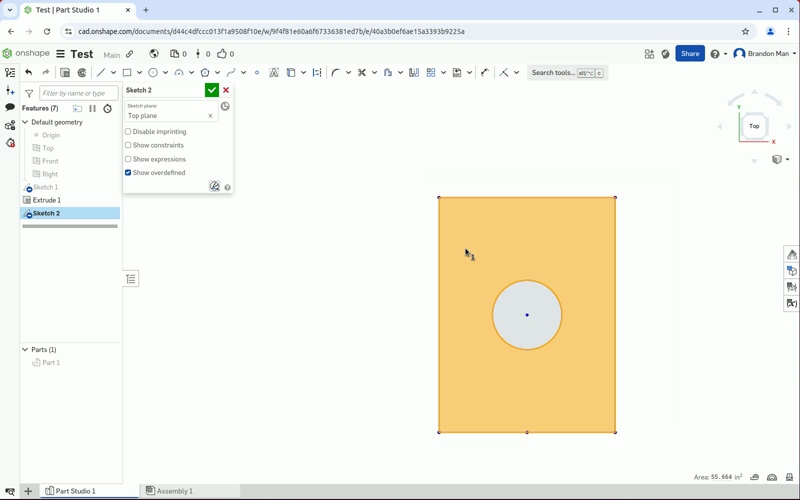
scroll(-6)
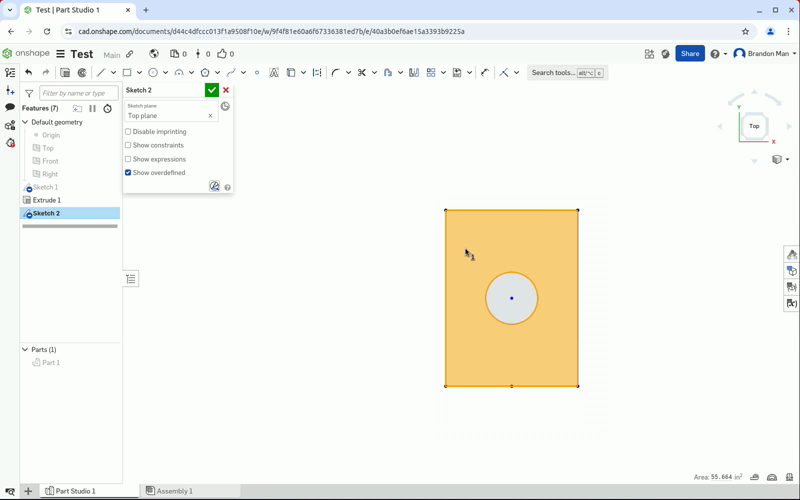
scroll(-6)
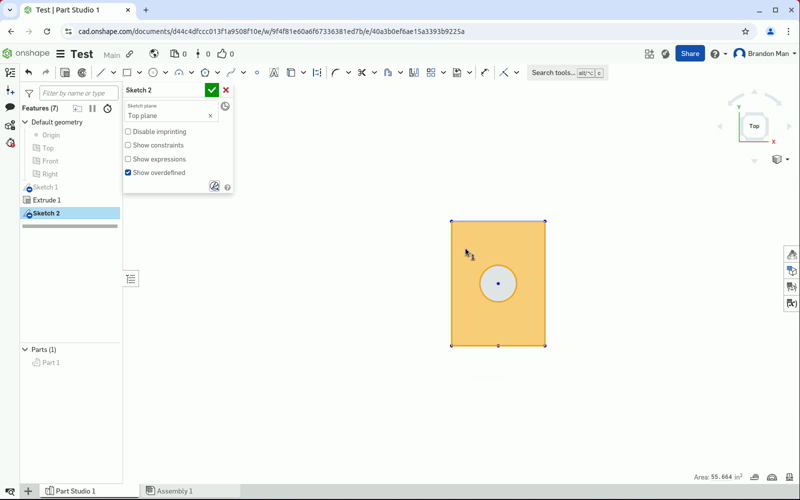
scroll(-6)
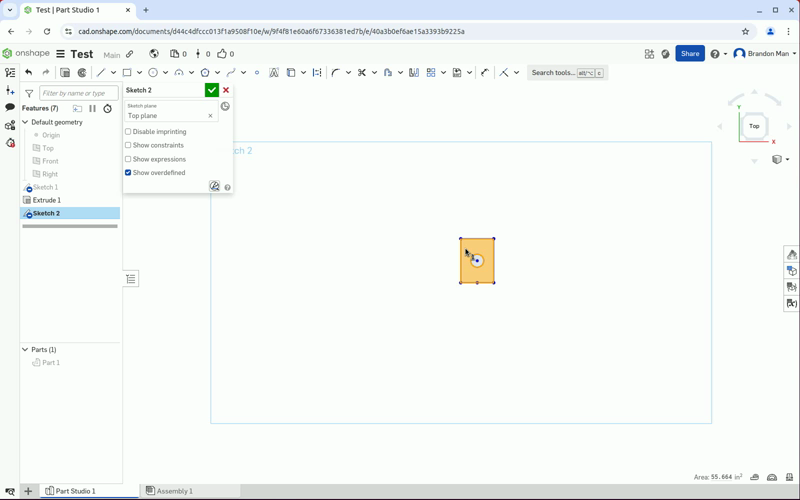
mouse_move(73, 352)
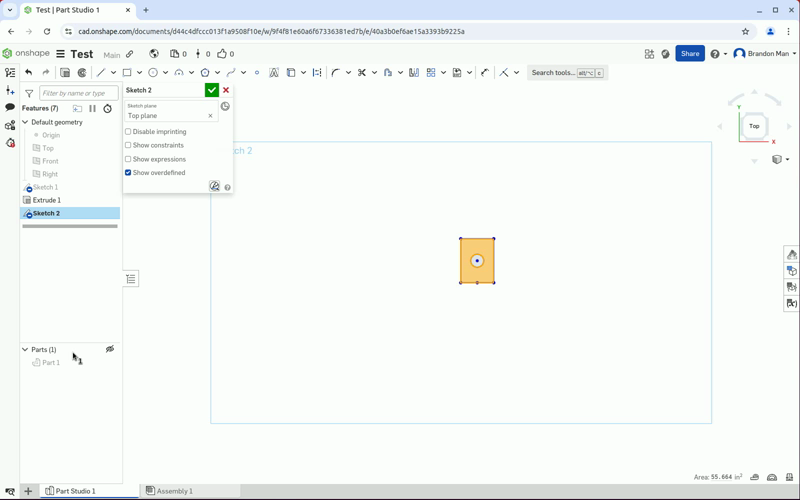
key(shift+y)
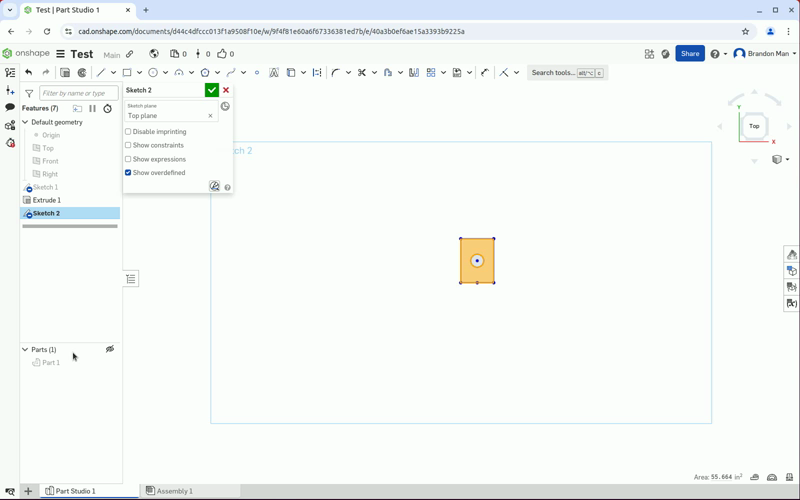
key(shift+e)
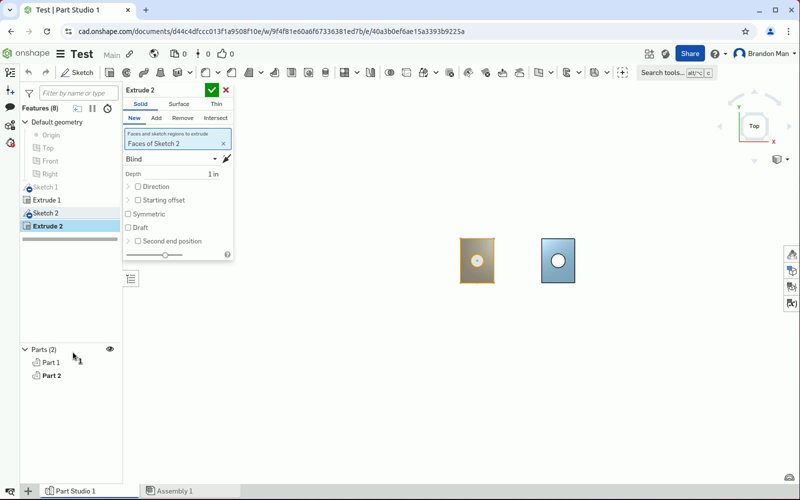
mouse_move(143, 106)
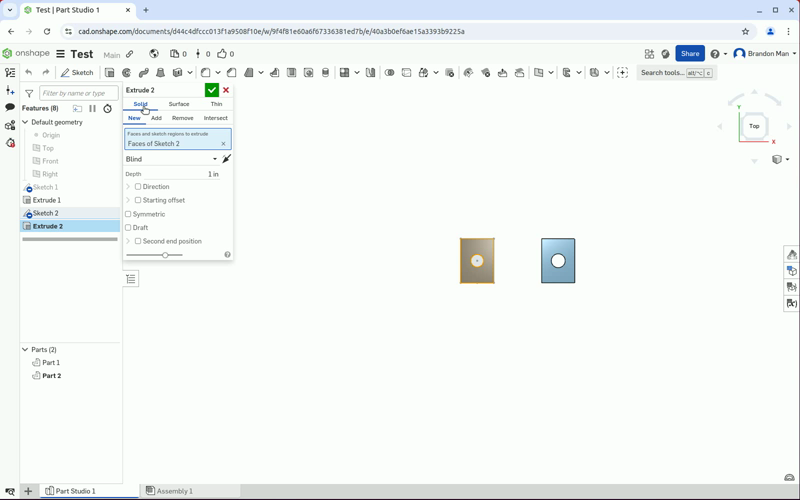
click(143, 106)
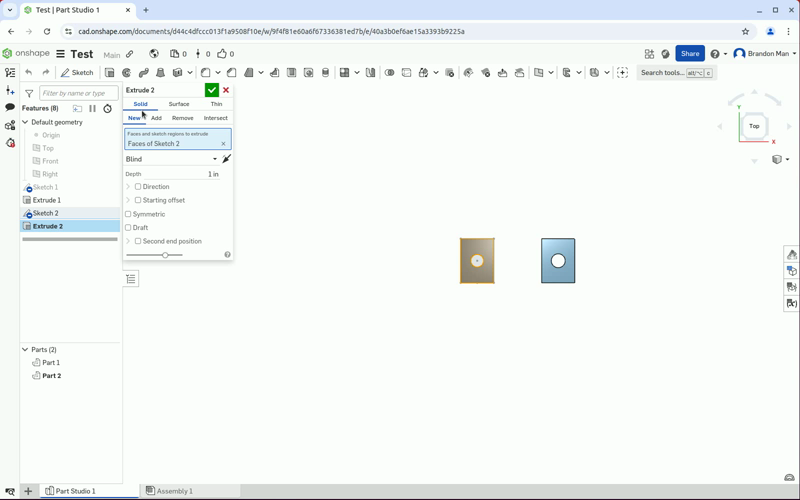
mouse_move(137, 120)
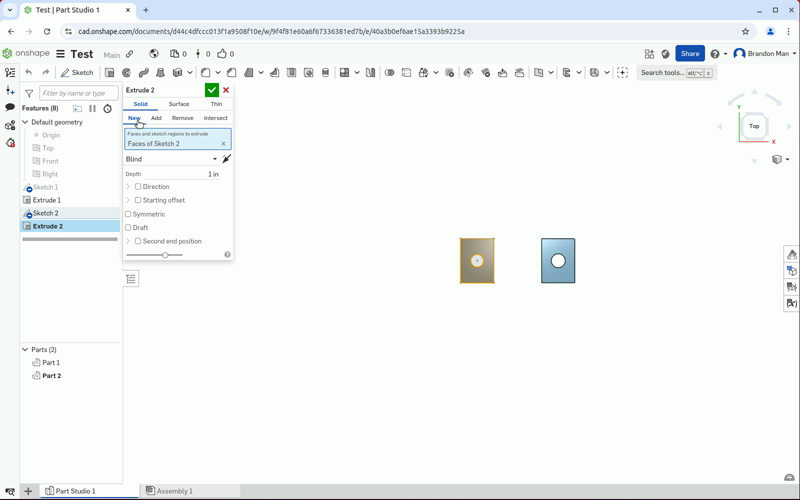
click(137, 120)
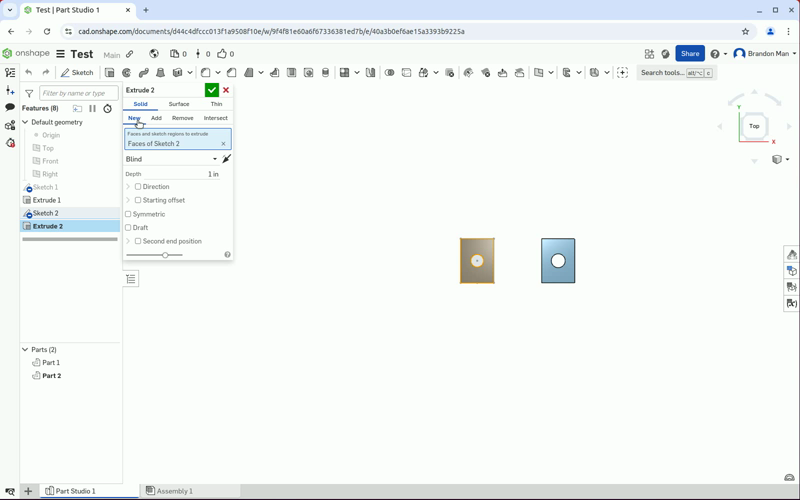
key(tab, 4)
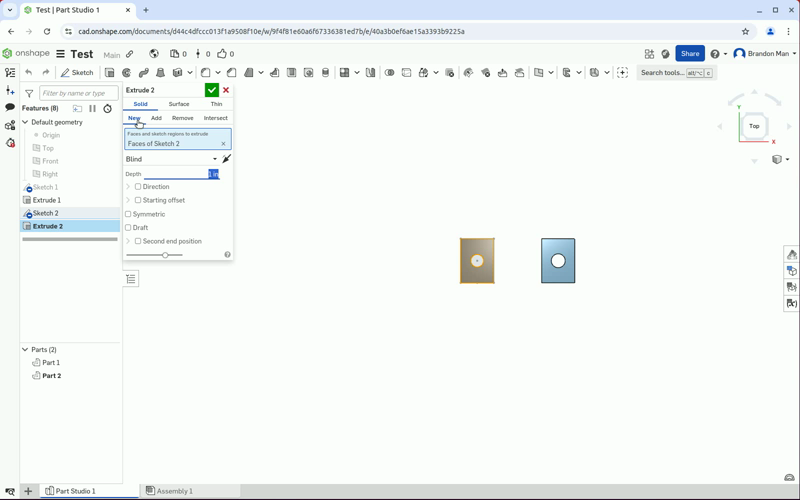
text(2.166)
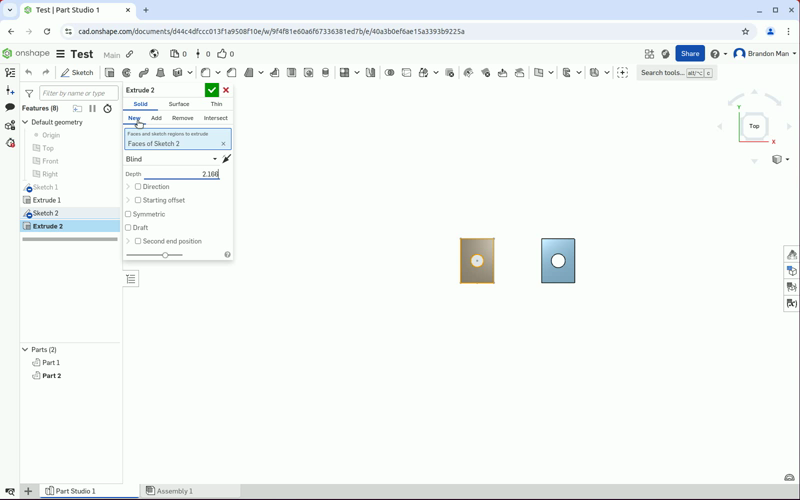
key(enter)
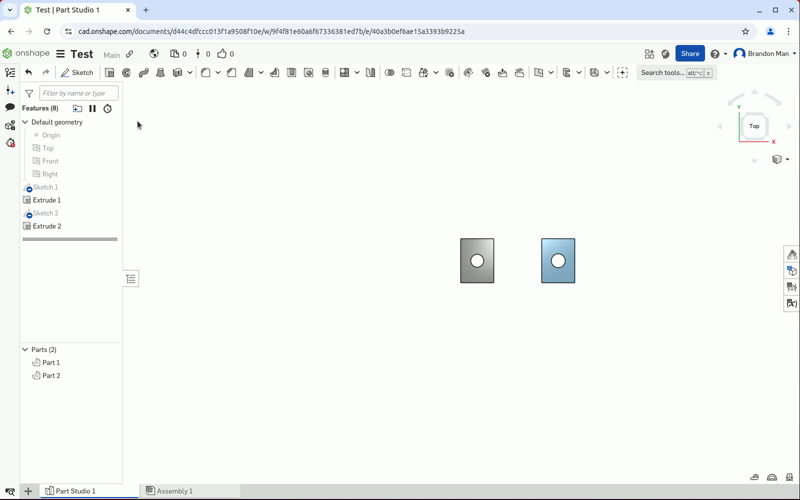
key(shift+h)
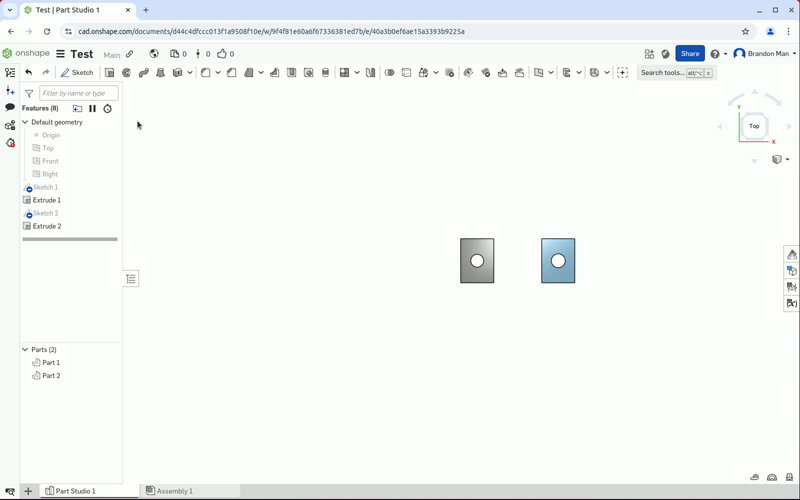
key(shift+h)
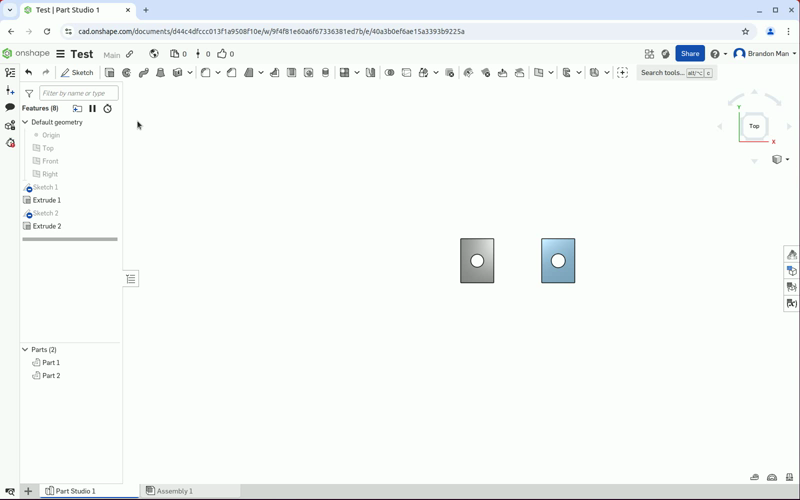
mouse_move(73, 189)
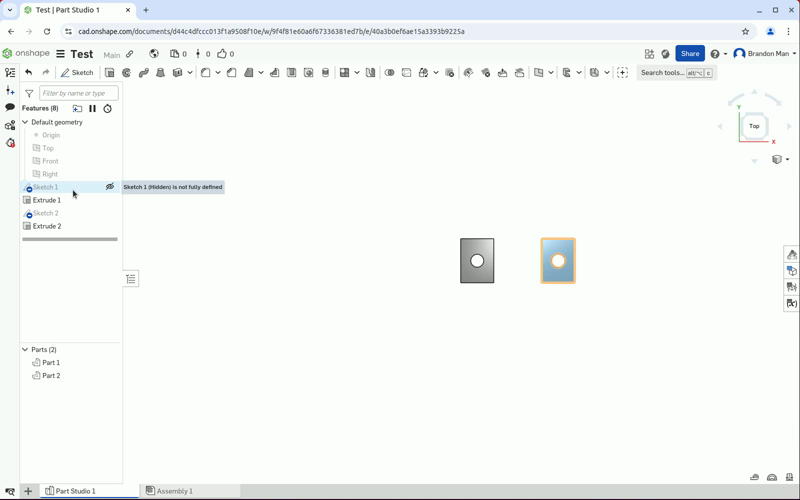
click(73, 189)
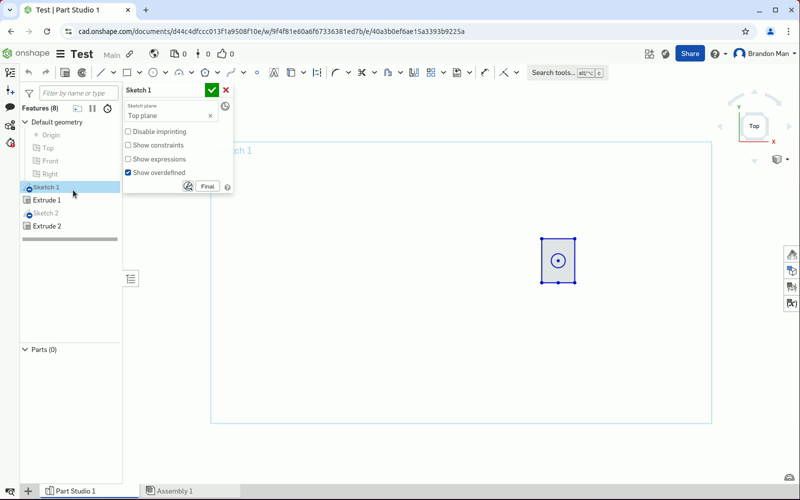
mouse_move(229, 92)
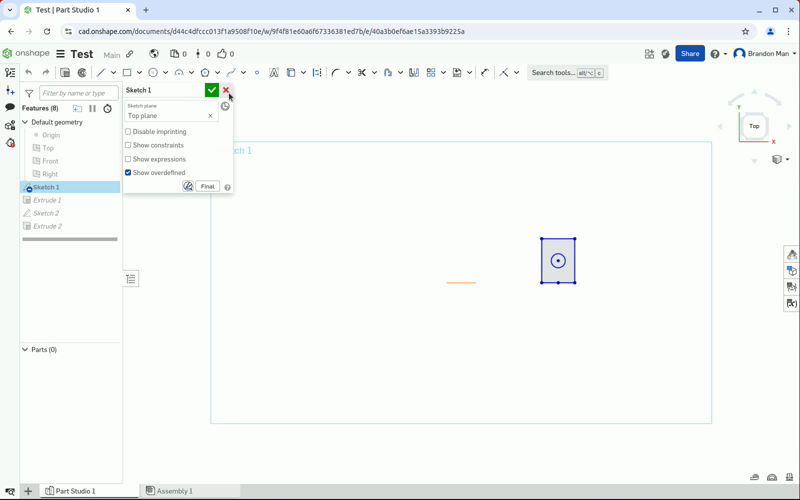
click(229, 92)
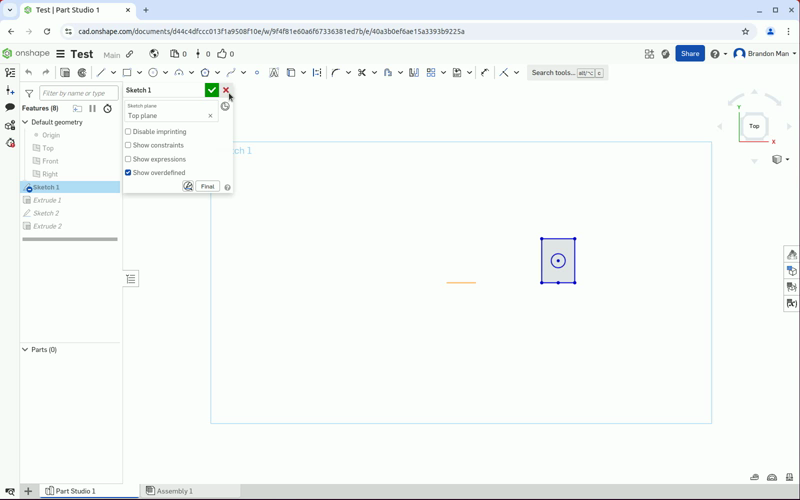
key(shift+s)
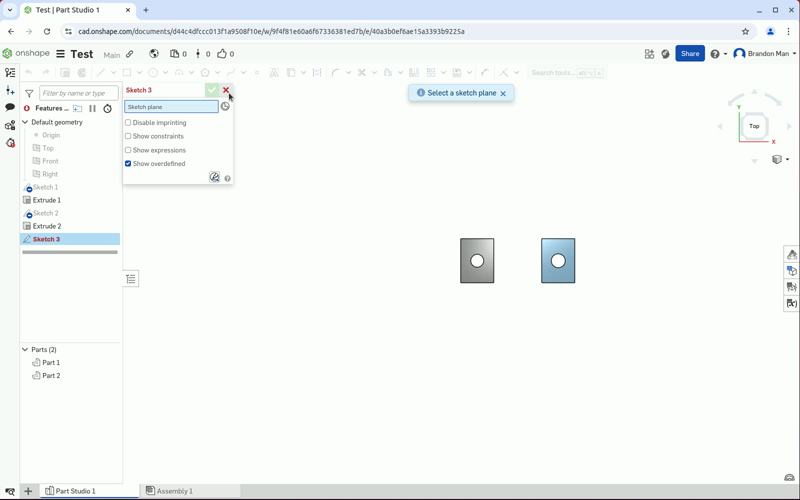
mouse_move(73, 150)
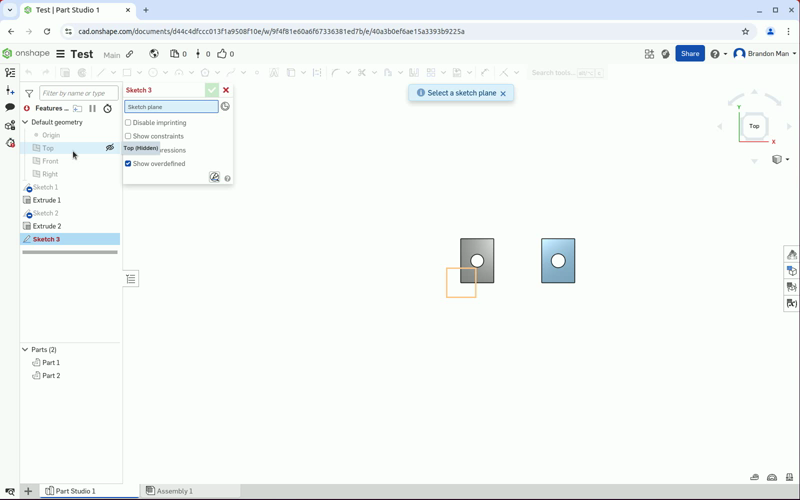
click(73, 150)
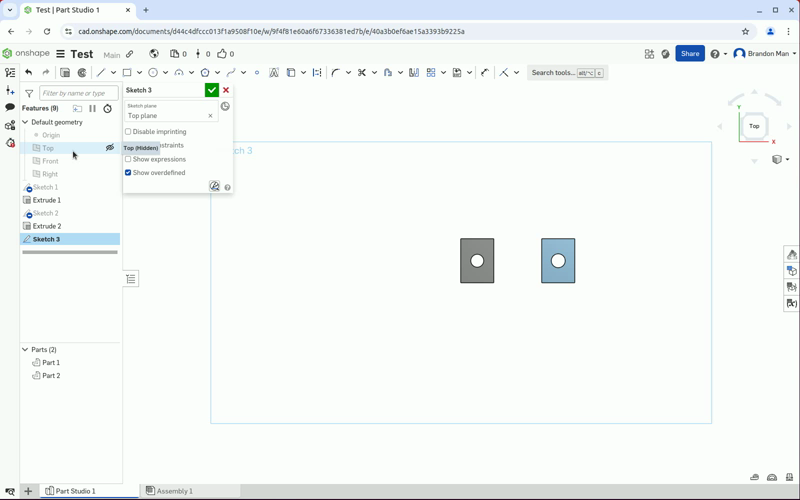
mouse_move(73, 352)
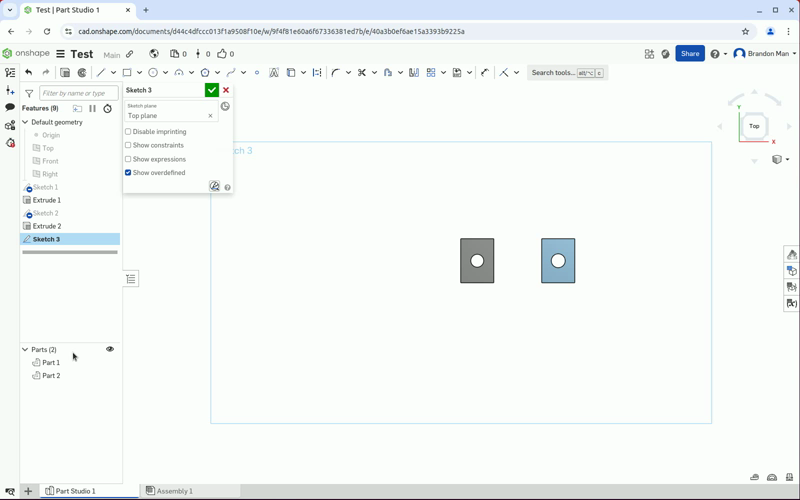
key(y)
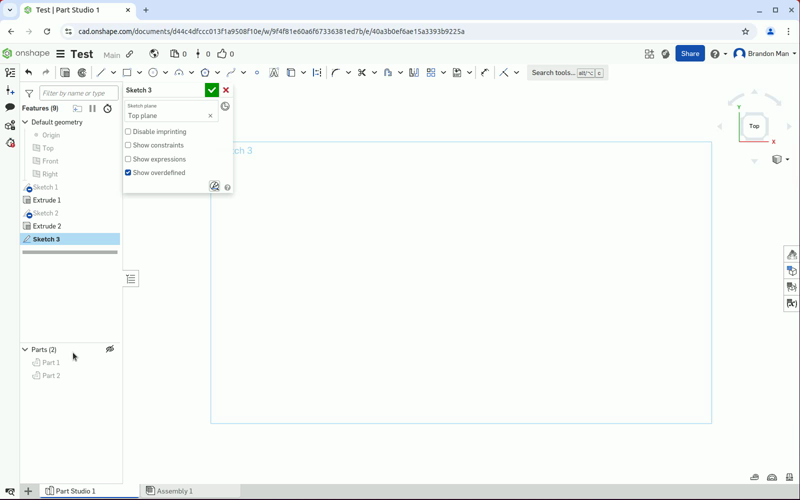
key(l)
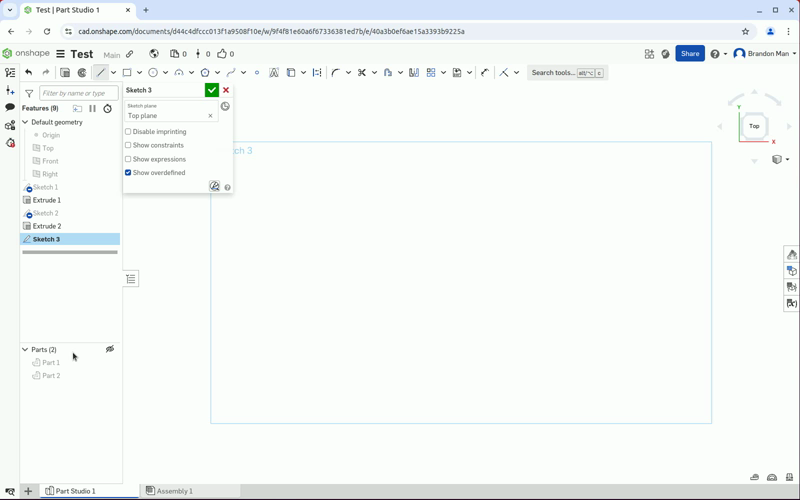
key_down(shift)
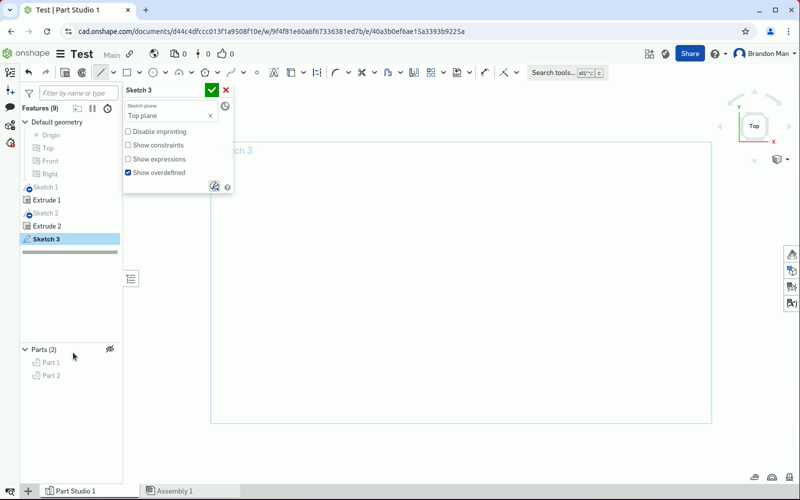
mouse_move(492, 282)
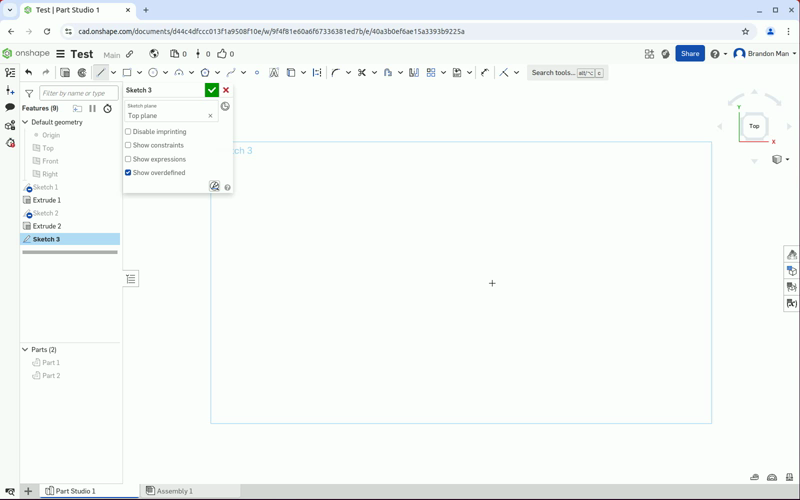
click(492, 282)
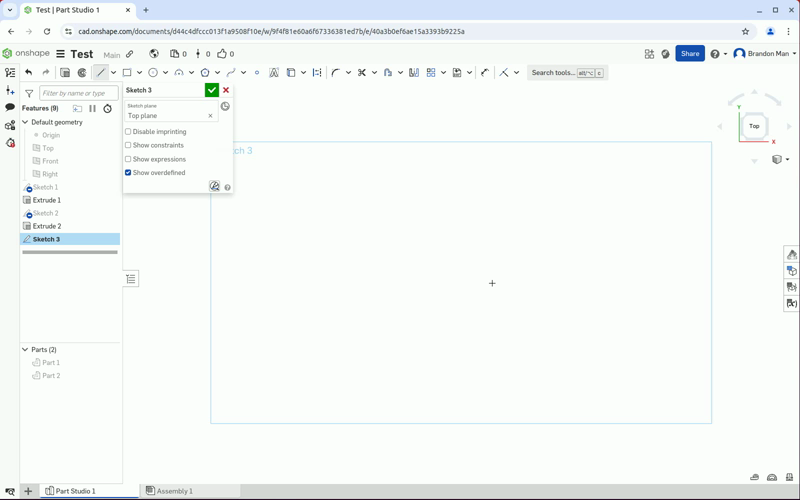
key_up(shift)
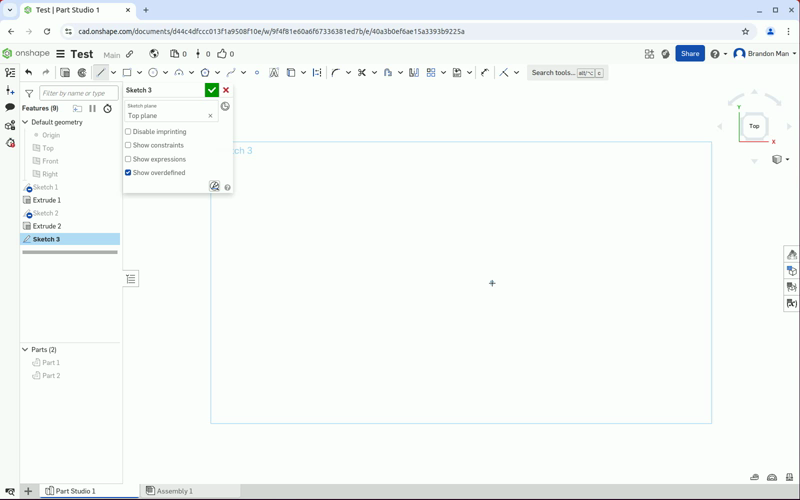
key_down(shift)
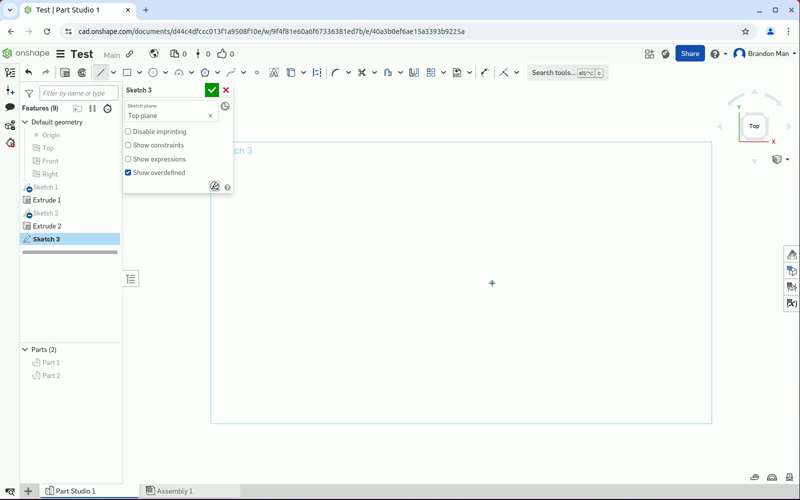
mouse_move(522, 282)
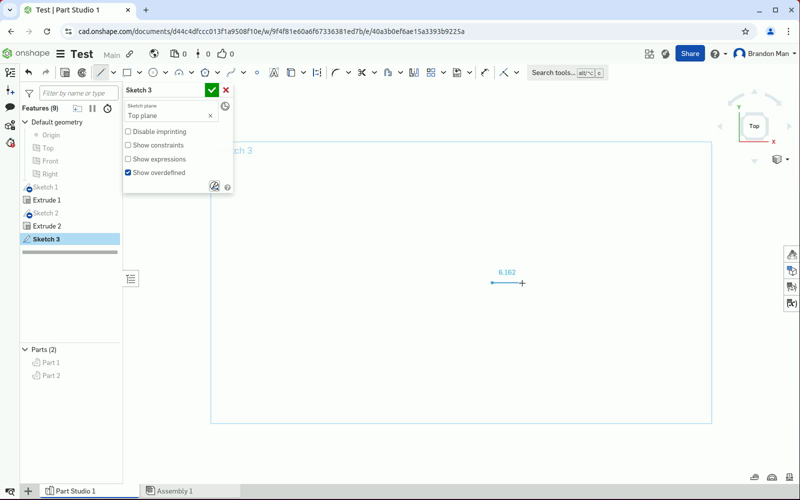
mouse_move(517, 282)
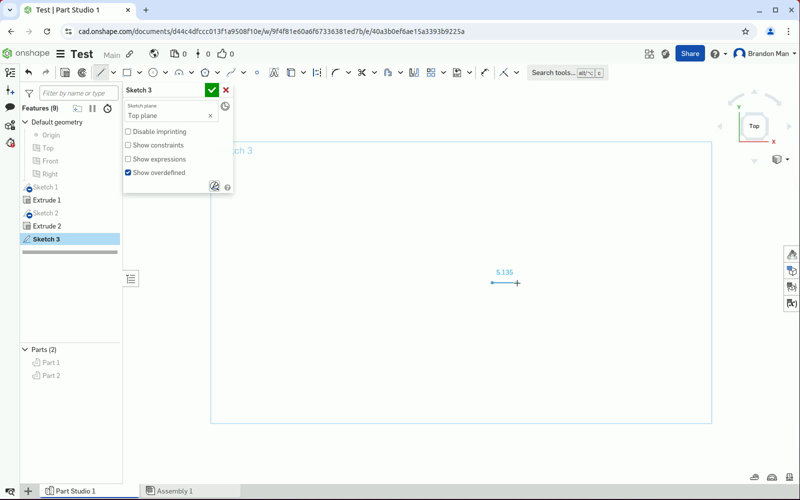
click(517, 282)
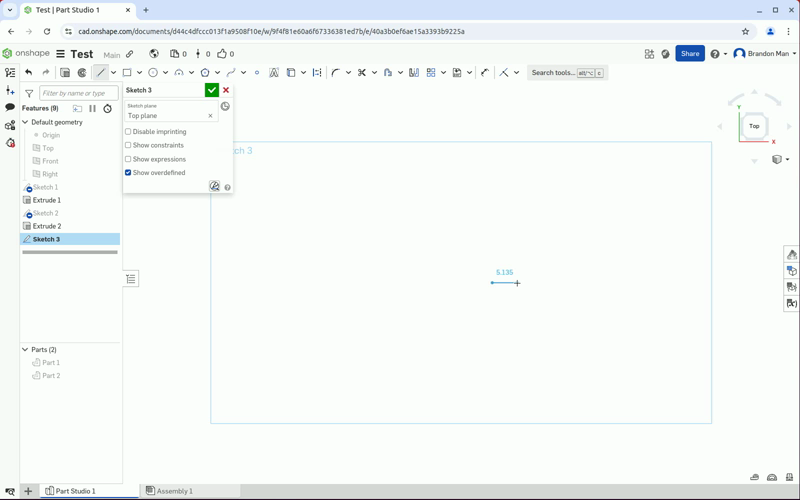
key_up(shift)
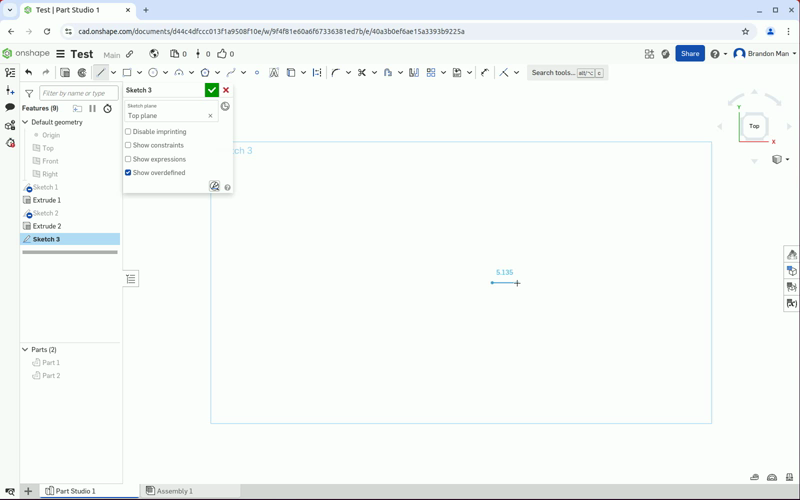
key_down(shift)
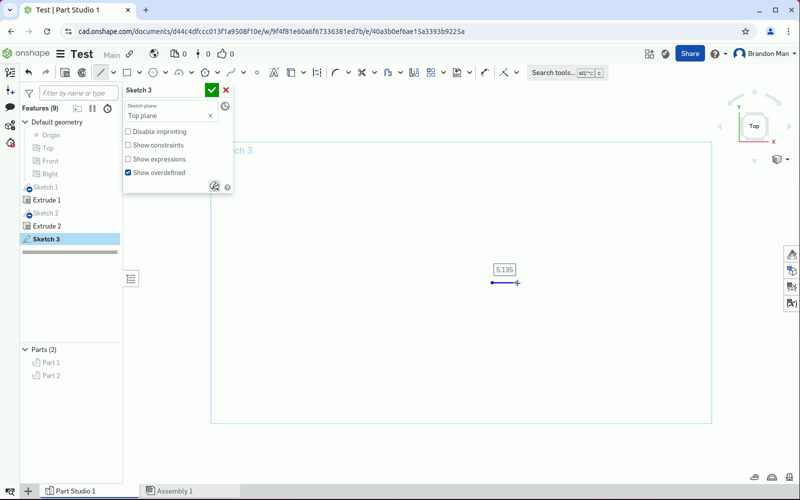
mouse_move(547, 282)
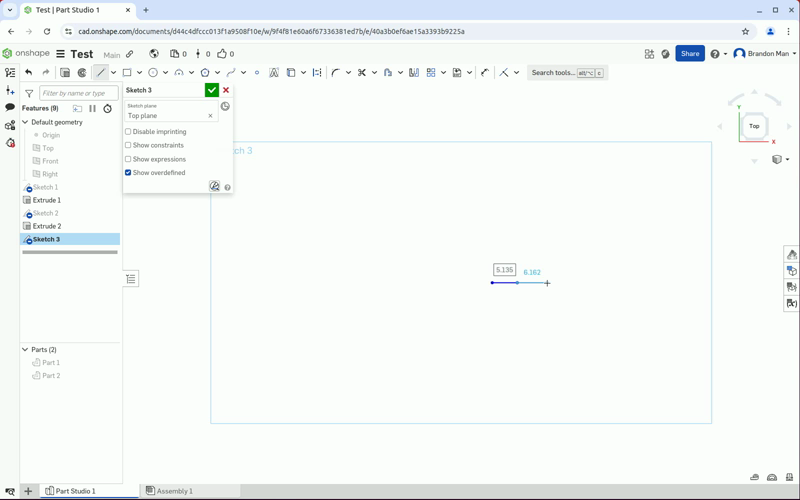
mouse_move(541, 282)
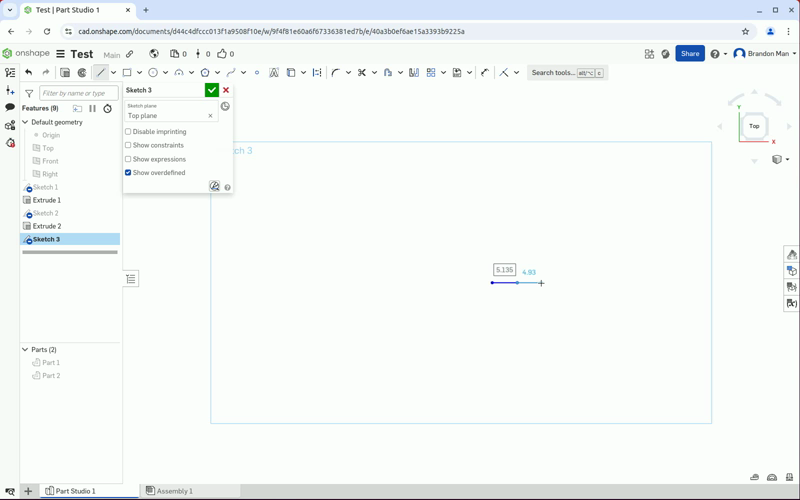
click(541, 282)
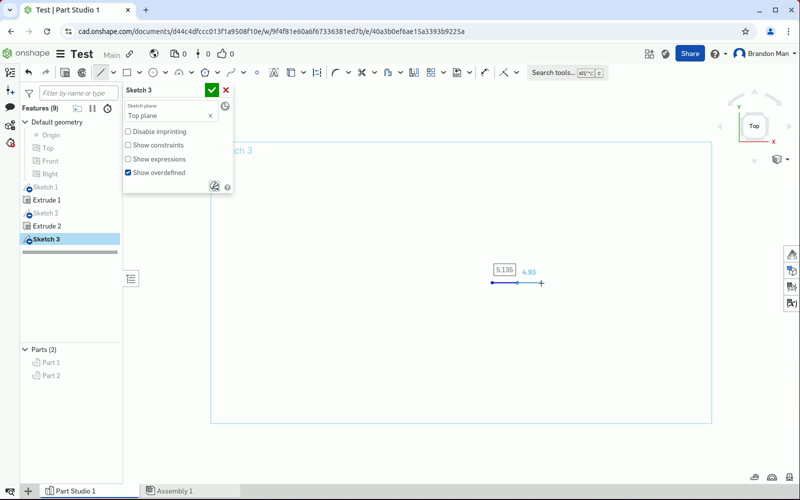
key_up(shift)
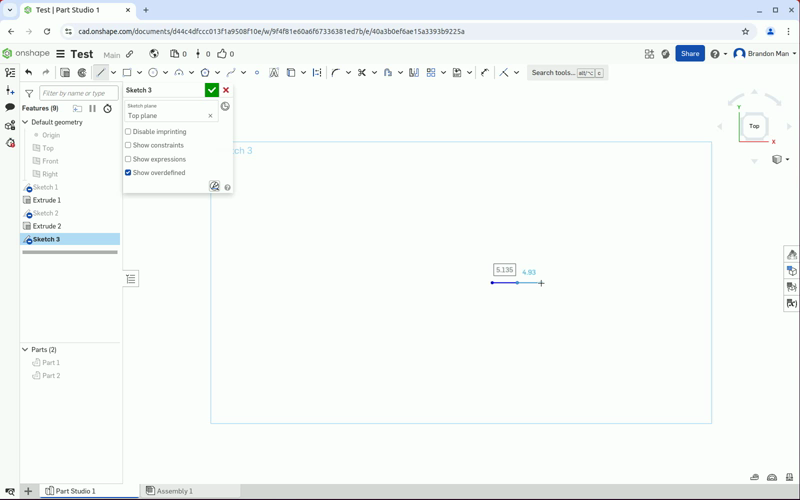
key_down(shift)
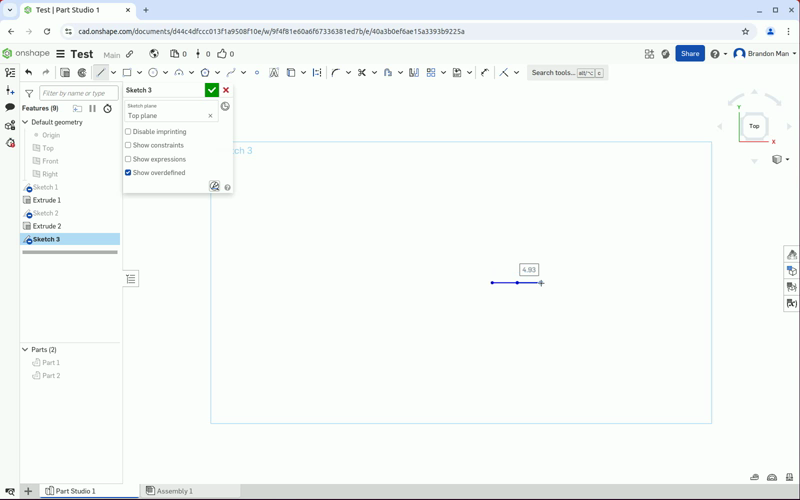
mouse_move(571, 282)
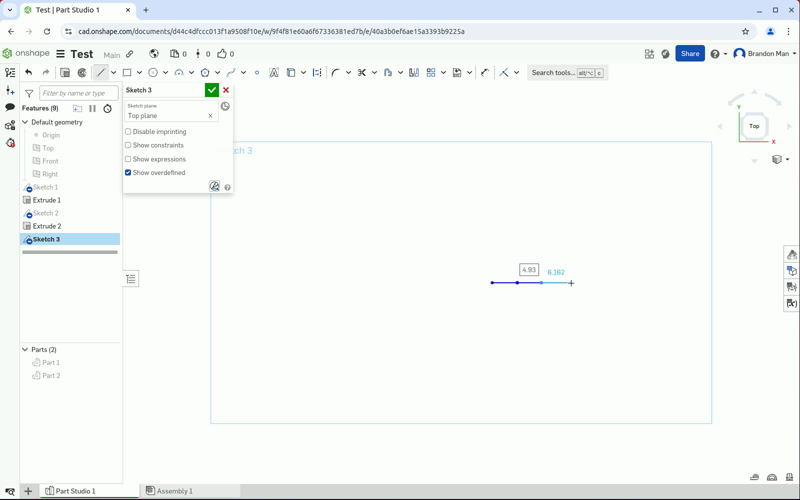
mouse_move(541, 239)
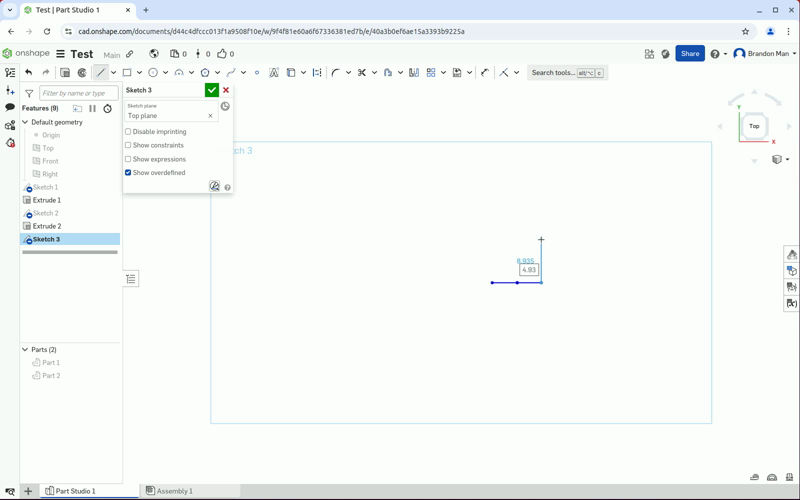
click(541, 239)
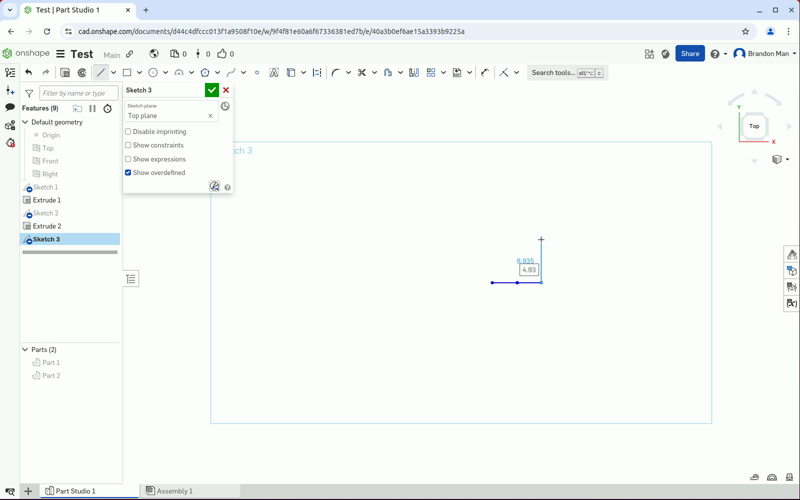
key_up(shift)
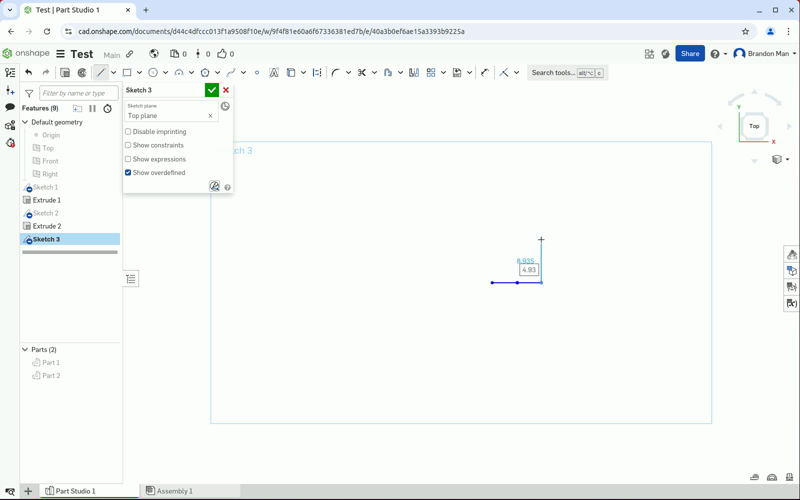
key_down(shift)
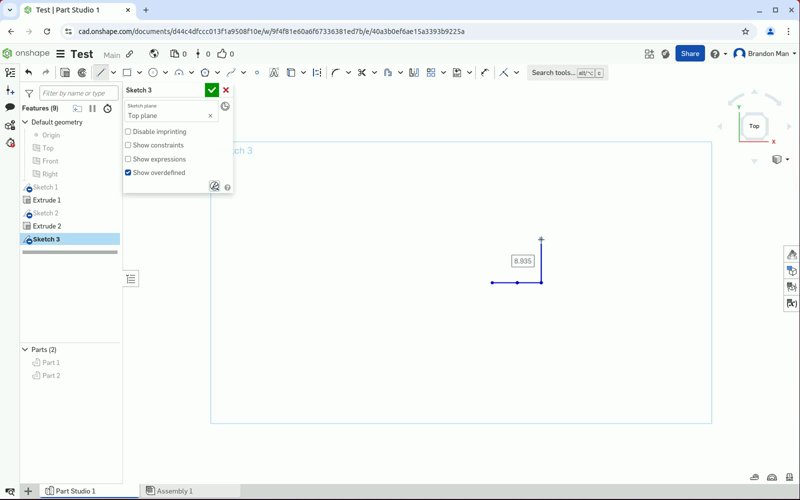
mouse_move(571, 239)
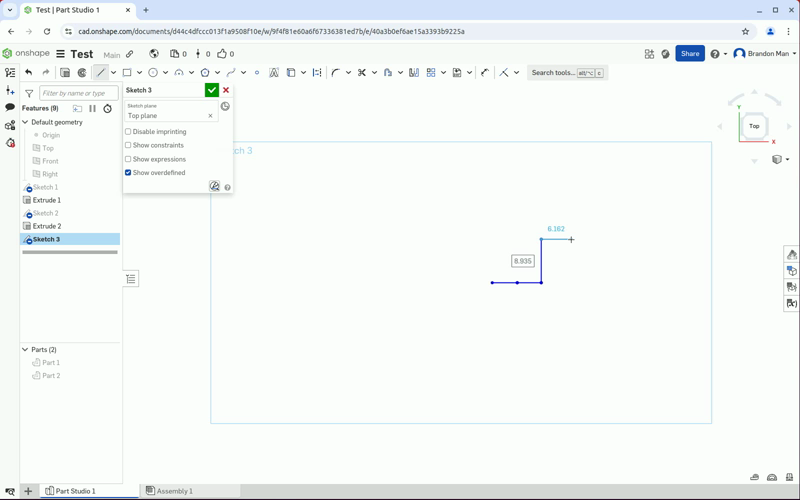
mouse_move(492, 239)
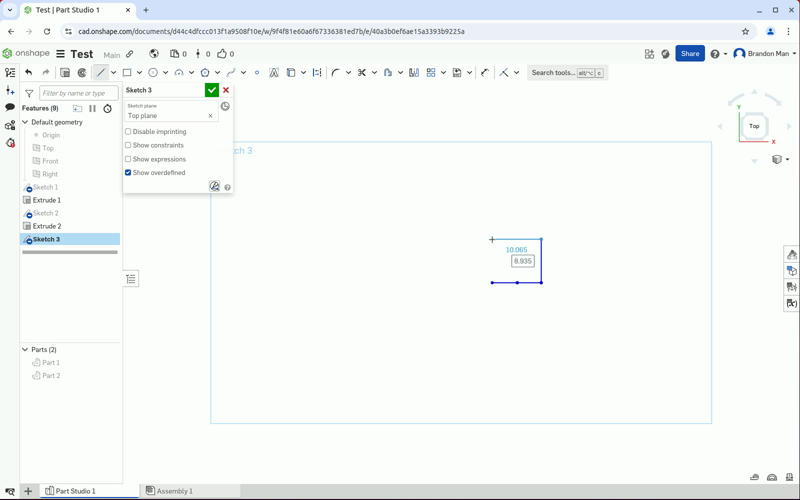
click(492, 239)
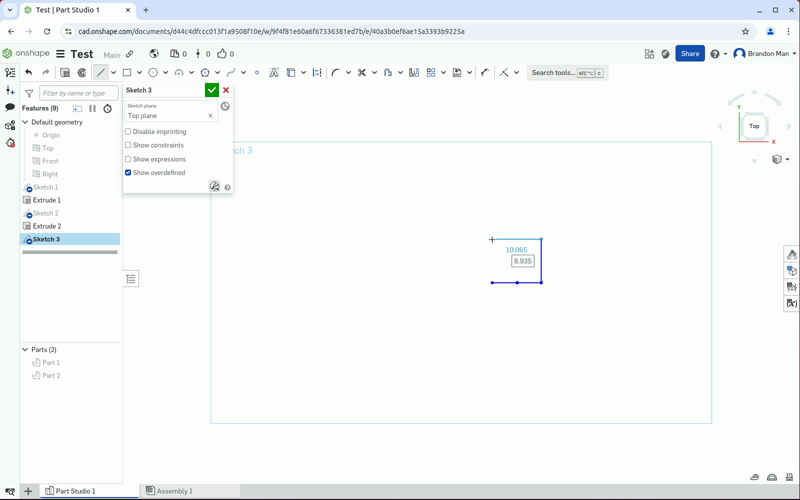
key_up(shift)
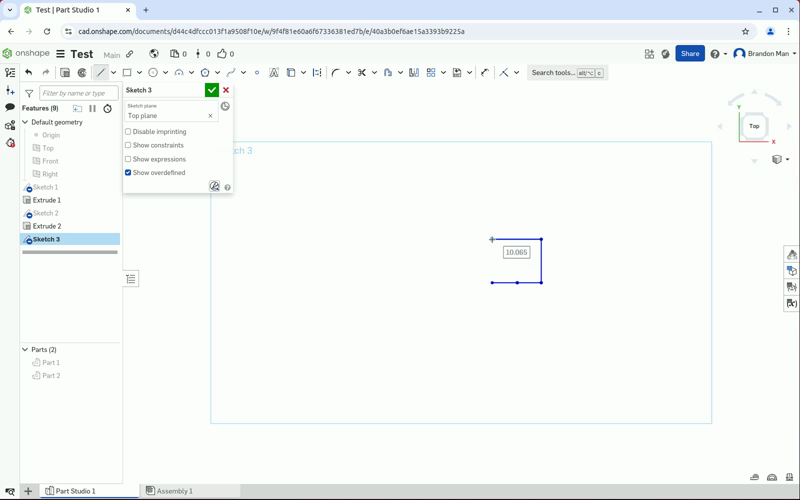
mouse_move(522, 239)
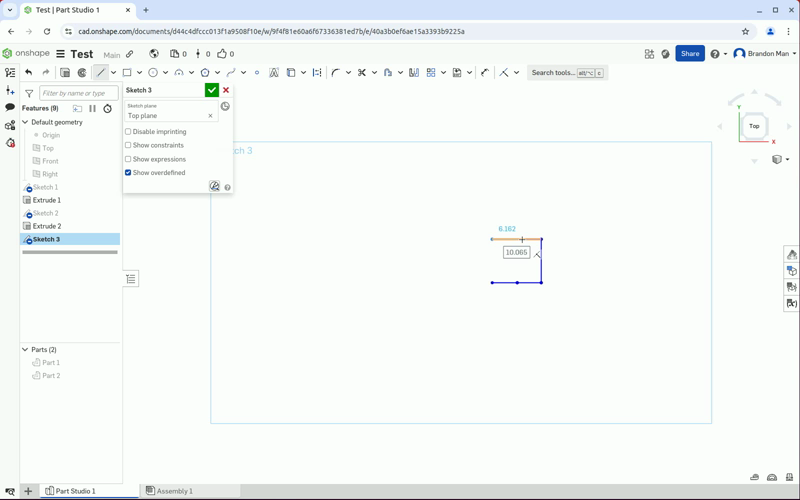
key_down(shift)
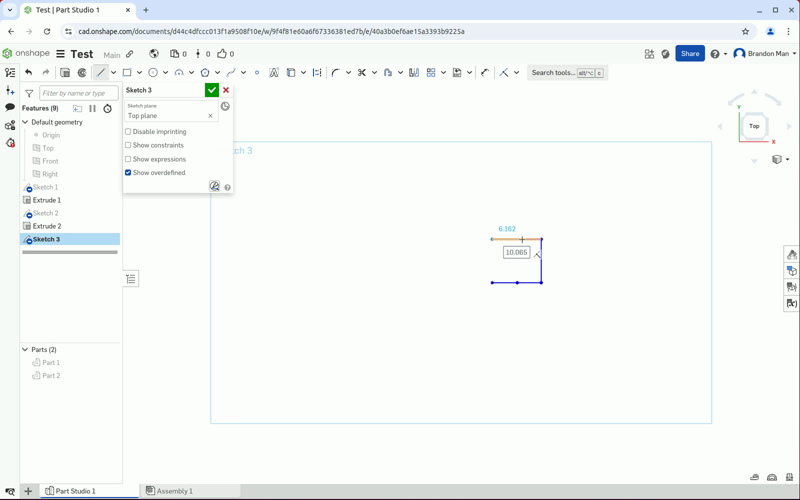
mouse_move(492, 282)
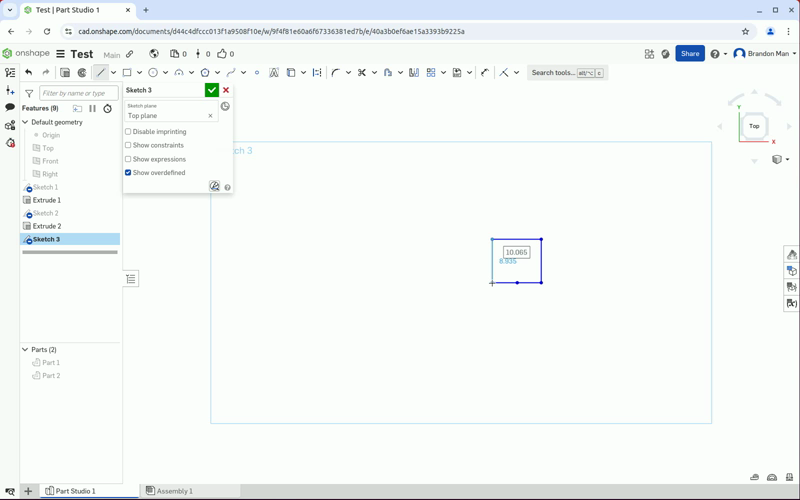
key_up(shift)
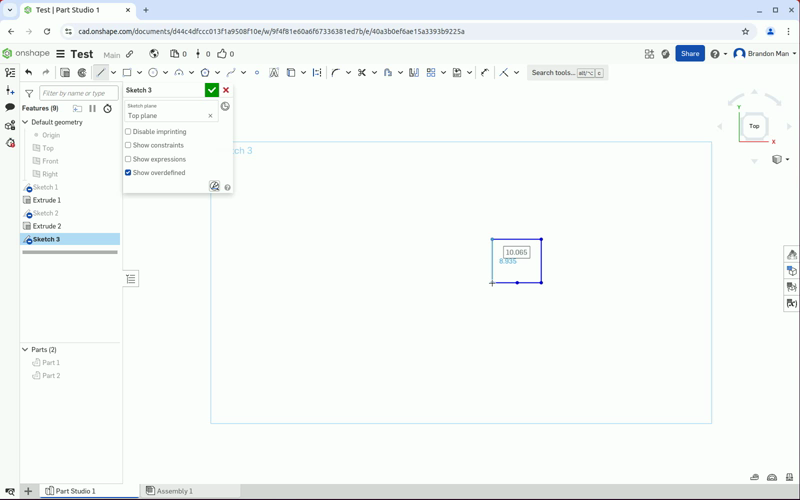
click(492, 282)
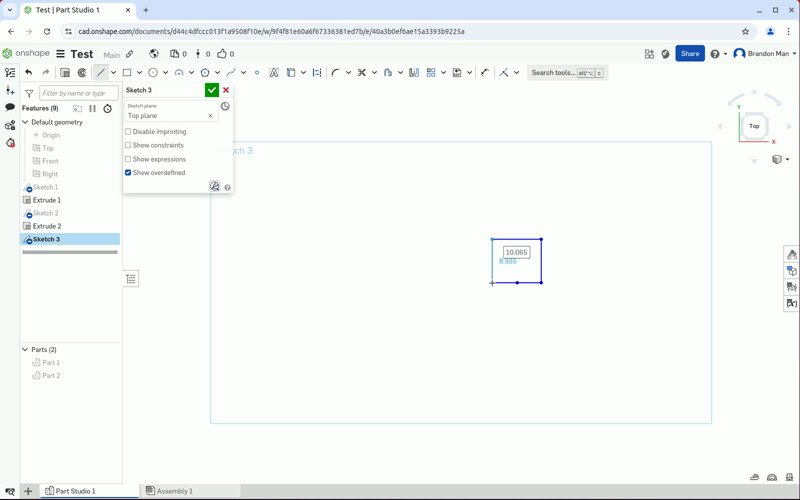
key(esc)
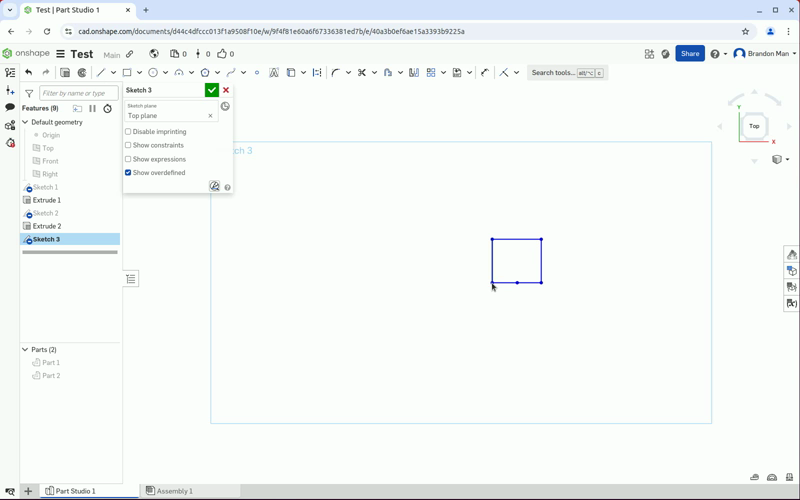
mouse_move(536, 274)
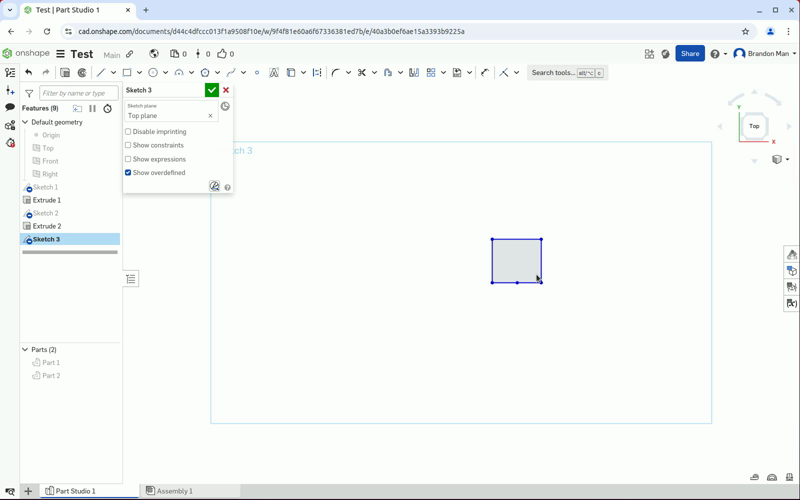
click(536, 274)
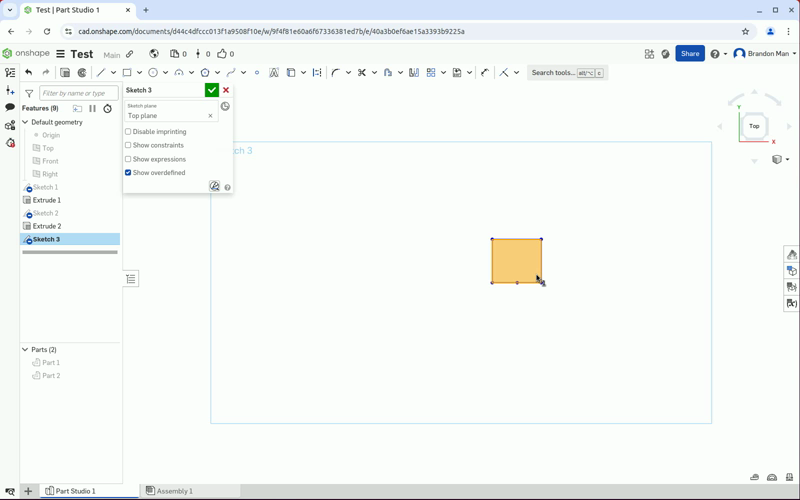
mouse_move(73, 352)
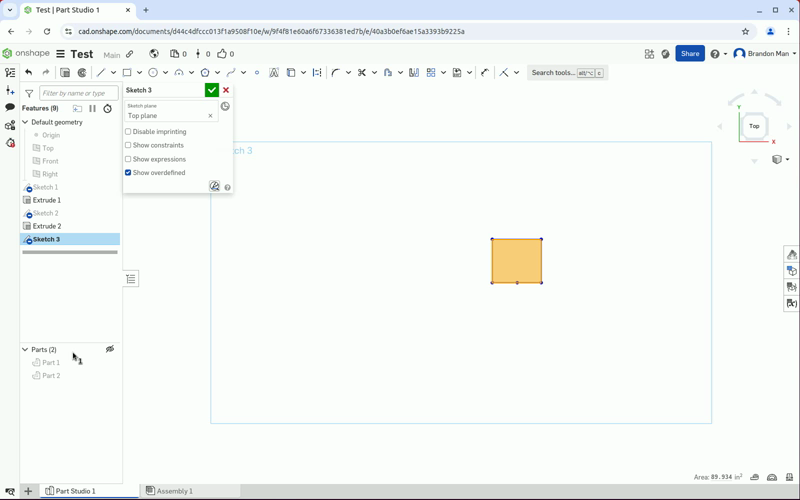
key(shift+y)
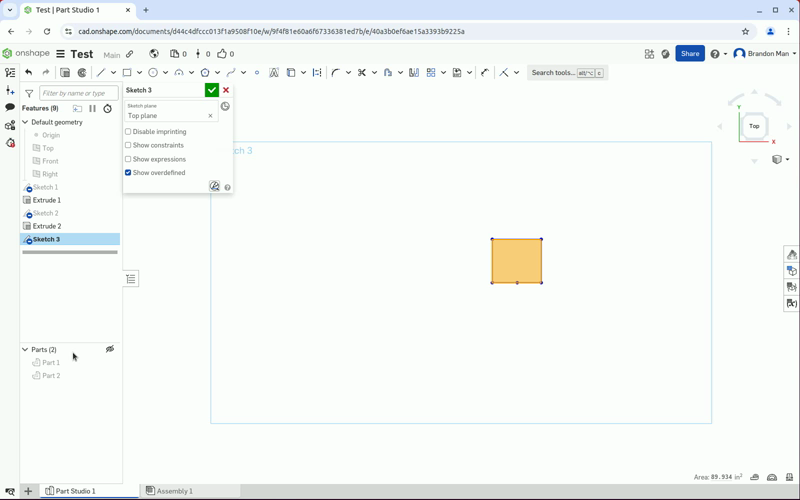
key(shift+e)
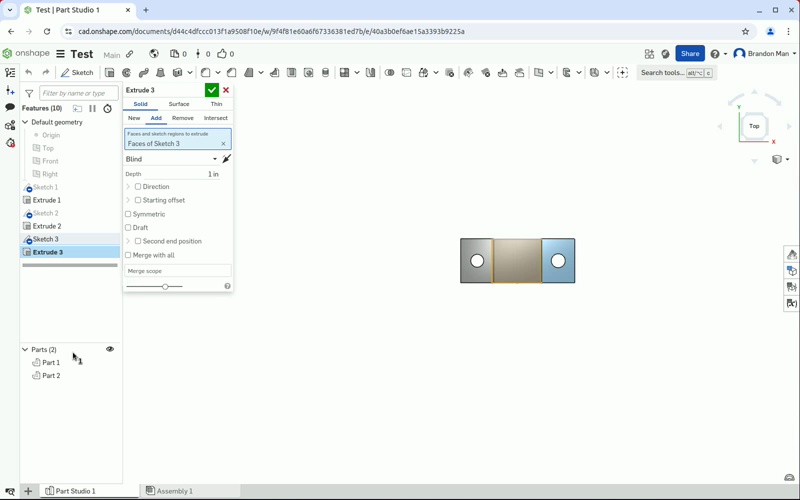
mouse_move(143, 106)
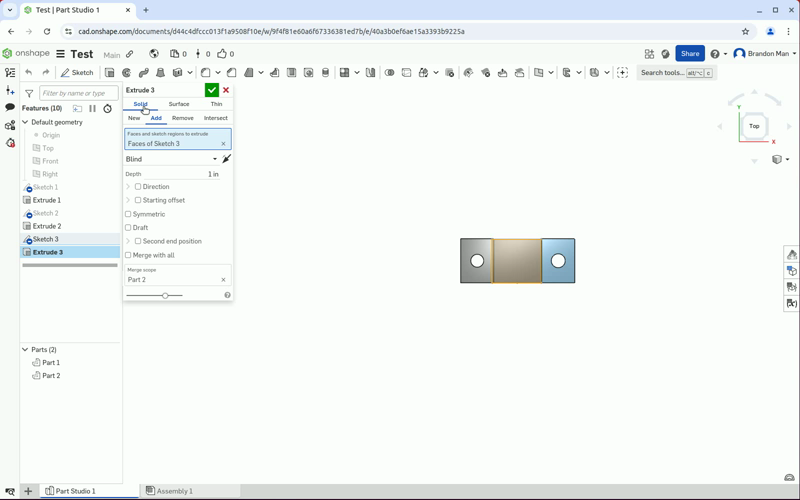
click(143, 106)
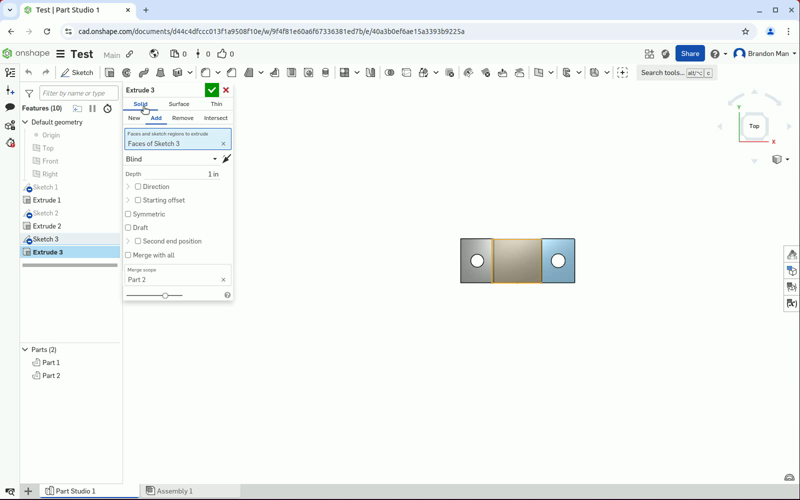
mouse_move(137, 120)
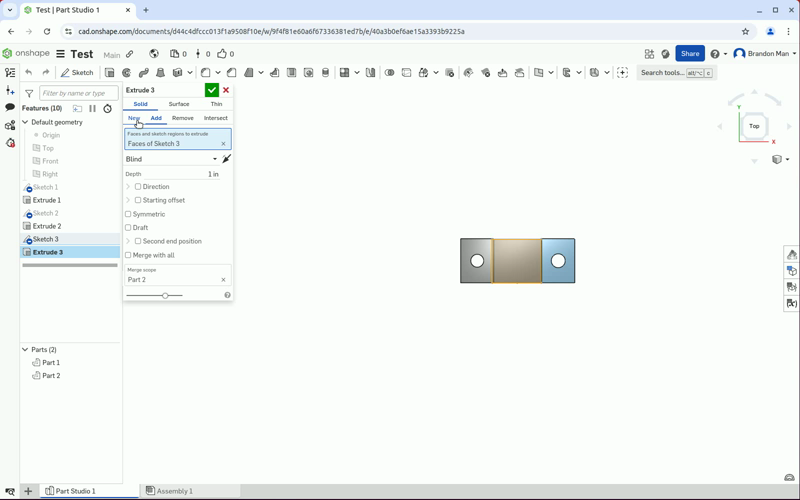
click(137, 120)
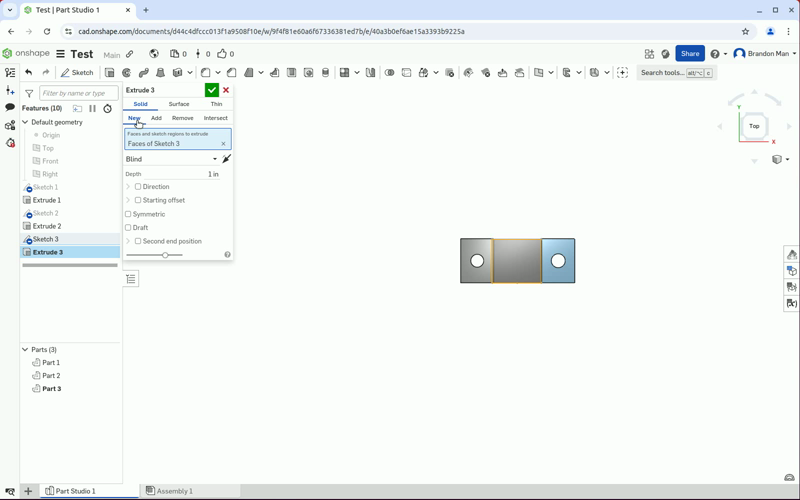
key(tab, 4)
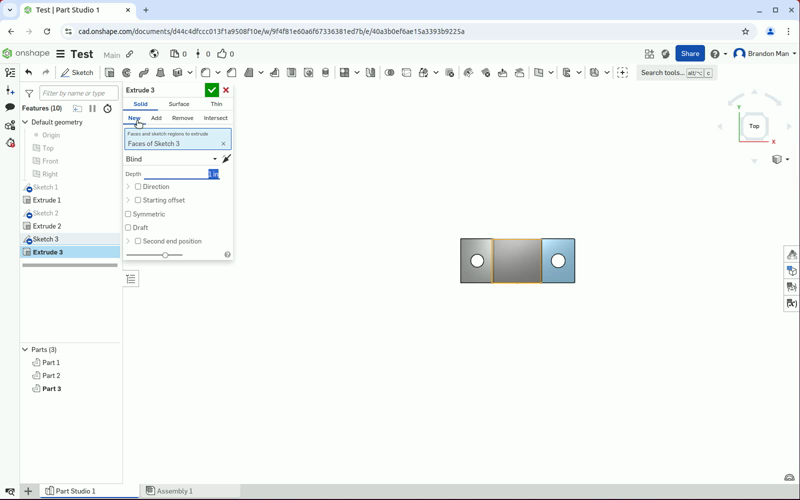
text(2.166)
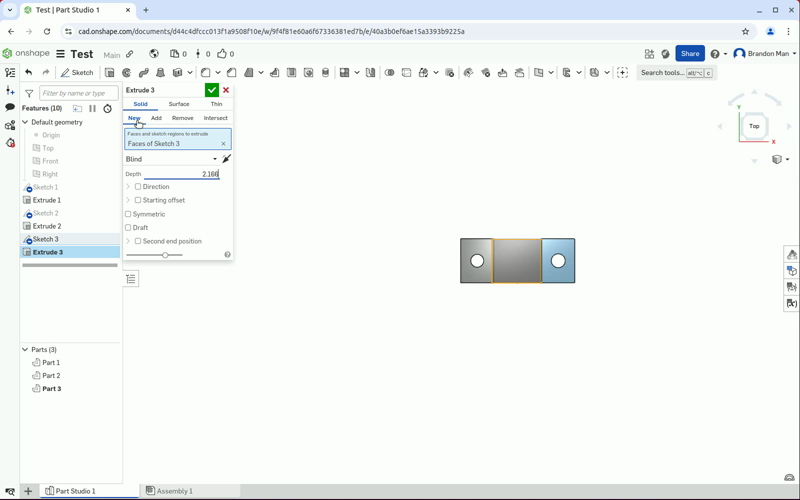
key(enter)
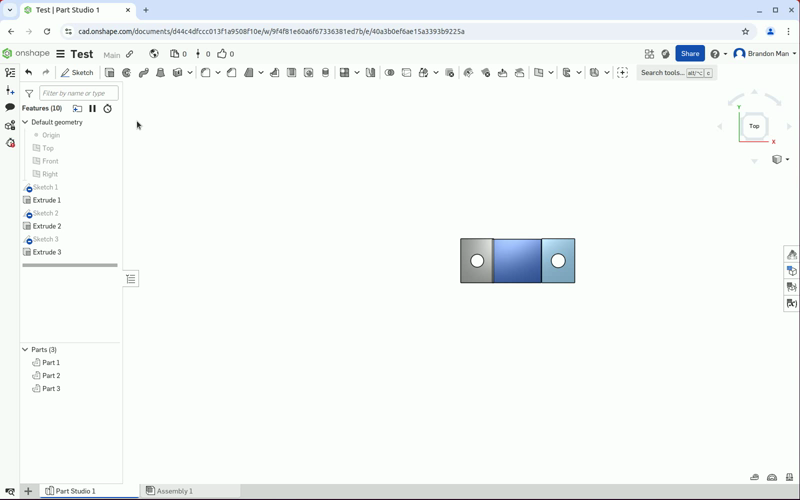
key(shift+h)
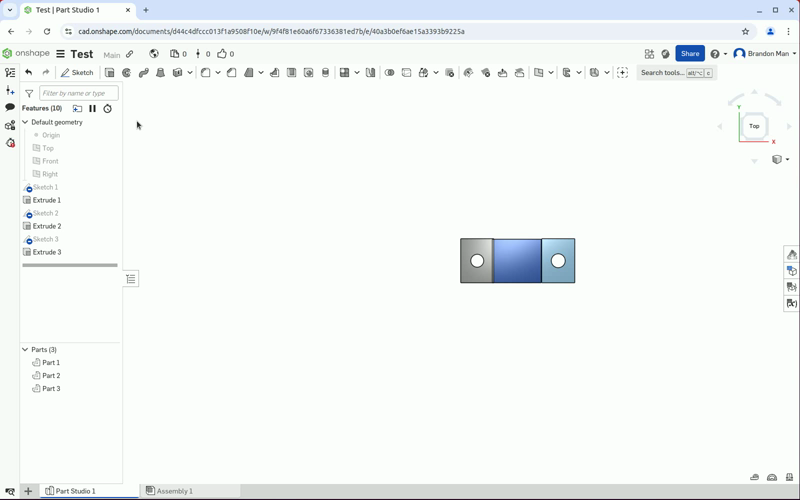
key(shift+h)
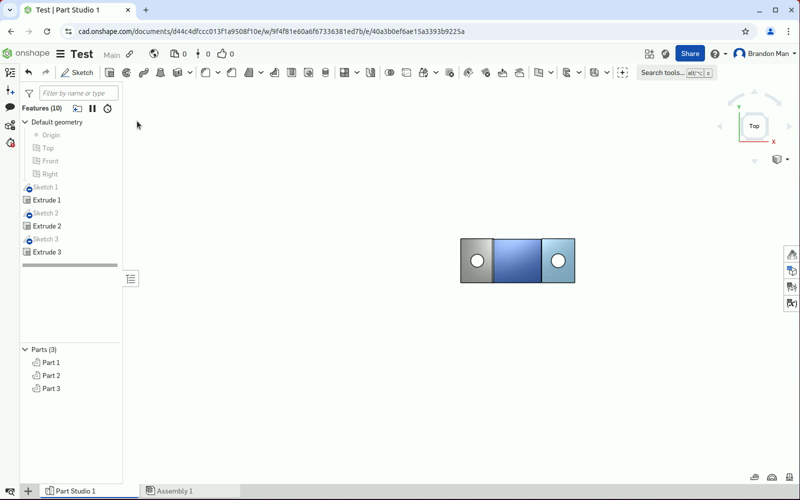
mouse_move(73, 189)
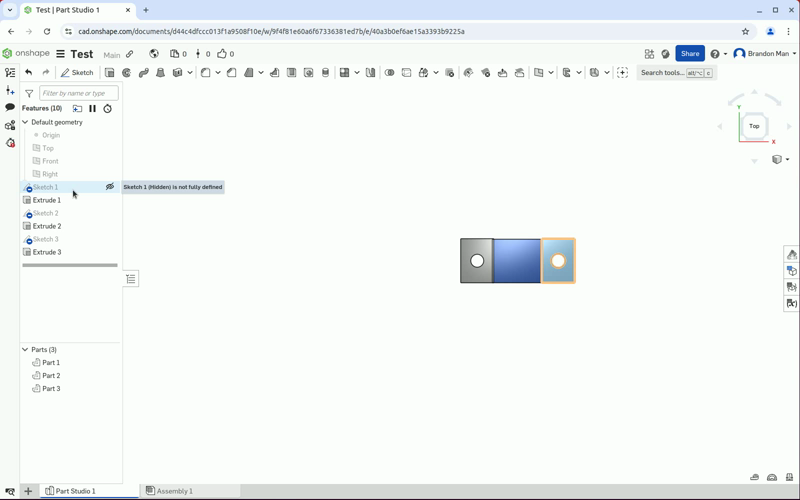
click(73, 189)
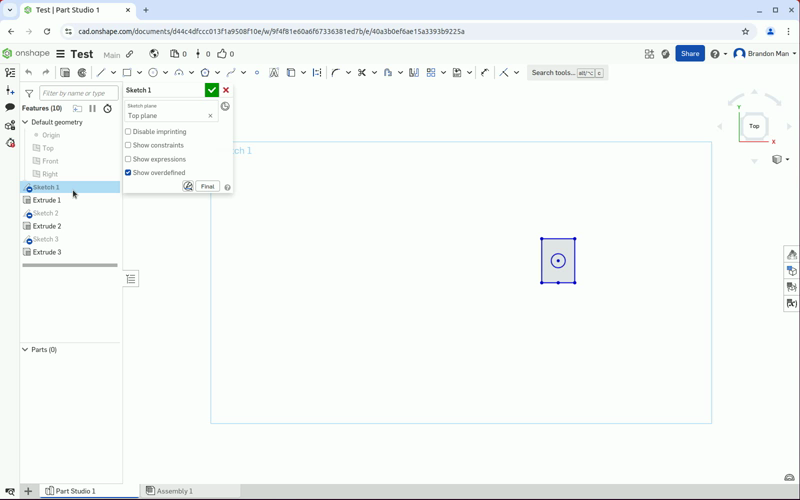
mouse_move(229, 92)
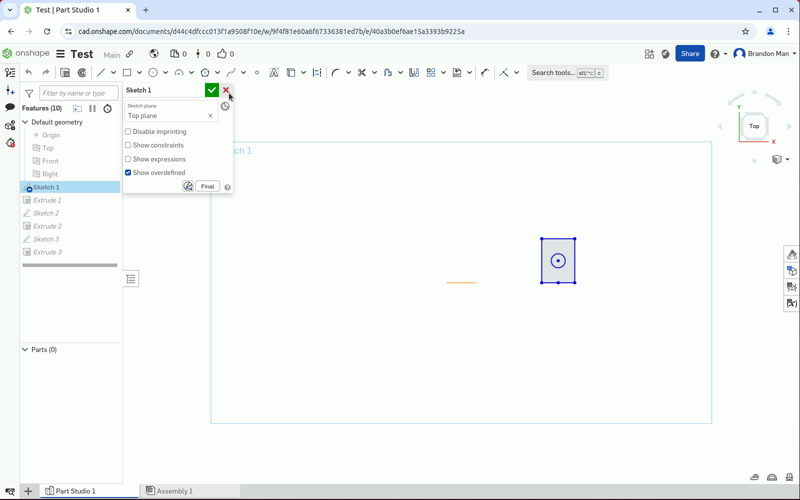
click(229, 92)
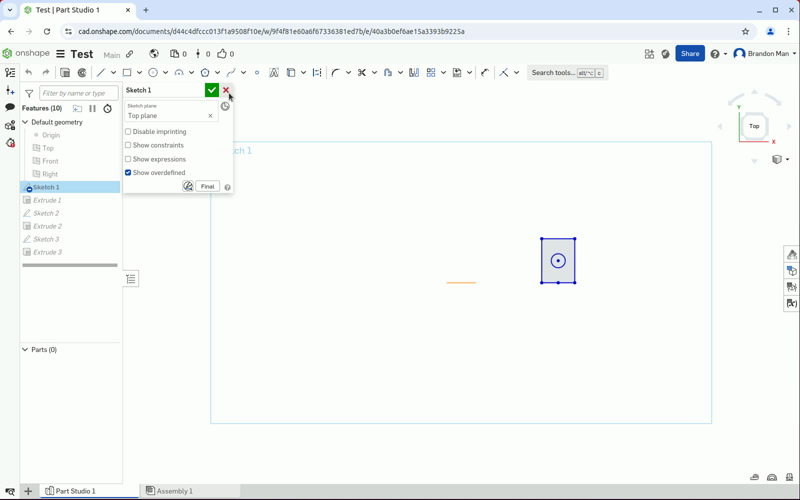
key(shift+s)
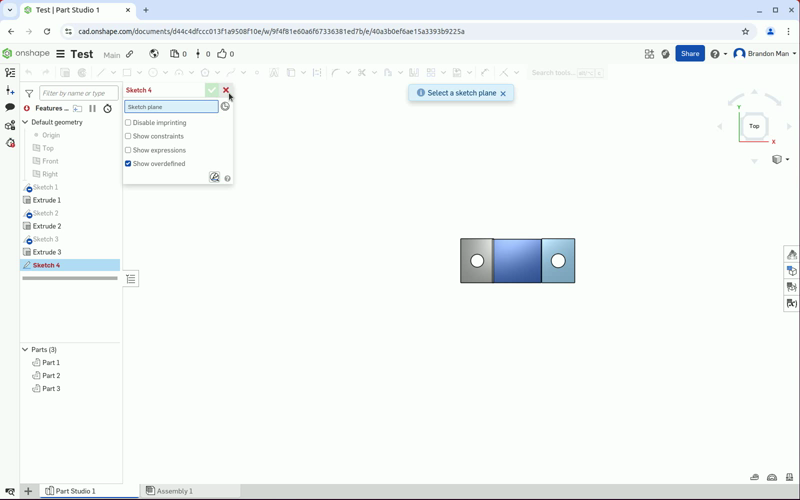
mouse_move(73, 150)
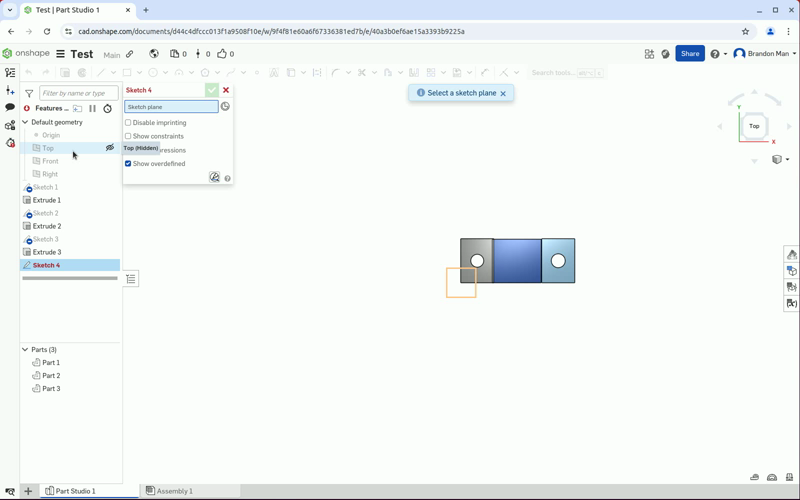
click(73, 150)
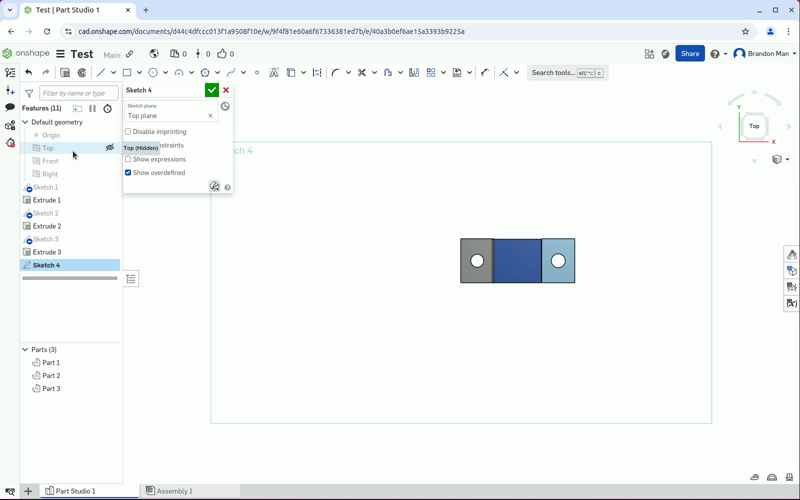
mouse_move(73, 352)
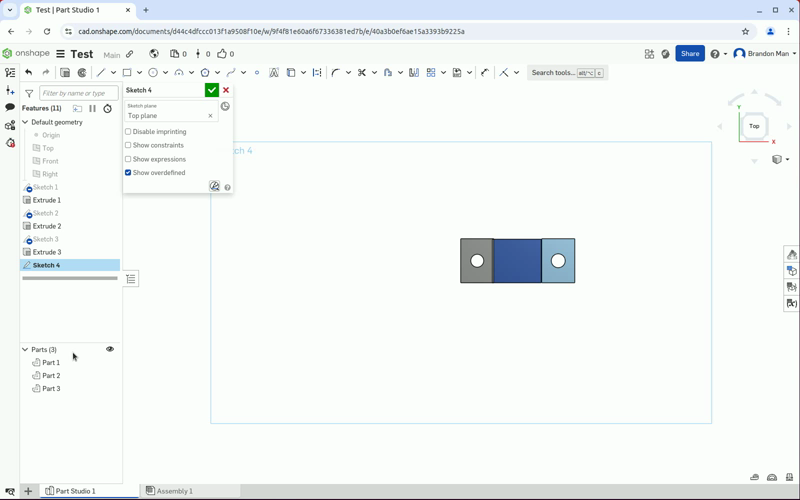
key(y)
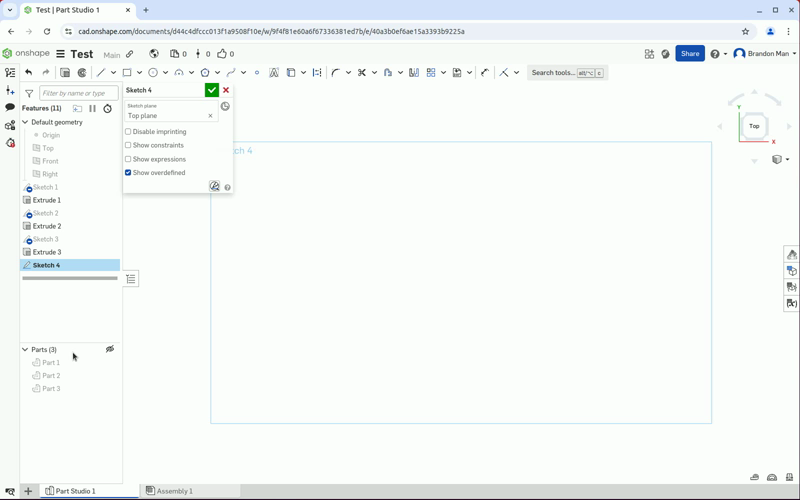
key(l)
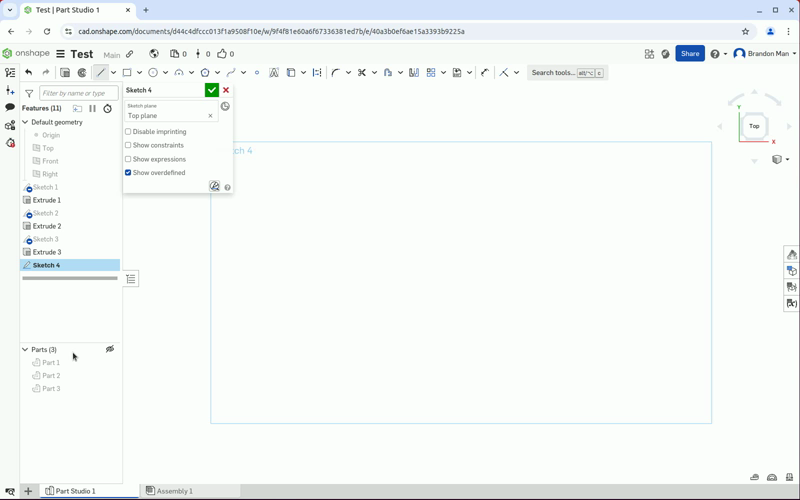
key_down(shift)
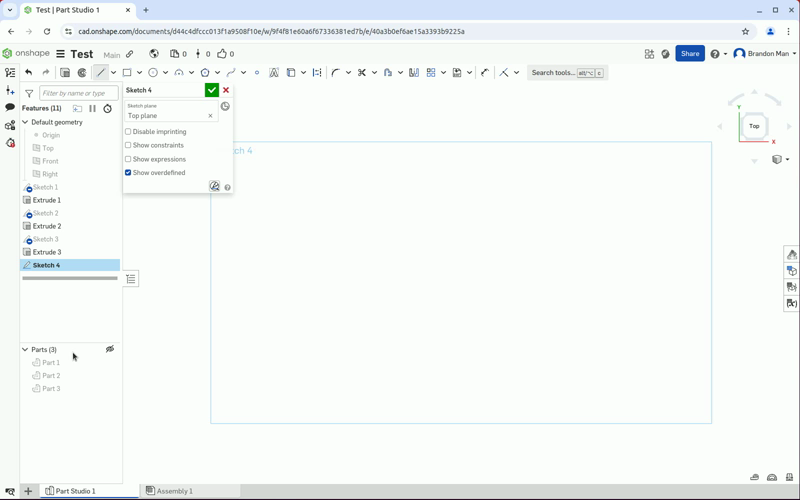
mouse_move(492, 282)
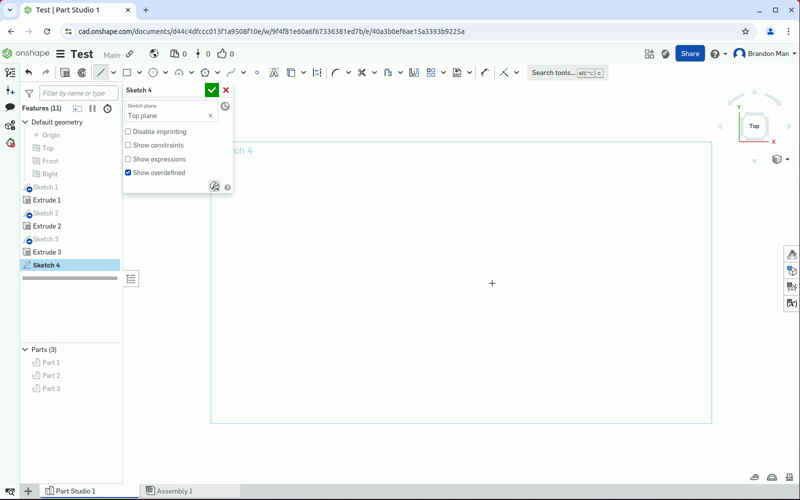
click(492, 282)
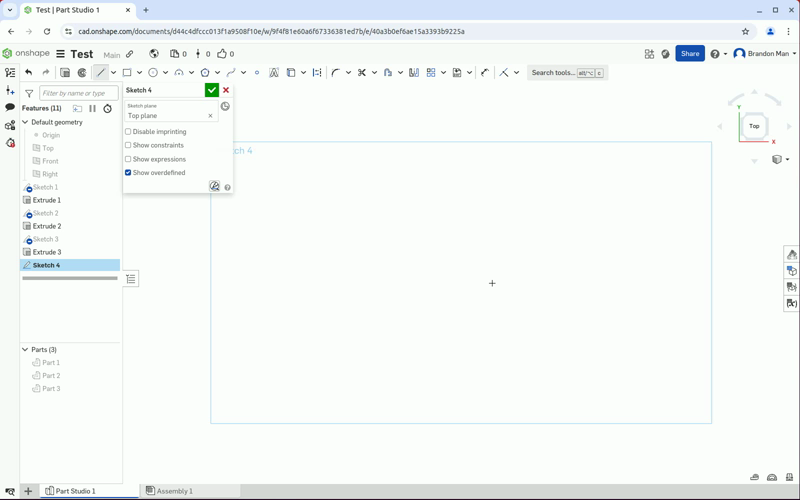
key_up(shift)
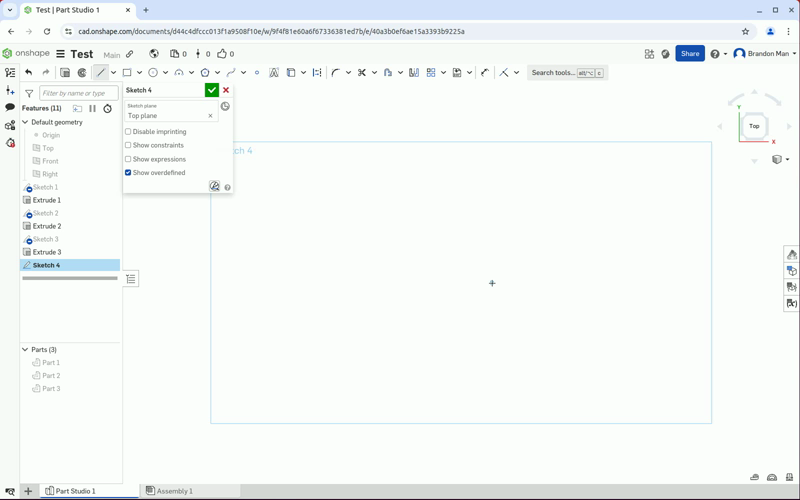
key_down(shift)
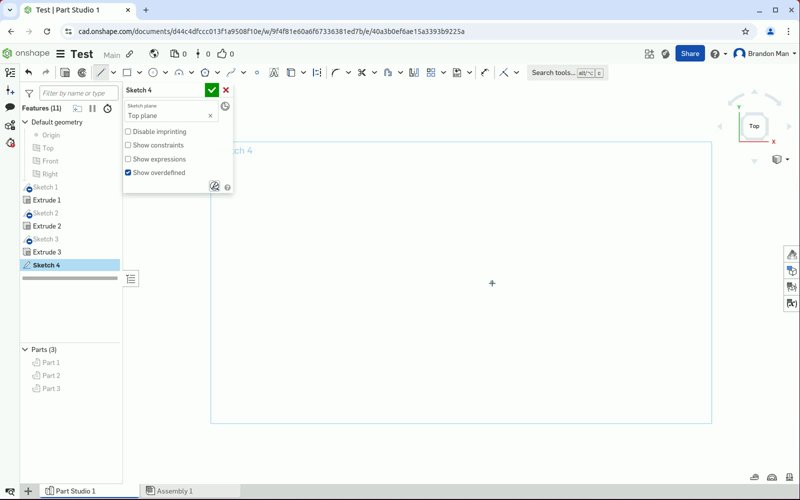
mouse_move(522, 282)
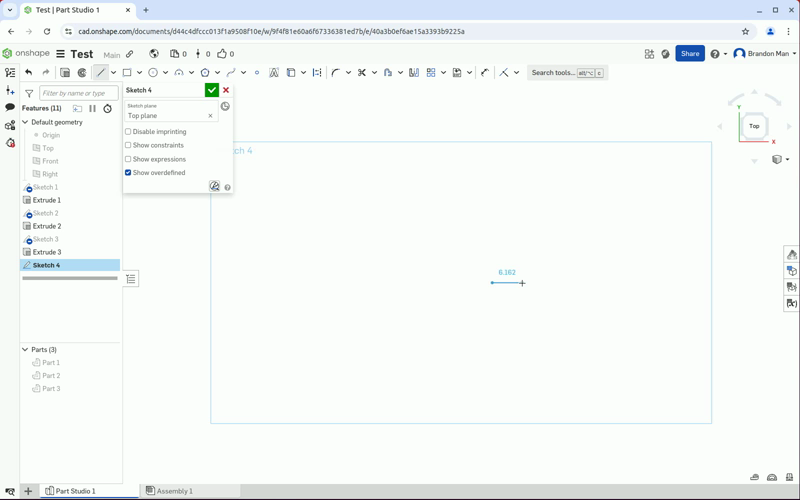
mouse_move(517, 282)
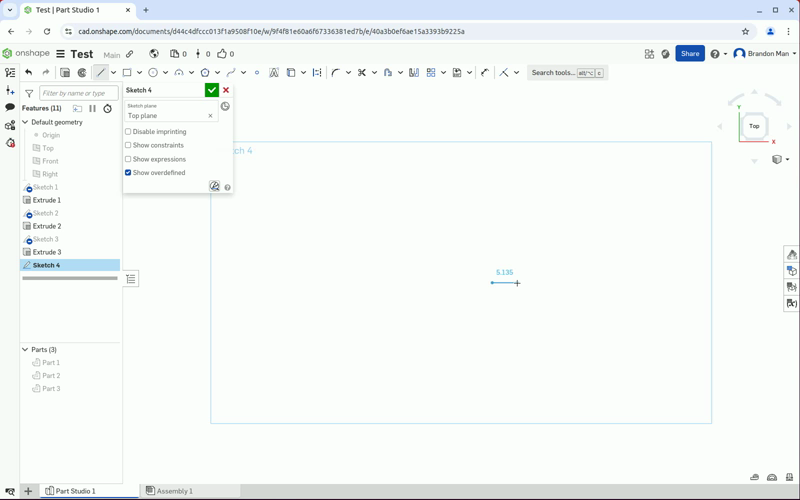
click(517, 282)
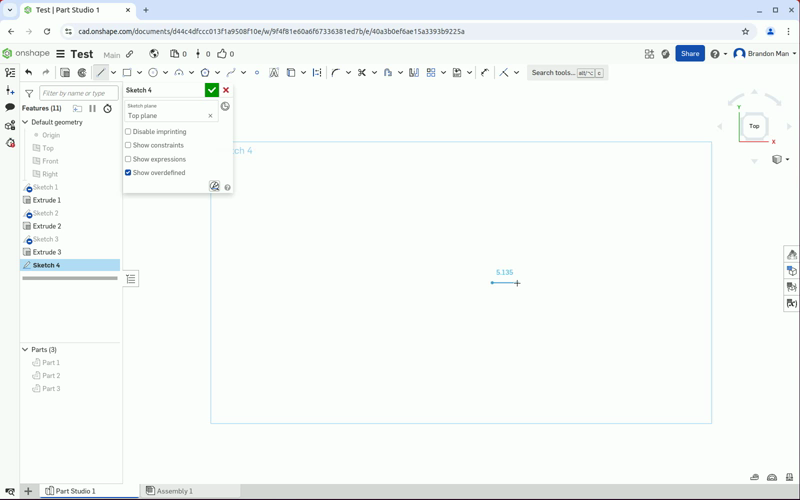
key_up(shift)
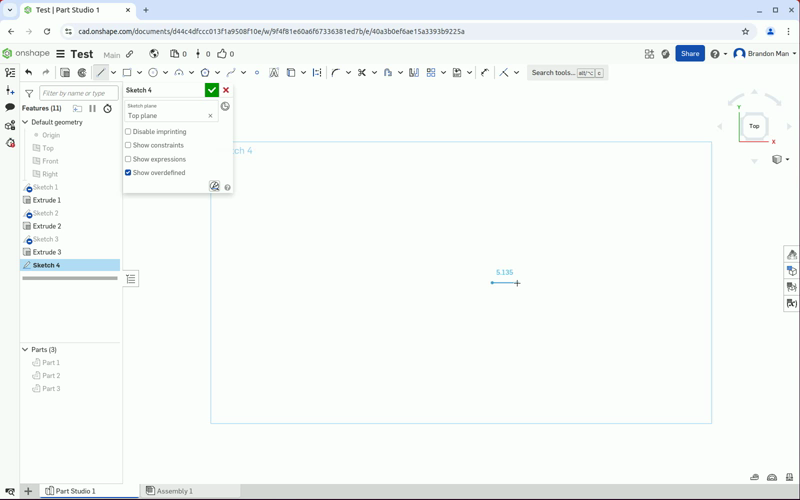
key_down(shift)
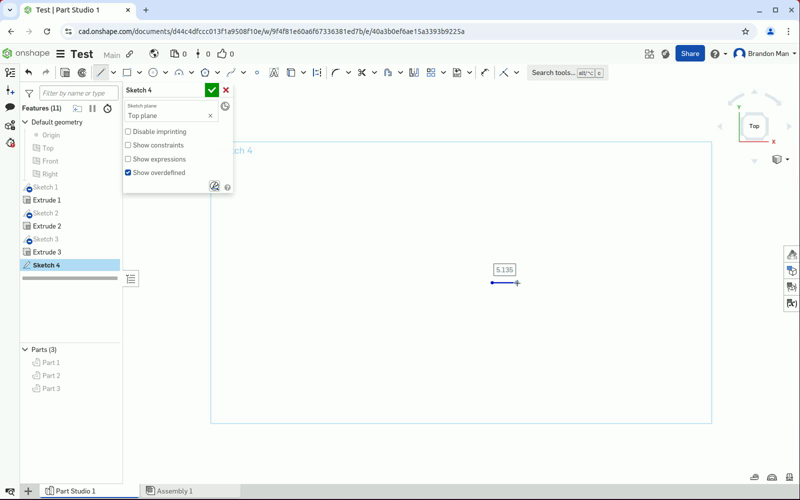
mouse_move(547, 282)
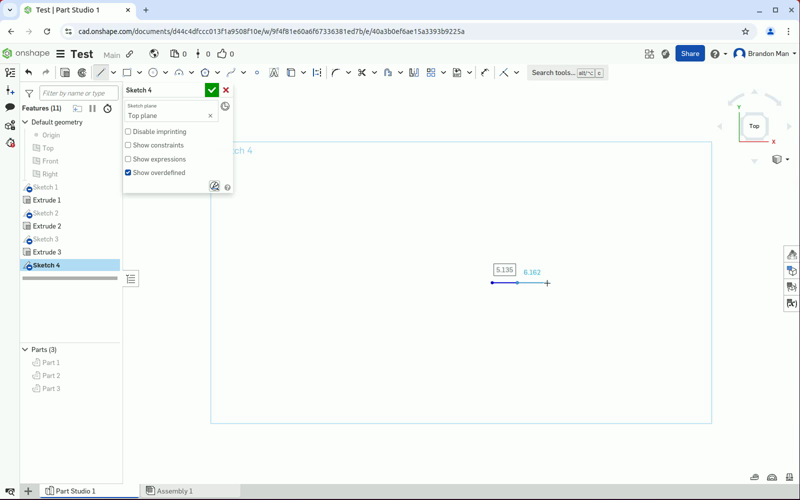
mouse_move(541, 282)
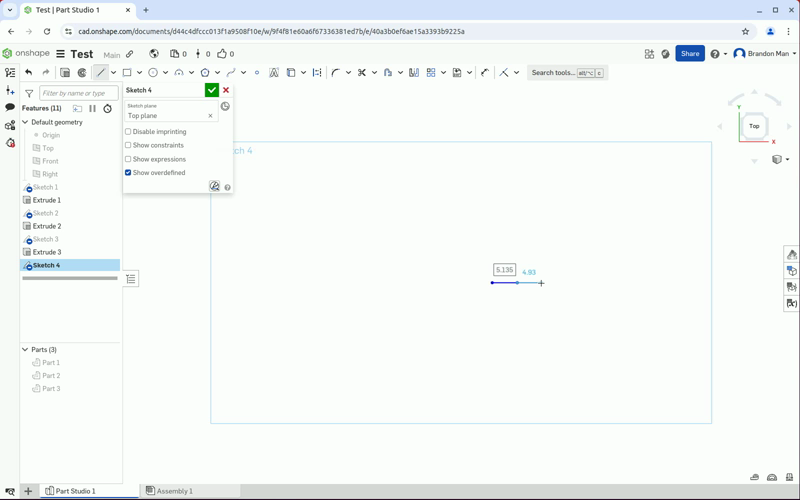
click(541, 282)
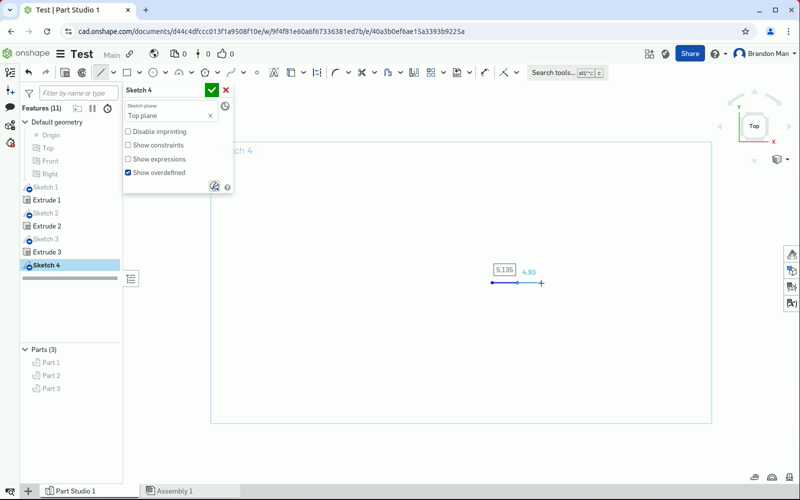
key_up(shift)
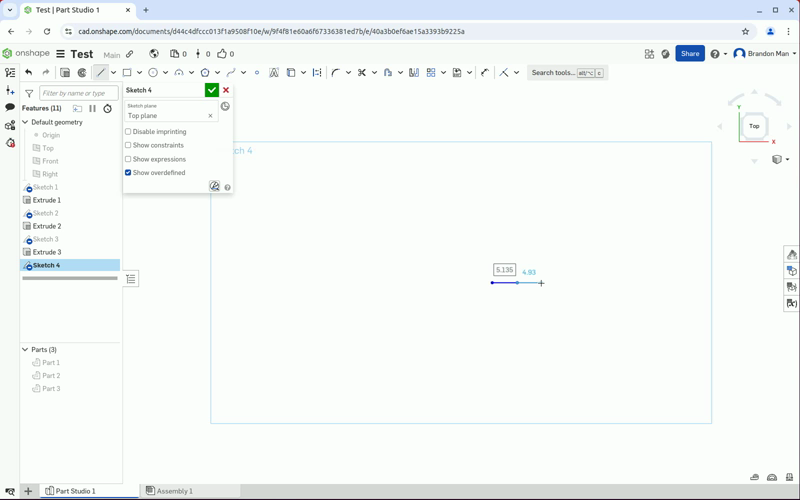
key_down(shift)
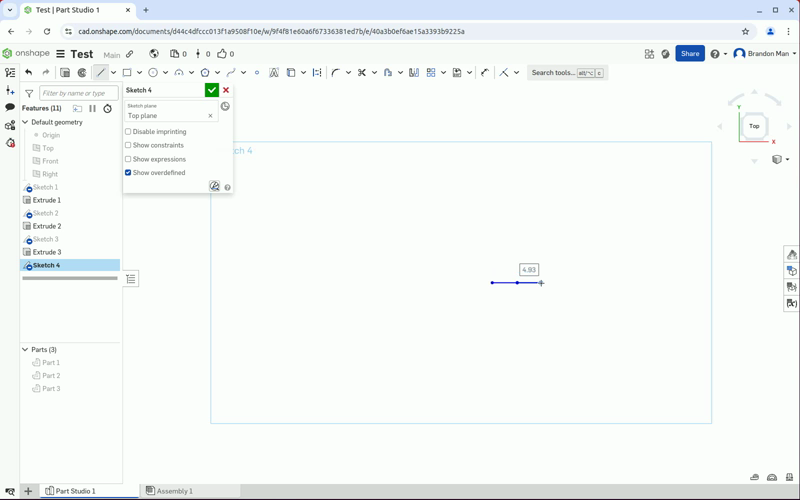
mouse_move(571, 282)
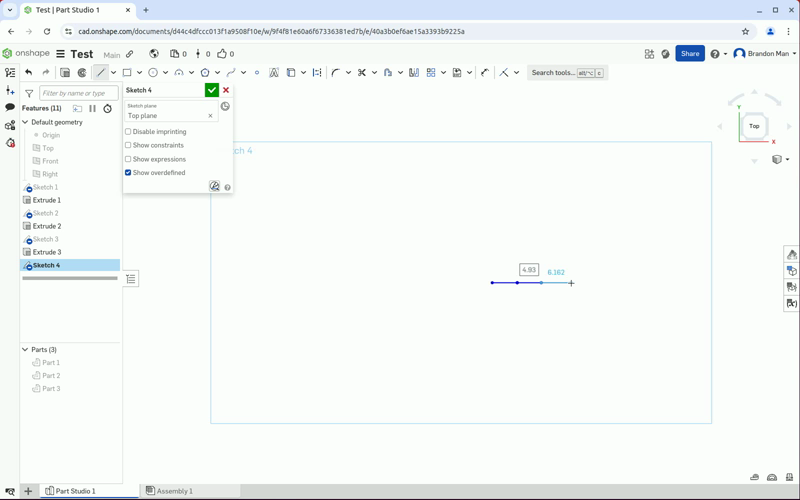
mouse_move(541, 239)
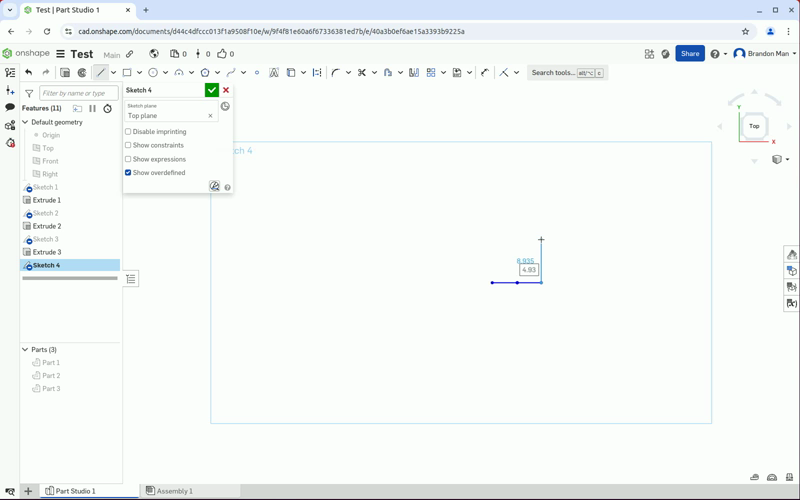
click(541, 239)
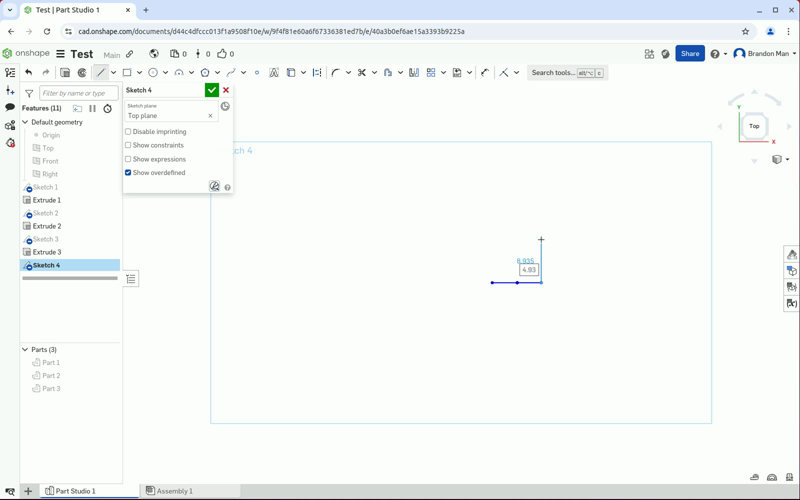
key_up(shift)
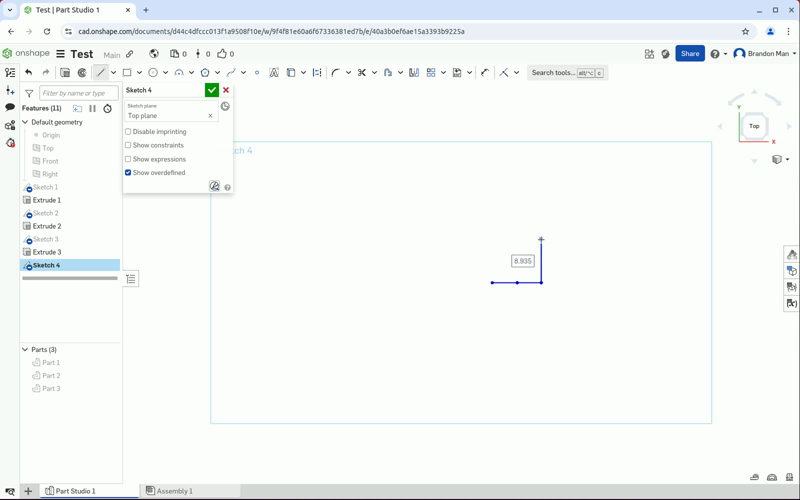
key_down(shift)
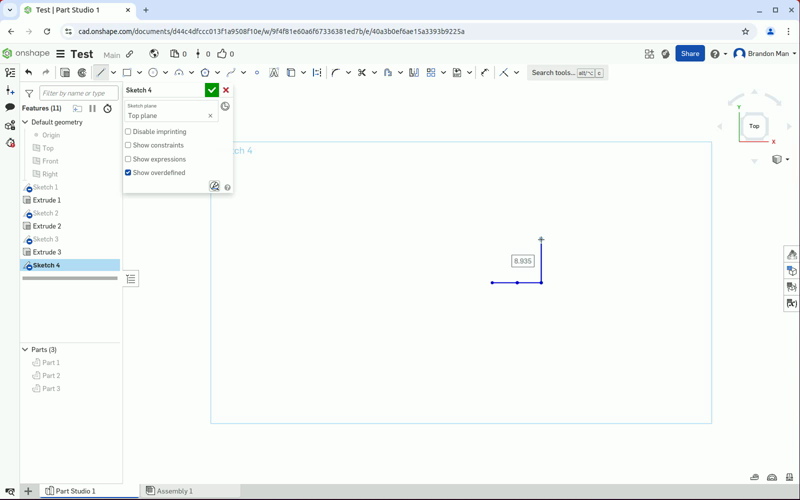
mouse_move(571, 239)
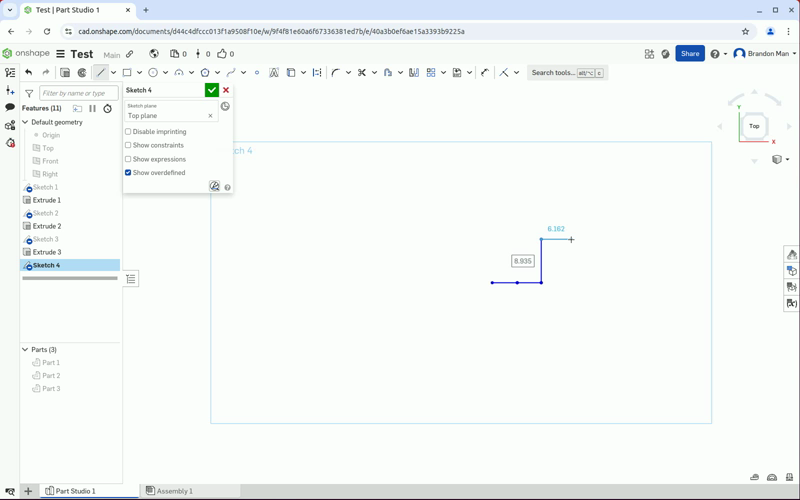
mouse_move(492, 239)
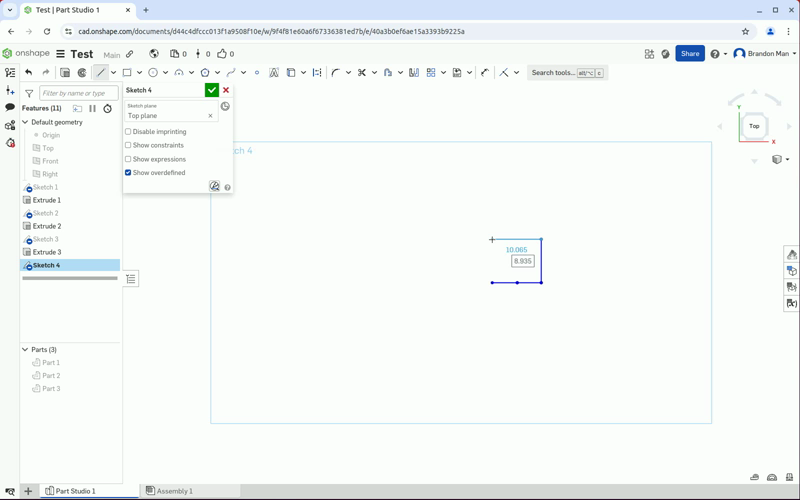
click(492, 239)
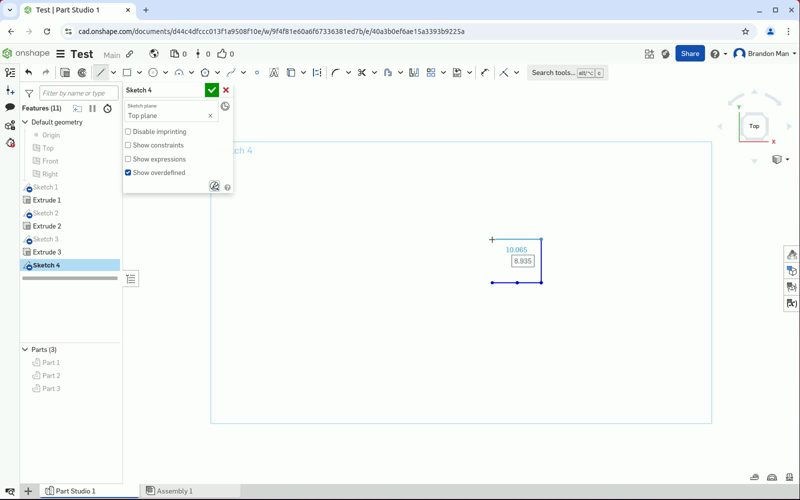
key_up(shift)
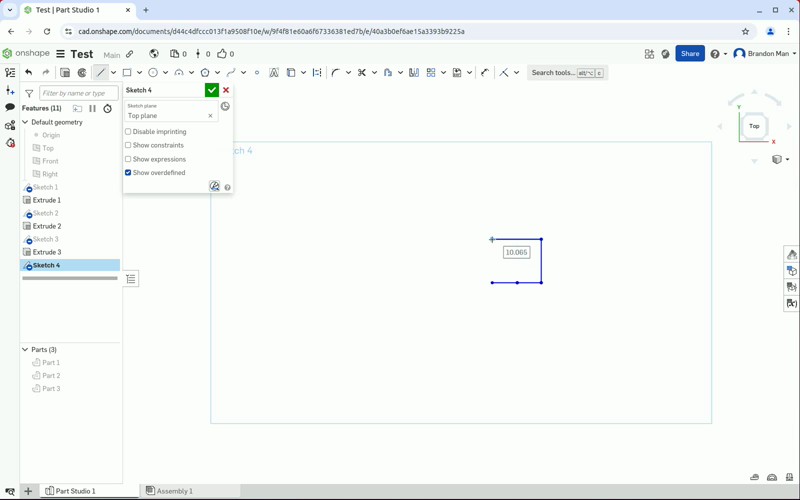
mouse_move(522, 239)
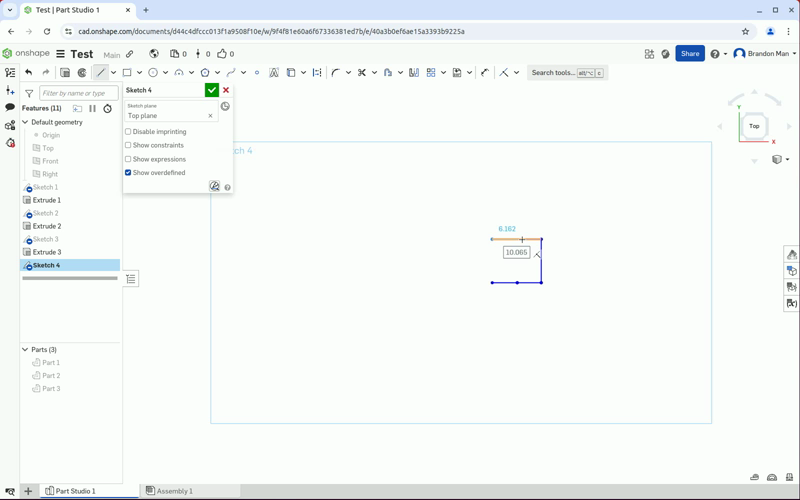
key_down(shift)
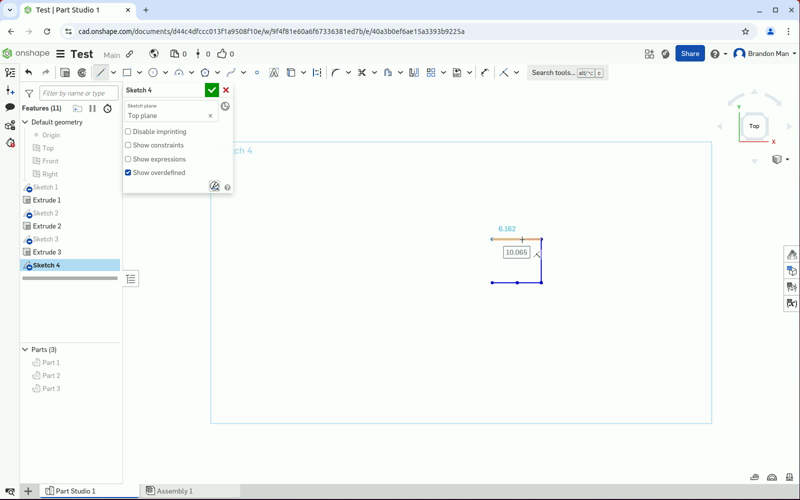
mouse_move(492, 282)
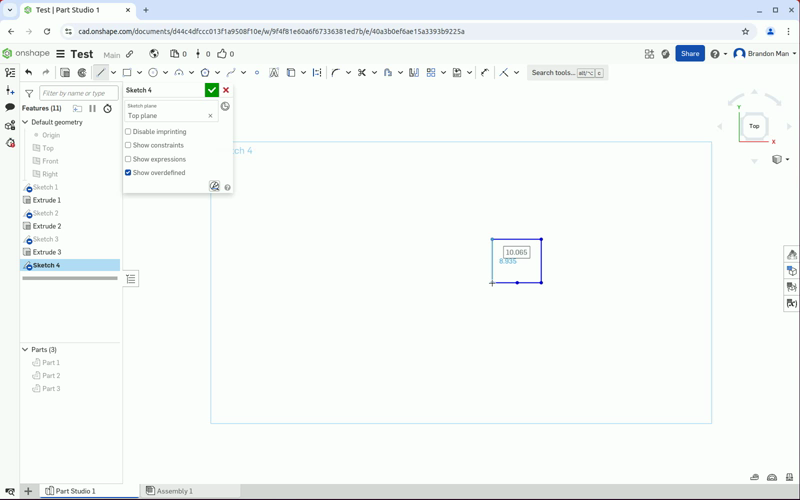
key_up(shift)
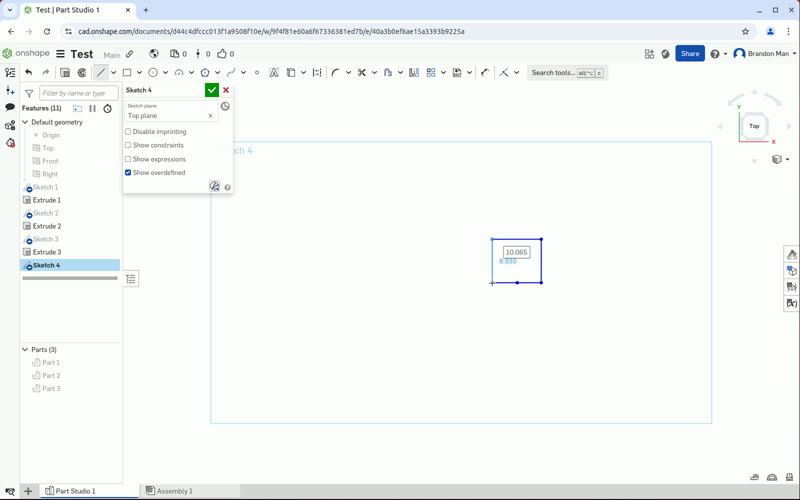
click(492, 282)
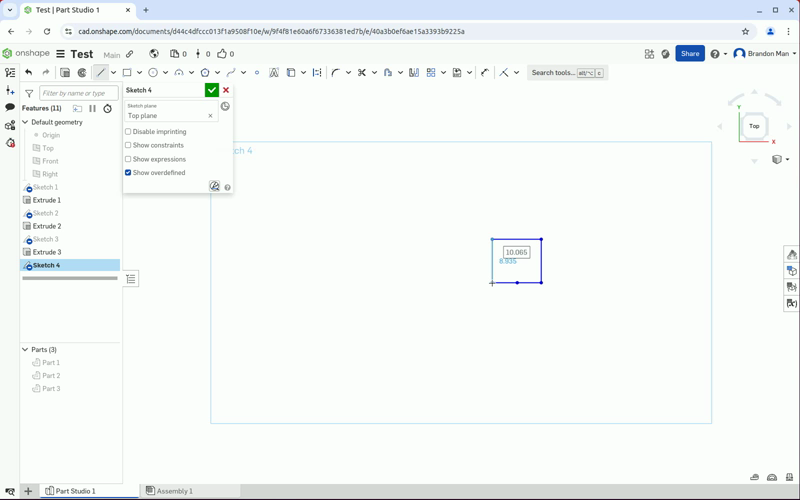
key(esc)
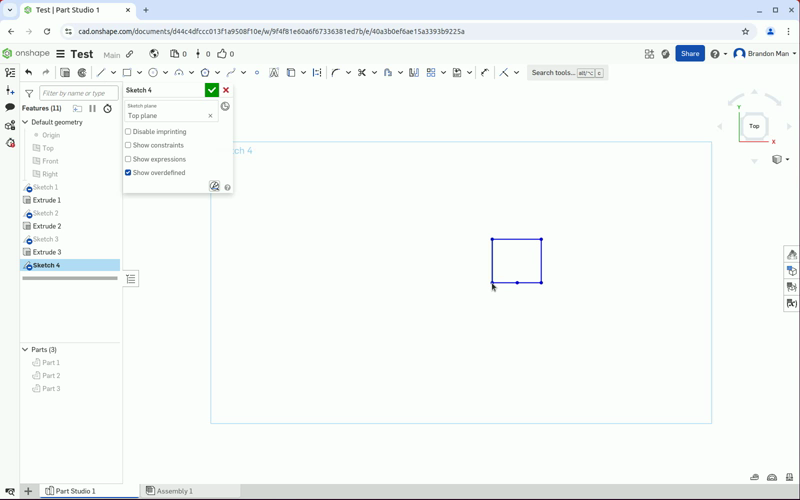
mouse_move(501, 270)
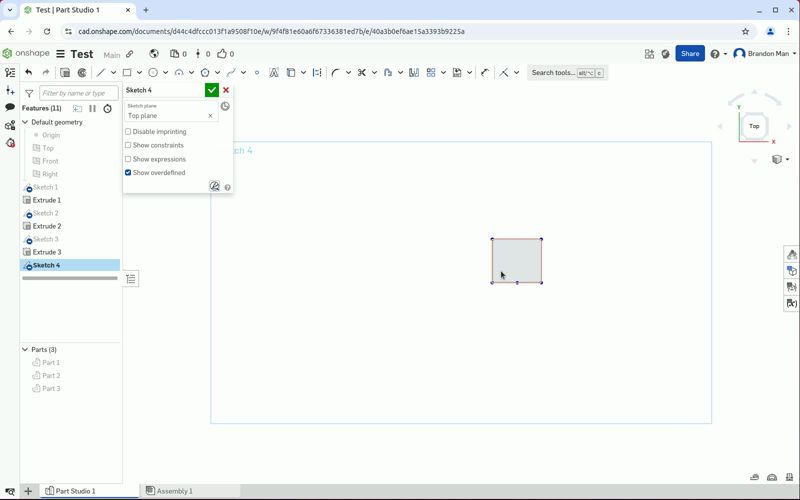
click(501, 270)
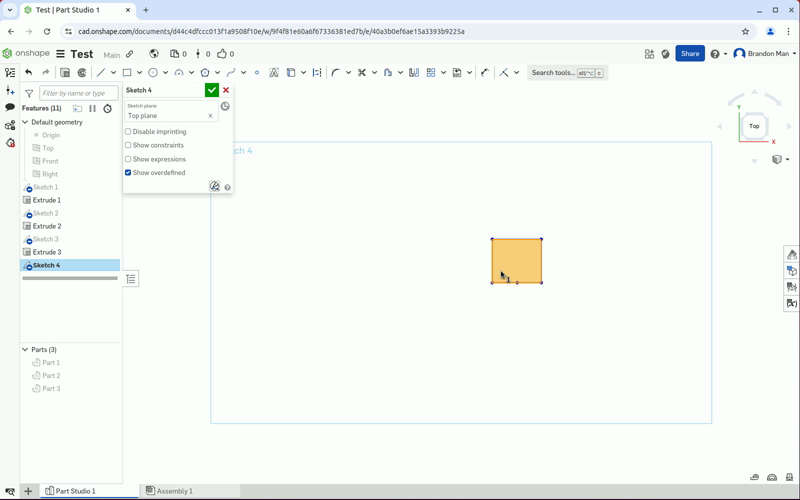
mouse_move(73, 352)
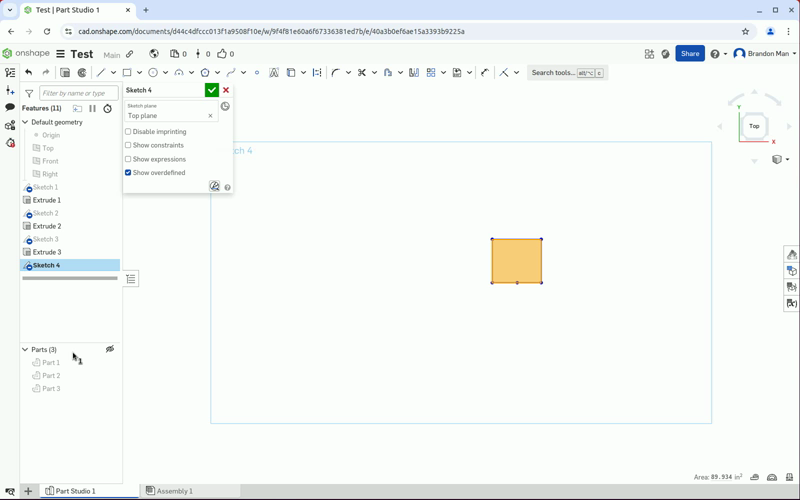
key(shift+y)
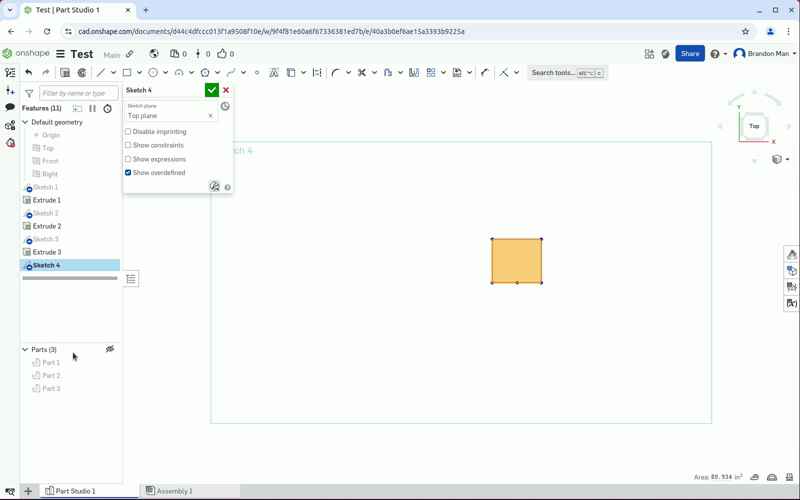
key(shift+e)
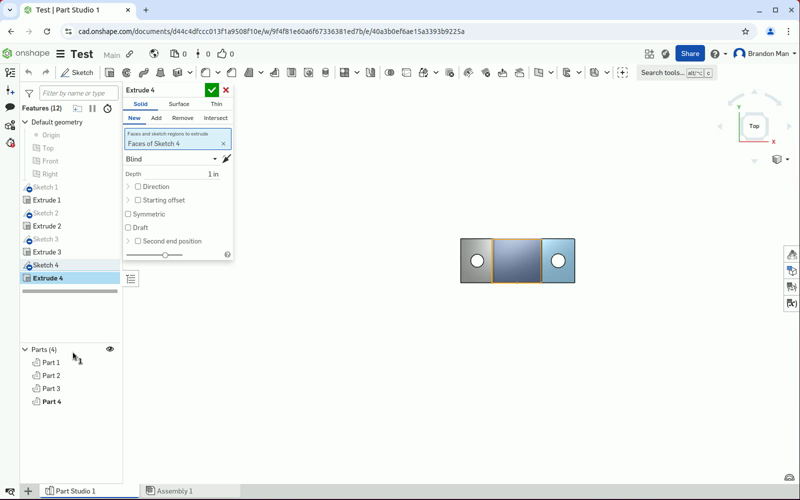
mouse_move(143, 106)
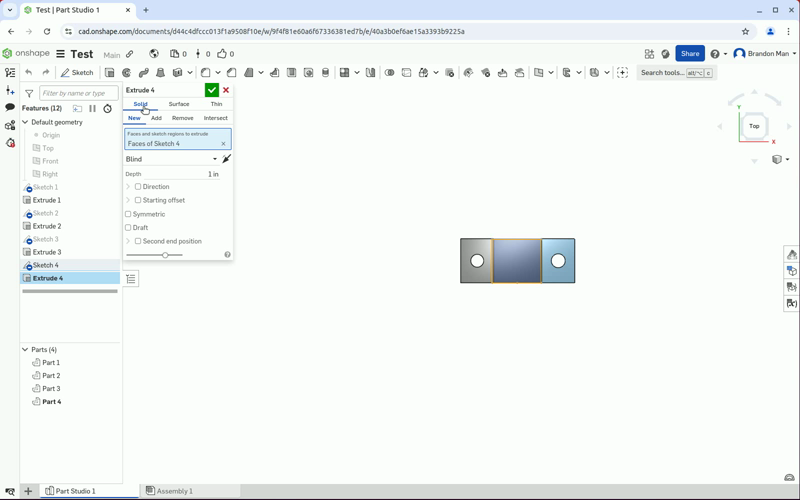
click(143, 106)
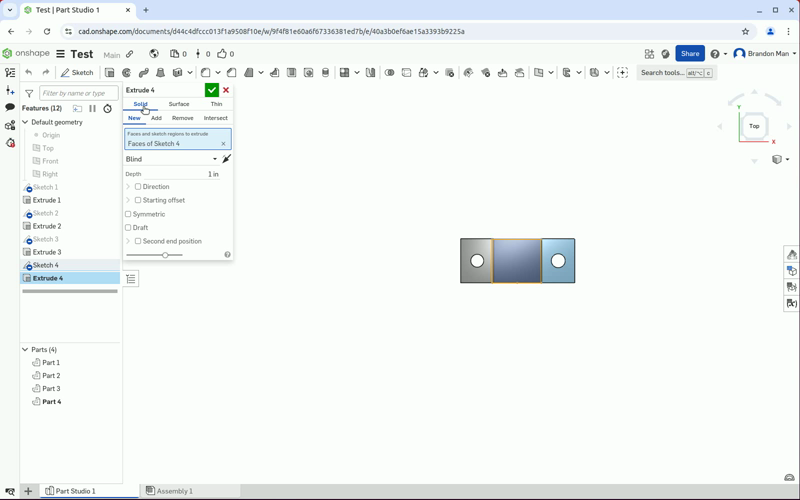
mouse_move(137, 120)
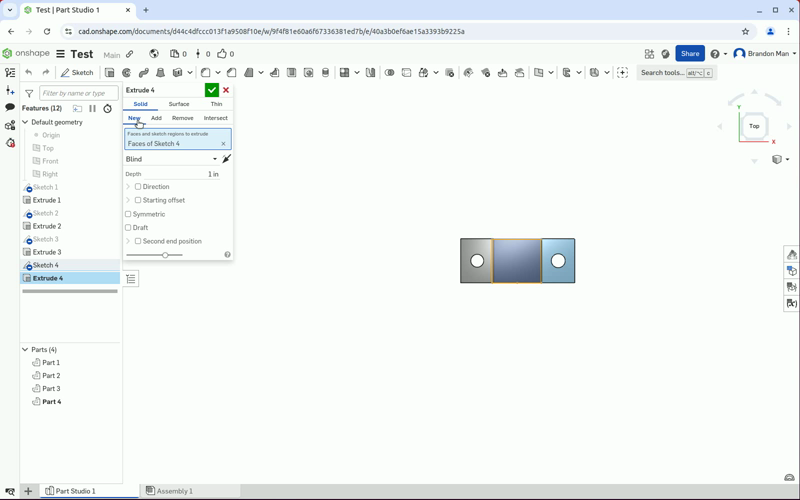
click(137, 120)
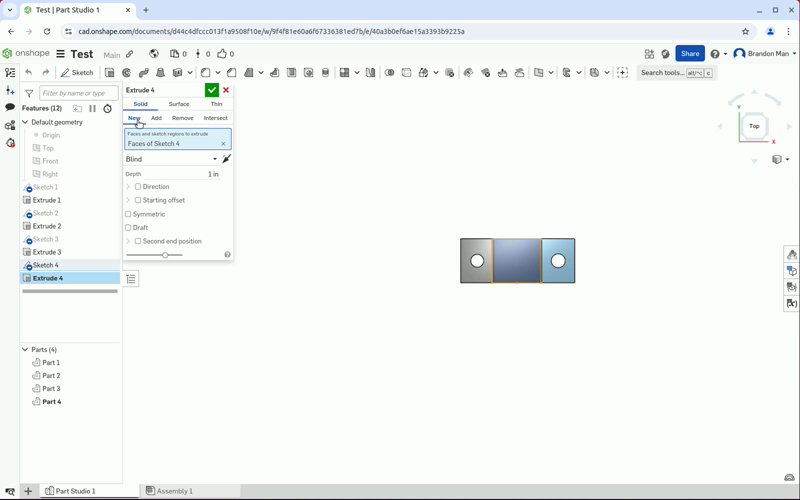
key(tab, 4)
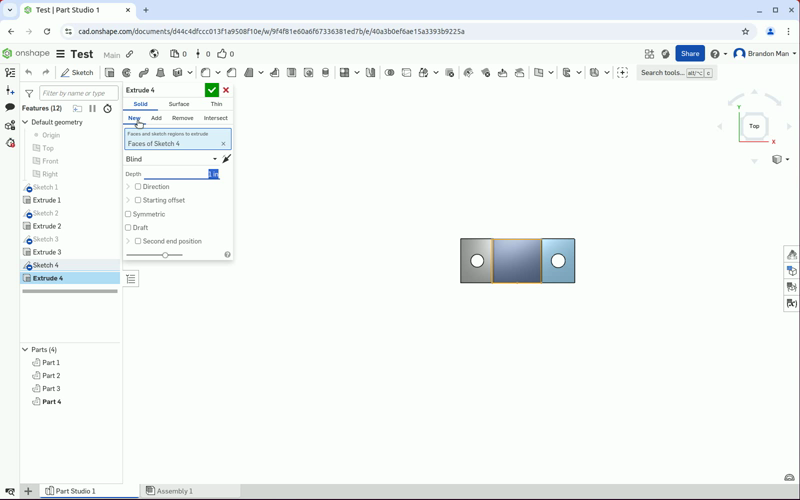
text(2.648)
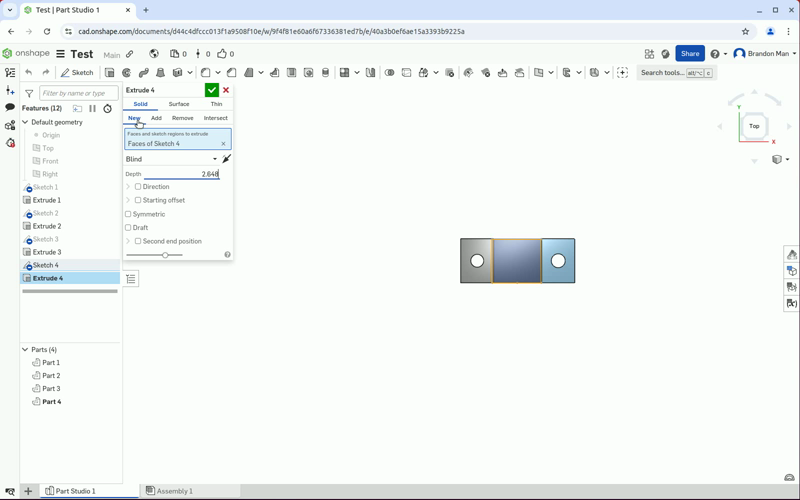
key(enter)
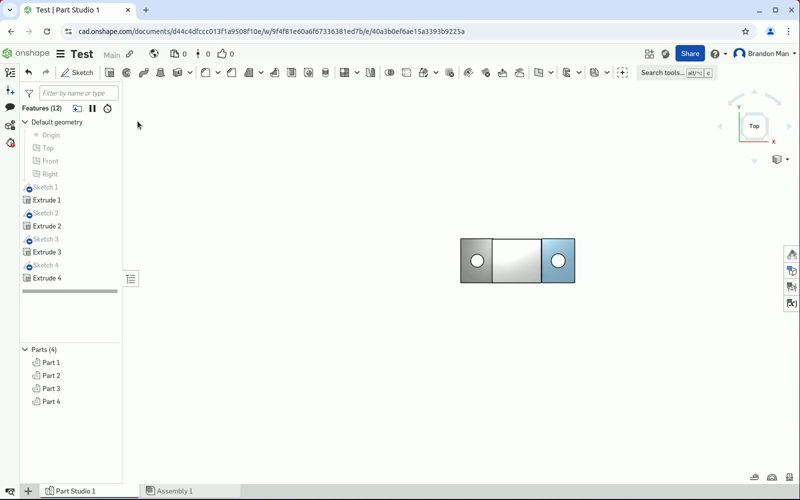
key(shift+h)
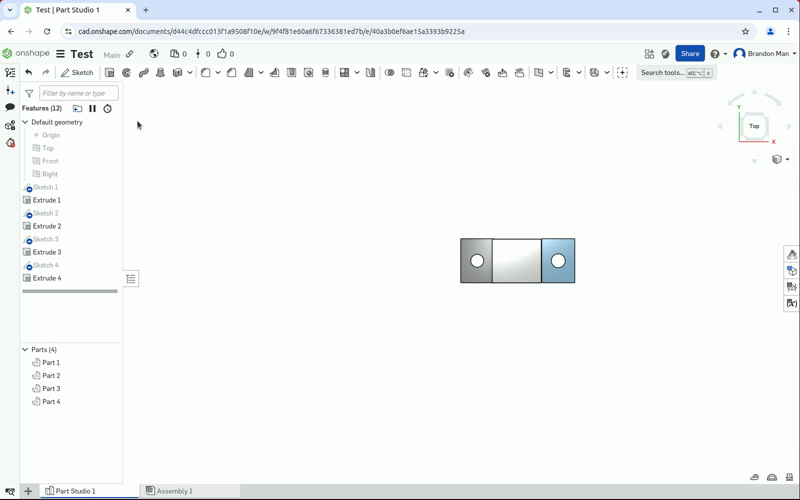
key(shift+h)
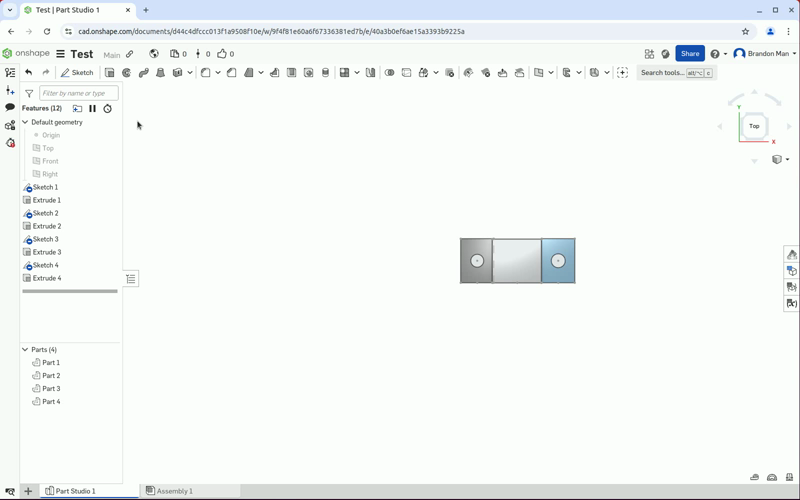
key(shift+7)
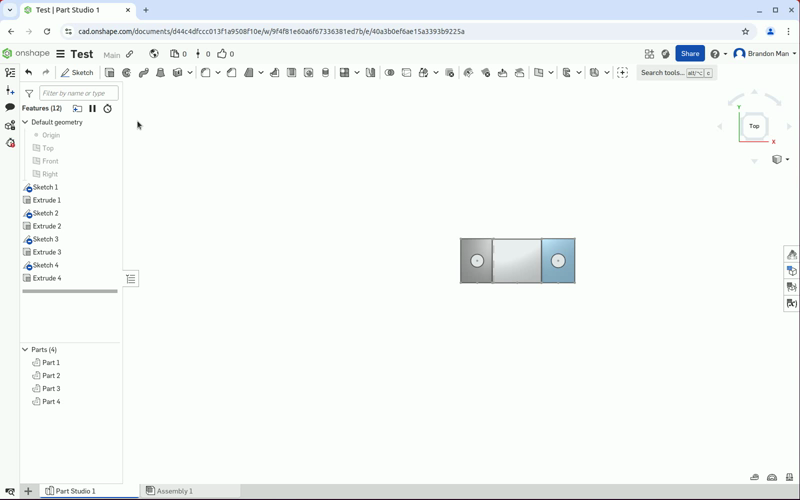
key(up, 3)
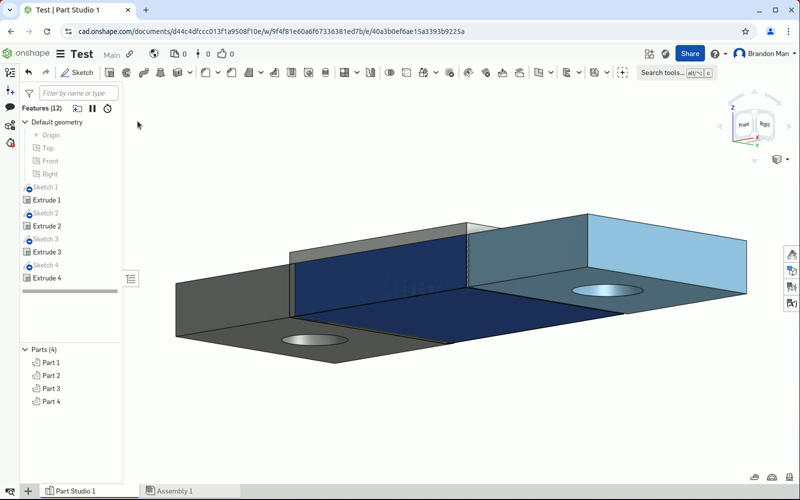
key(left, 3)
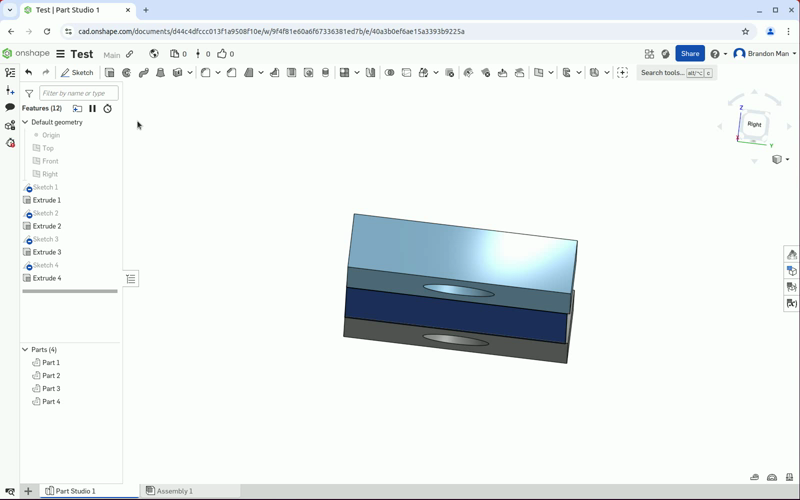
key(right, 3)
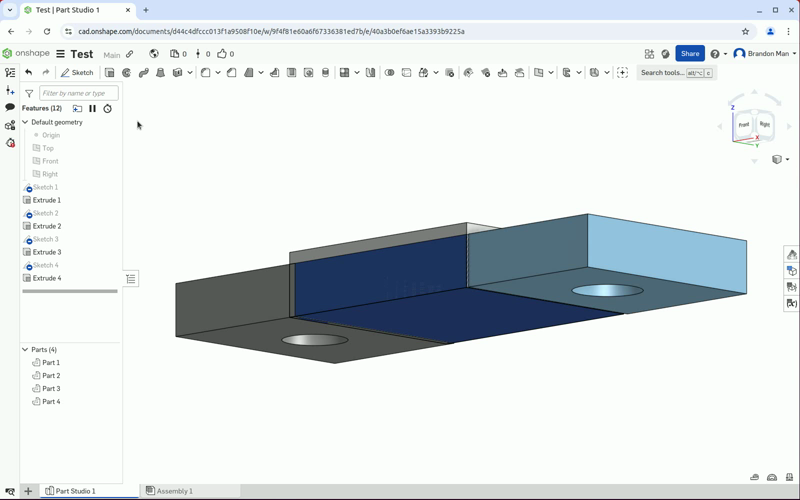
key(down, 3)
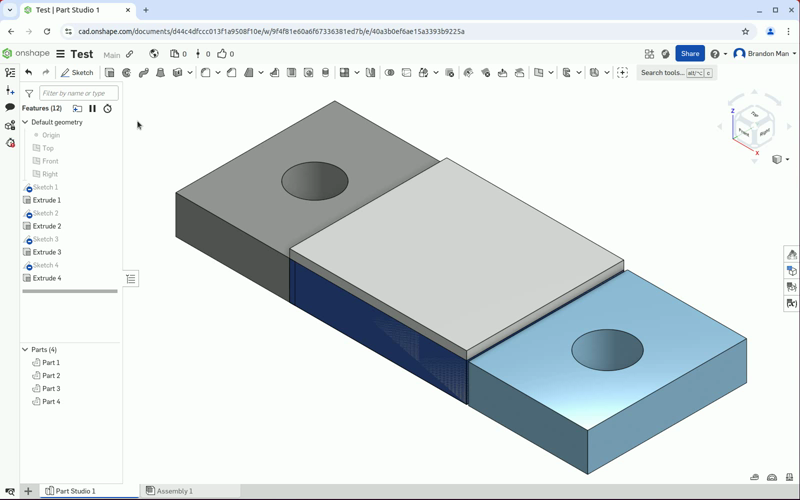
mouse_move(73, 189)
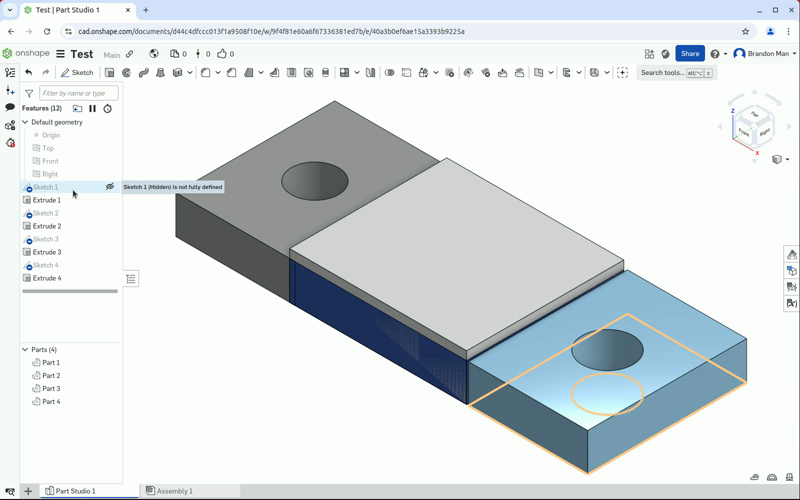
click(73, 189)